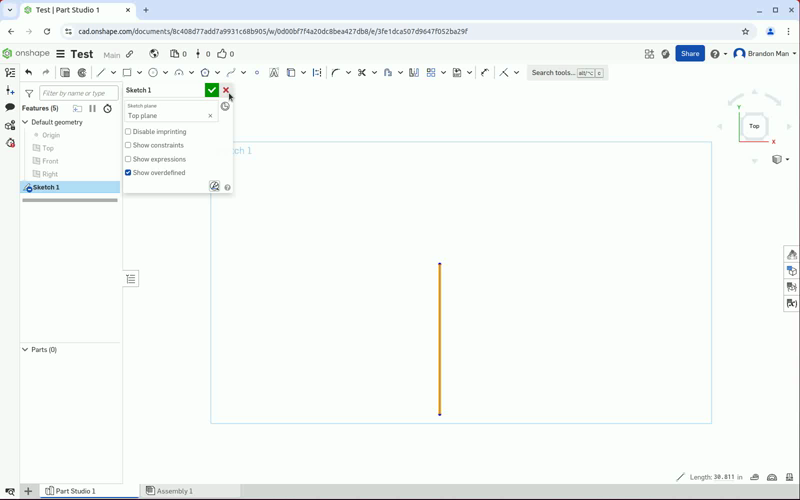
key(shift+h)
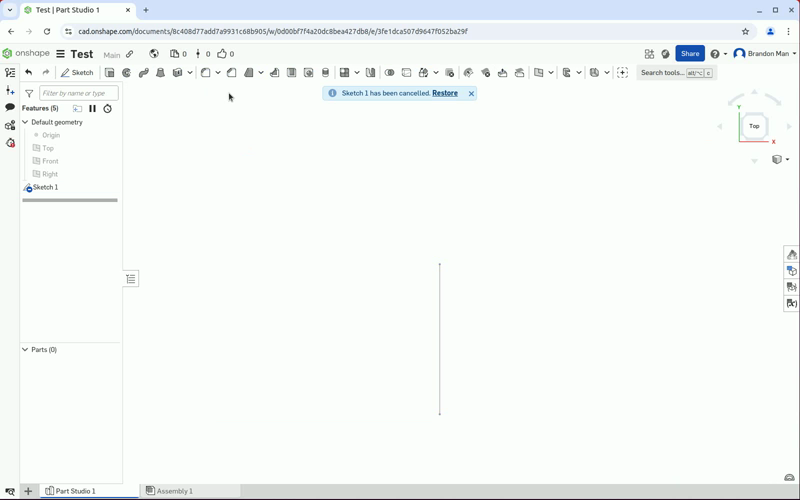
key(shift+s)
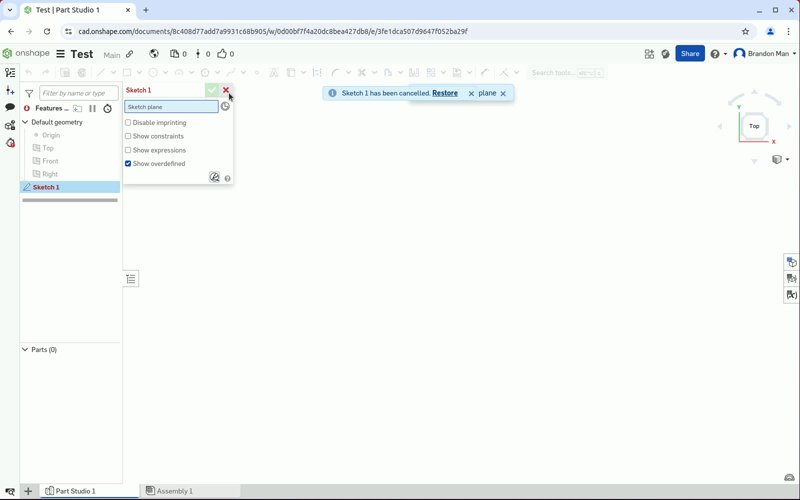
mouse_move(73, 150)
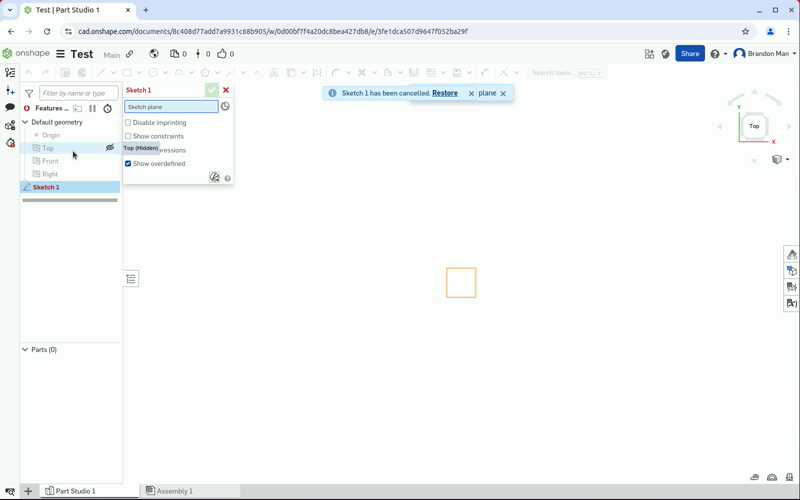
click(73, 150)
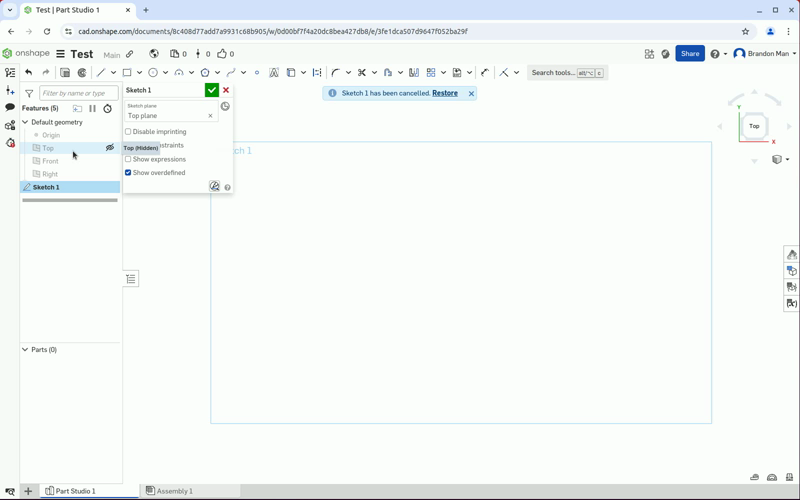
mouse_move(73, 352)
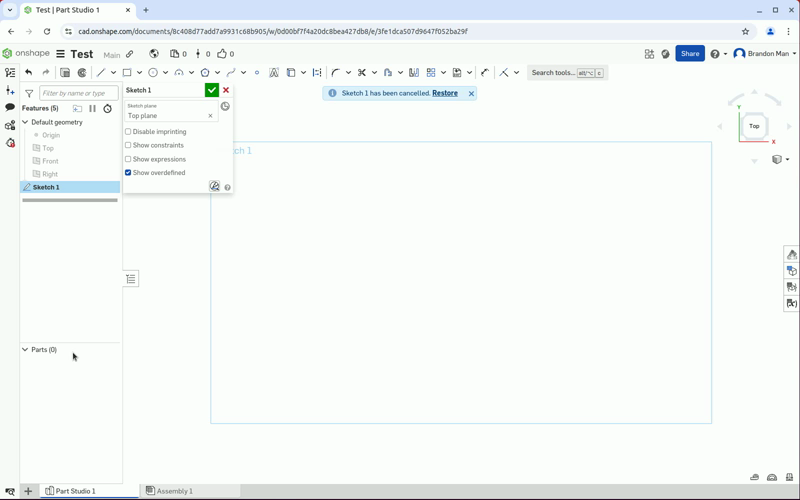
key(y)
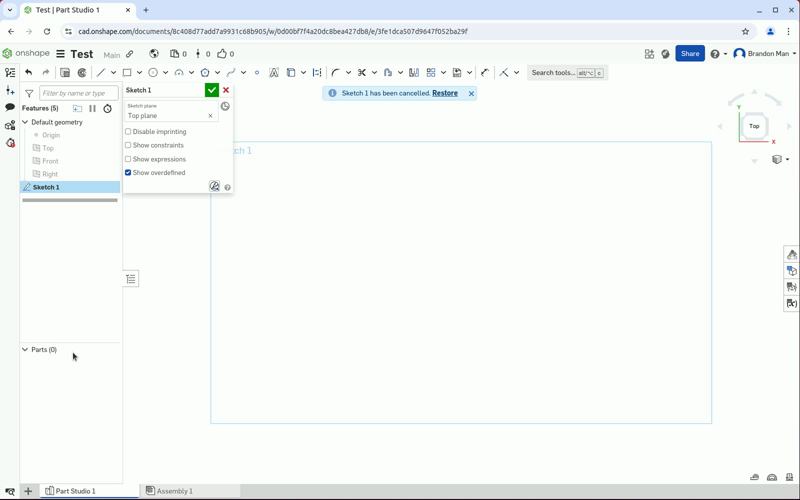
key(l)
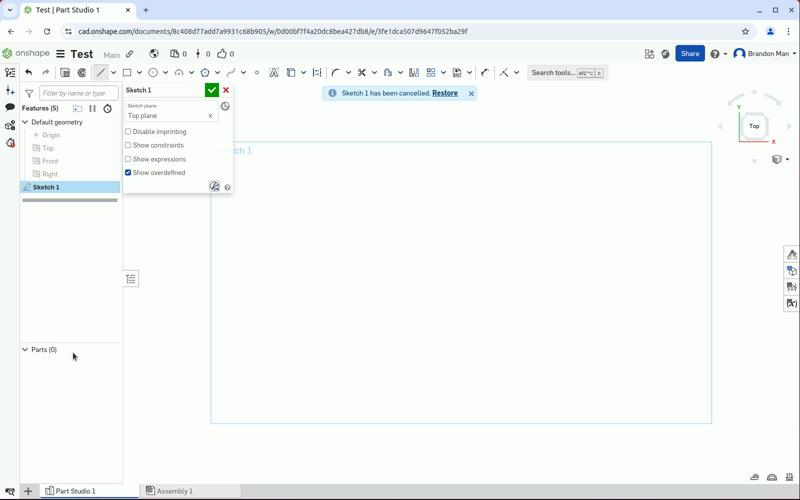
key_down(shift)
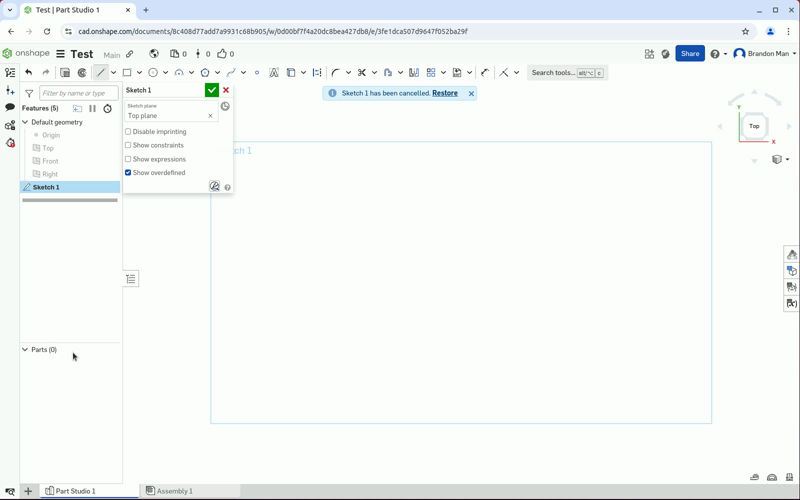
mouse_move(458, 282)
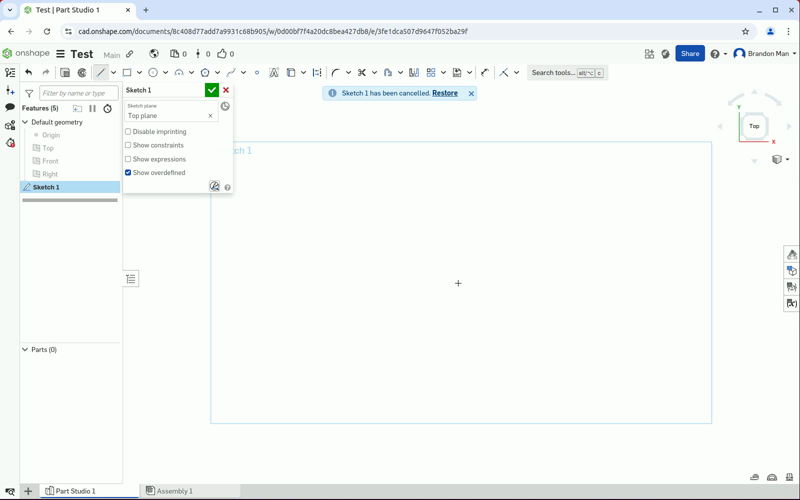
click(458, 282)
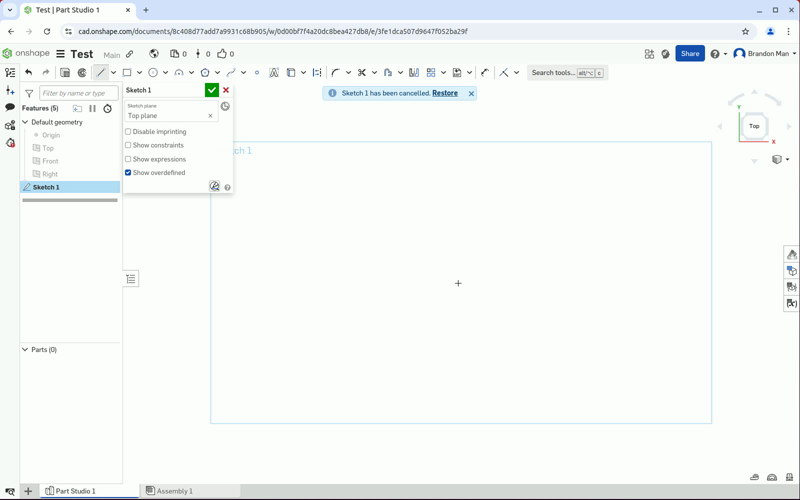
key_up(shift)
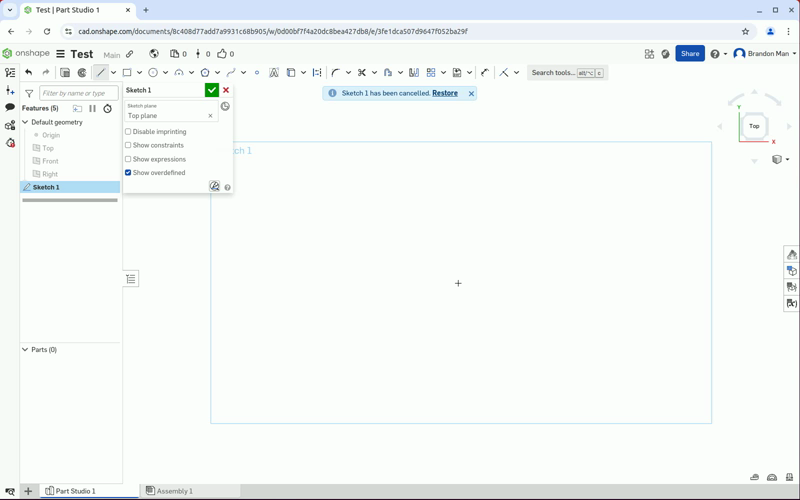
key_down(shift)
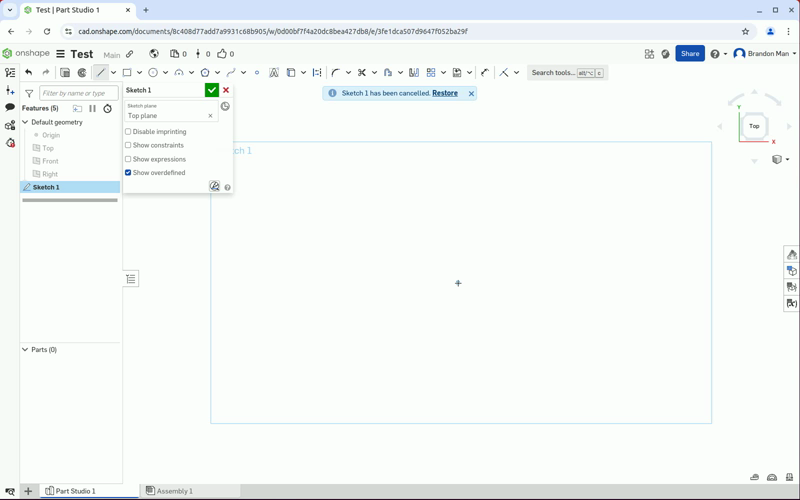
mouse_move(488, 282)
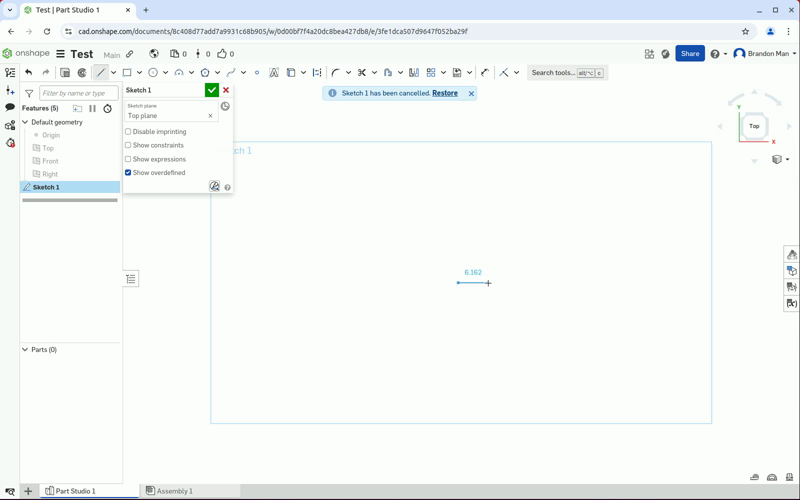
mouse_move(461, 282)
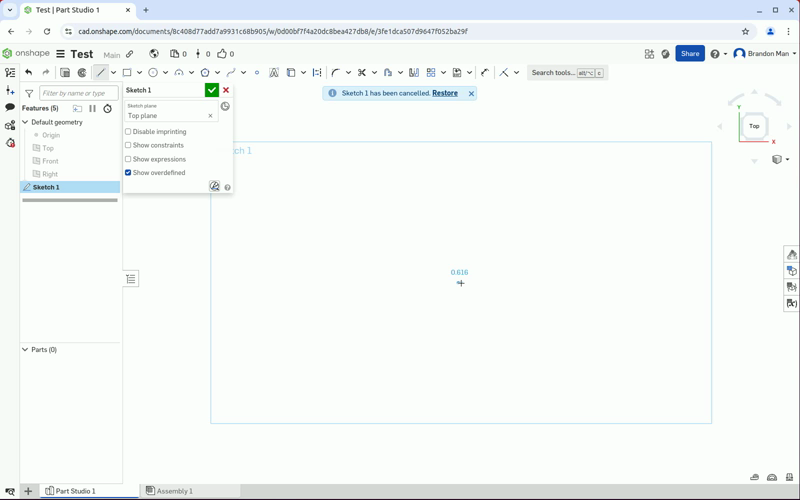
scroll(6)
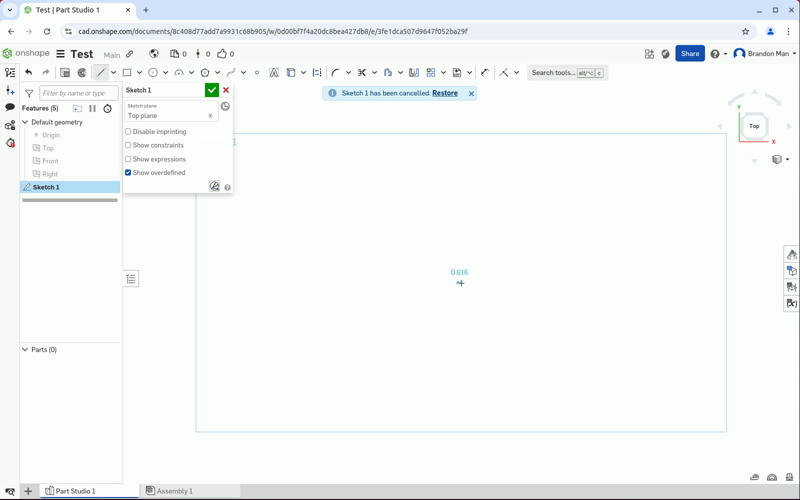
scroll(6)
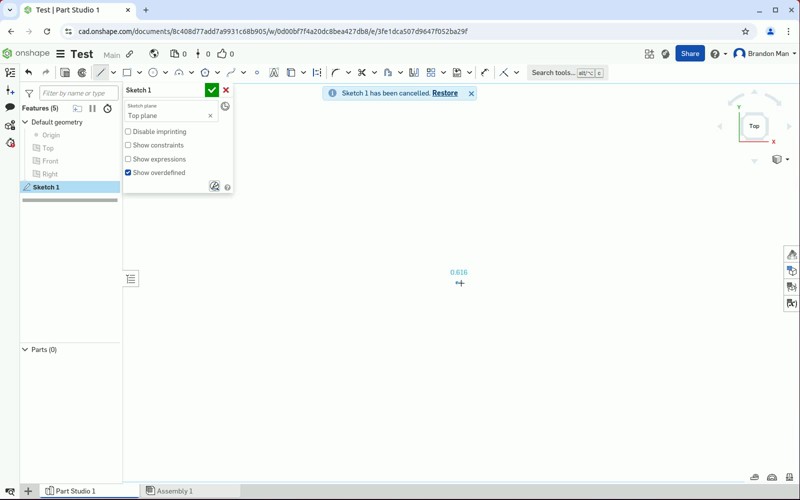
scroll(6)
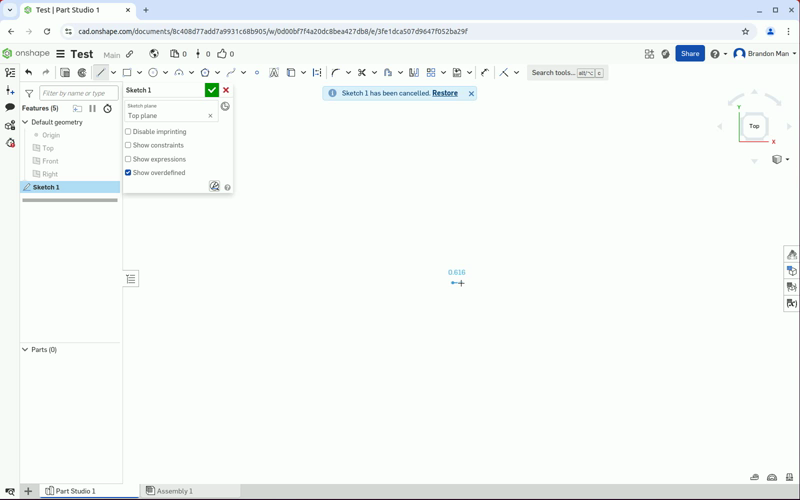
scroll(6)
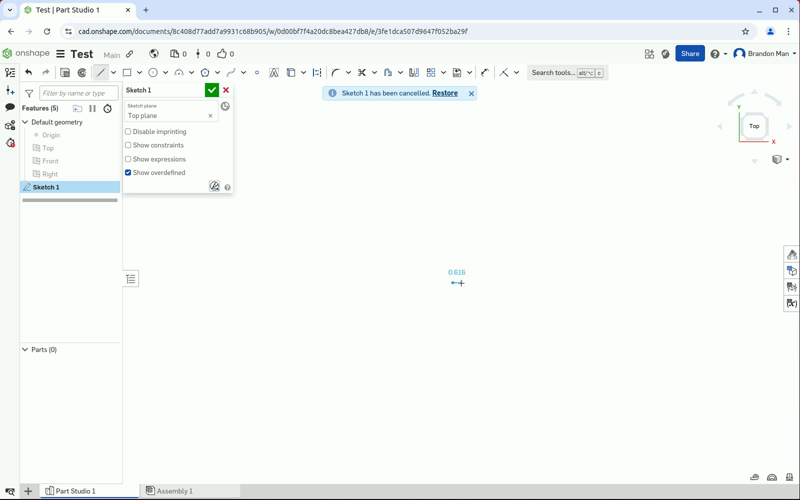
scroll(6)
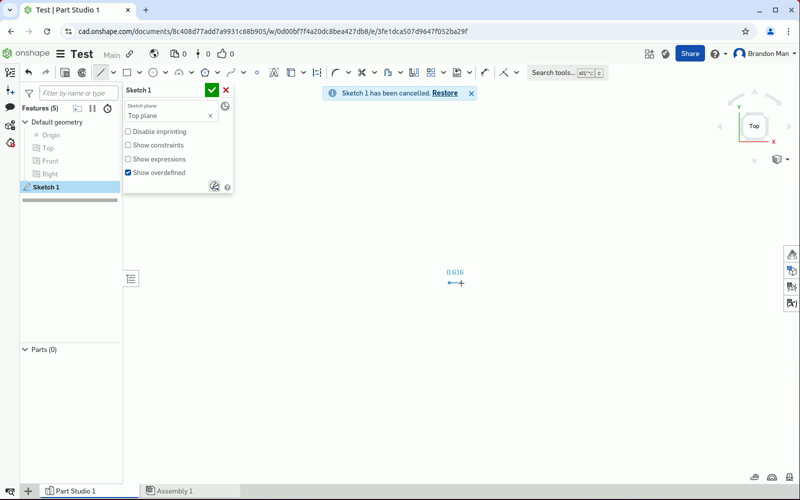
scroll(6)
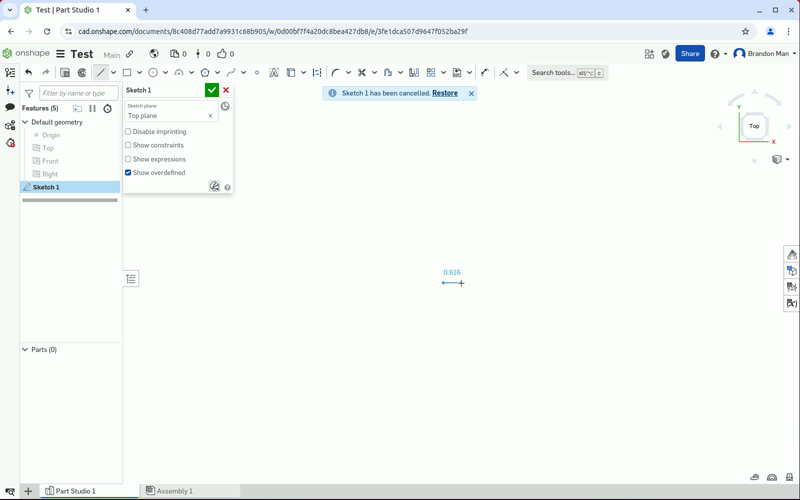
scroll(6)
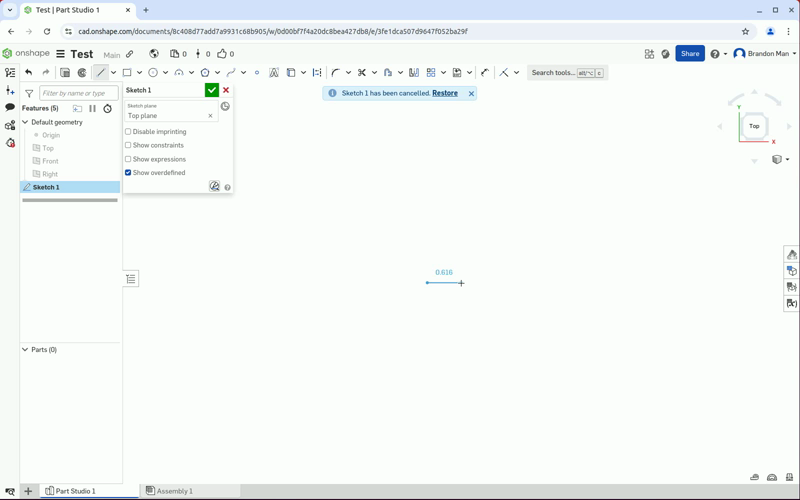
click(461, 282)
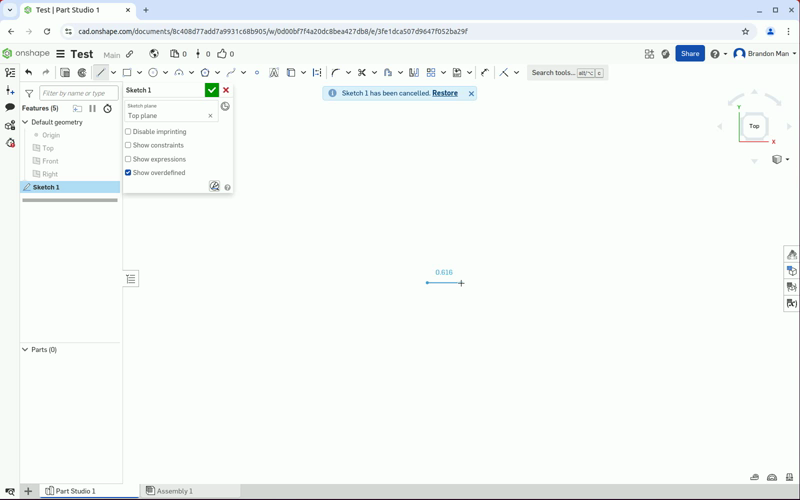
scroll(-6)
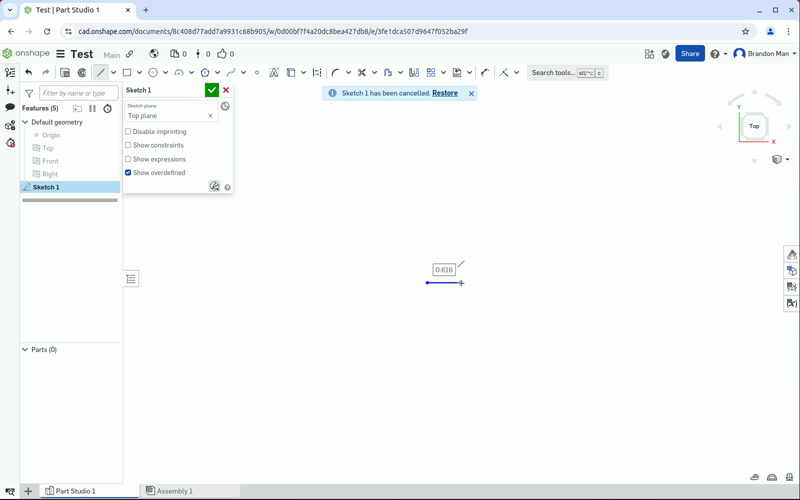
scroll(-6)
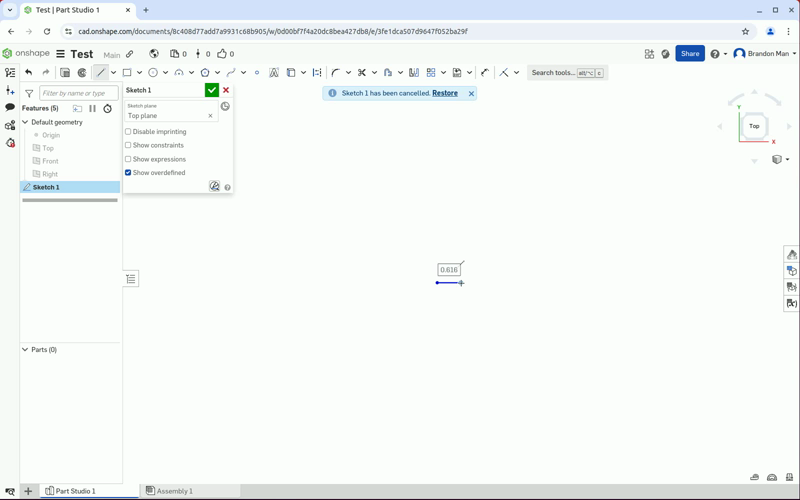
scroll(-6)
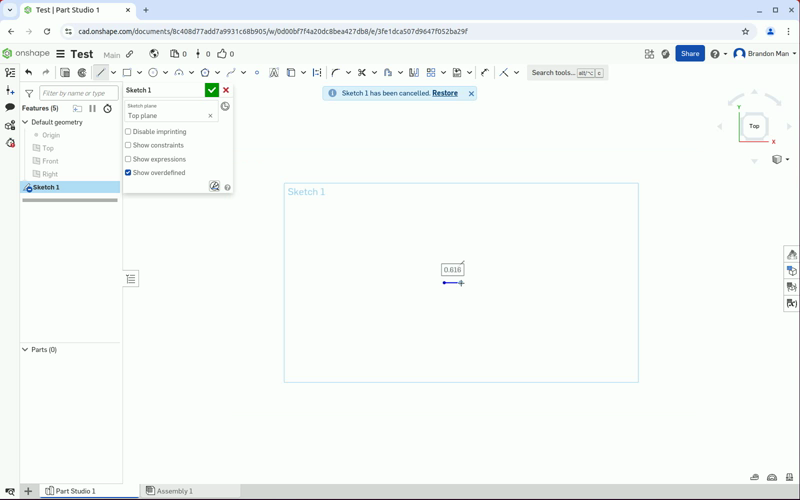
scroll(-6)
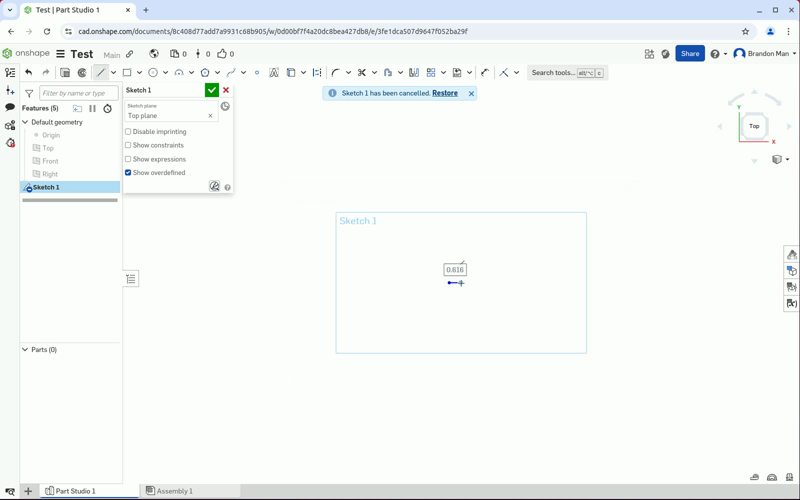
scroll(-6)
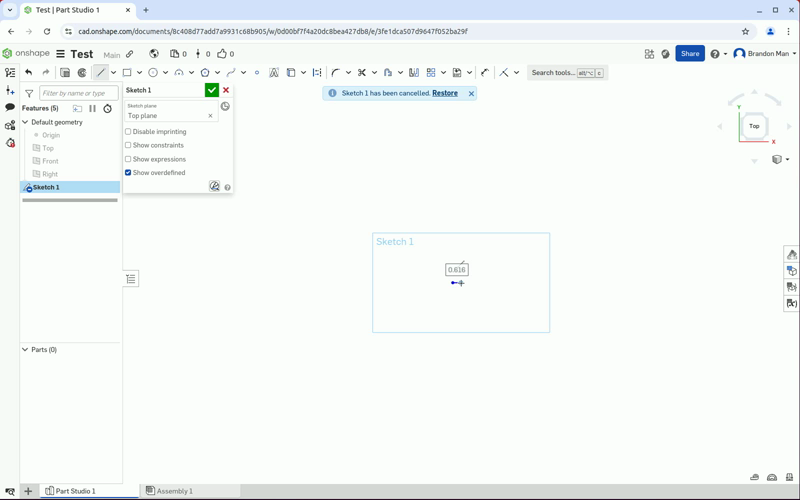
scroll(-6)
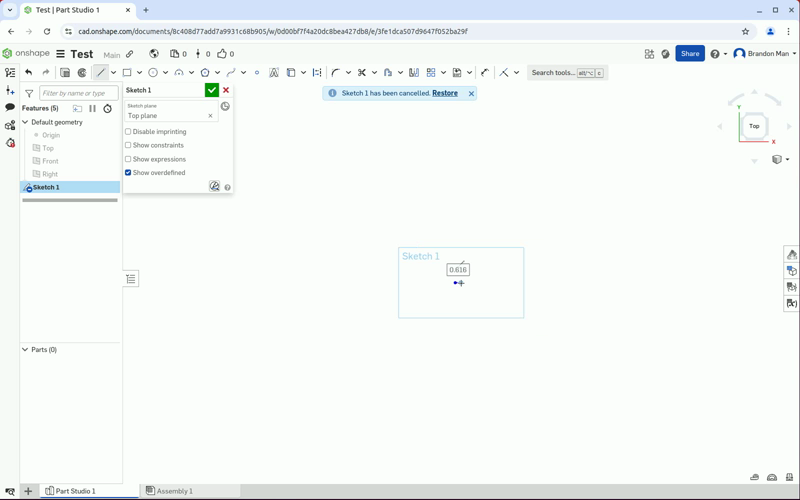
scroll(-6)
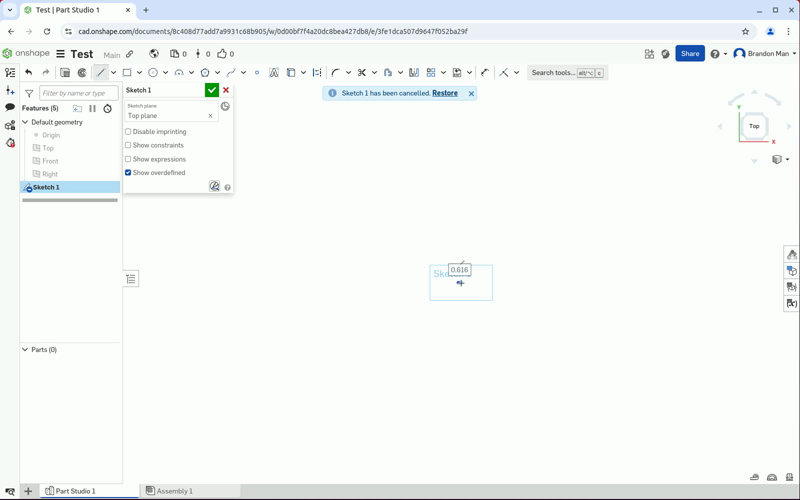
key_up(shift)
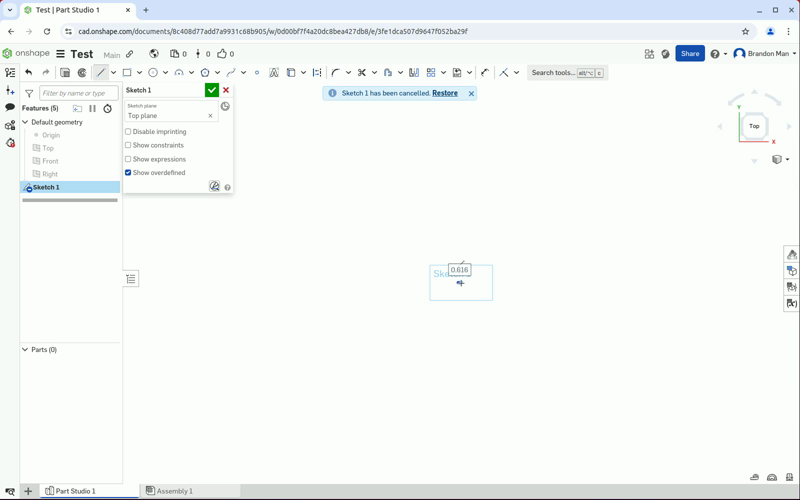
key_down(shift)
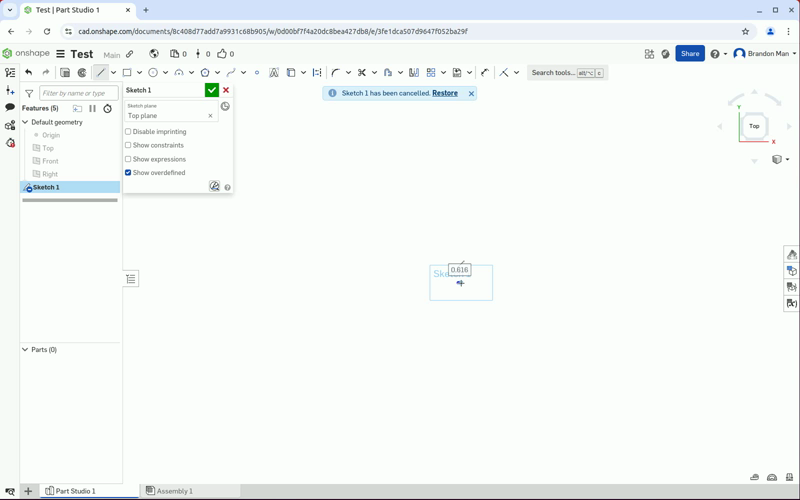
mouse_move(491, 282)
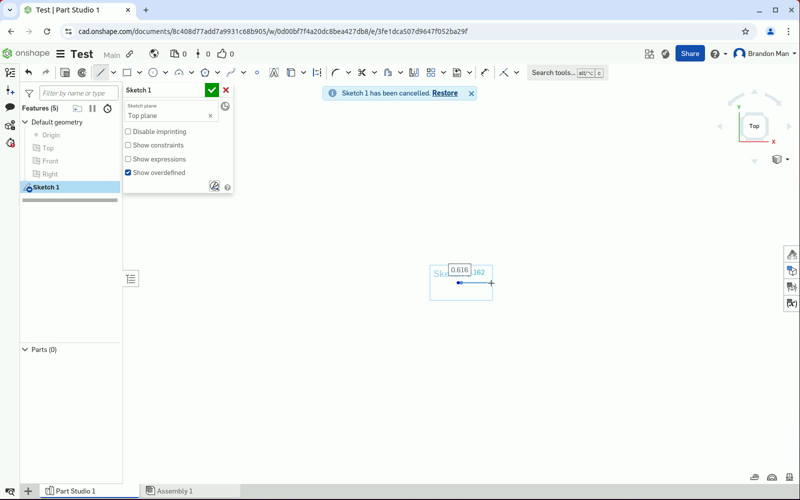
mouse_move(461, 261)
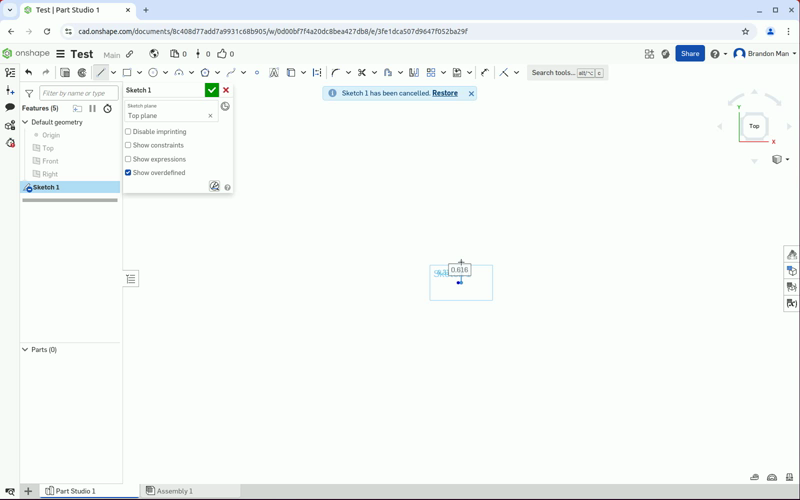
click(461, 261)
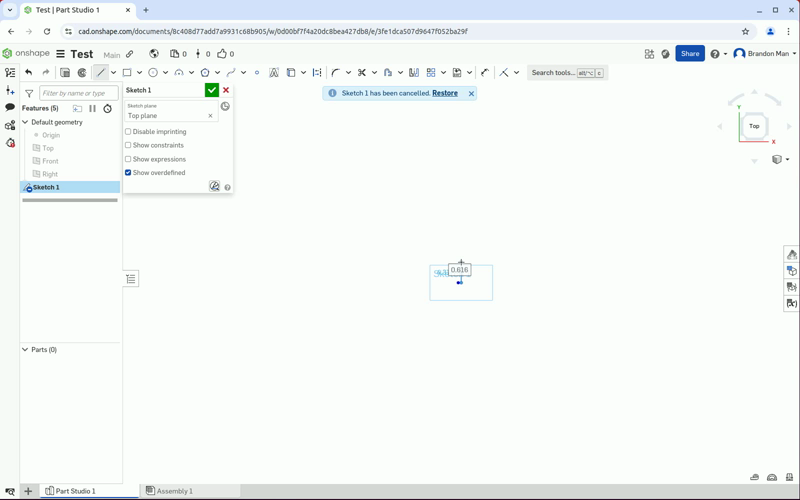
key_up(shift)
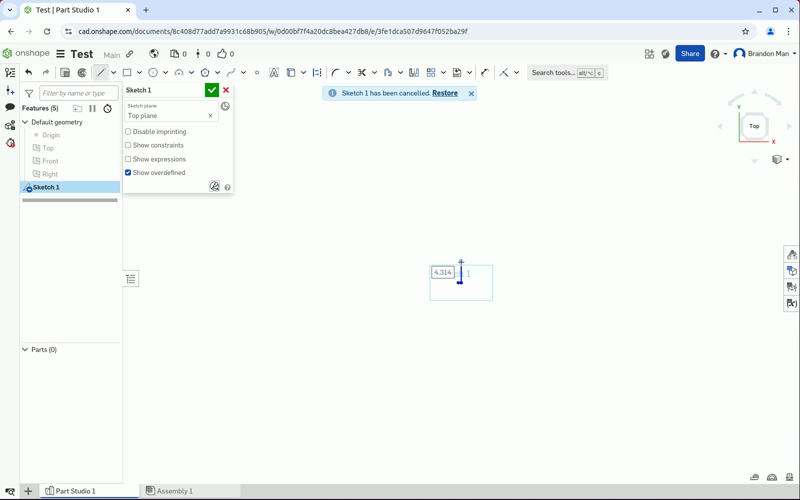
key_down(shift)
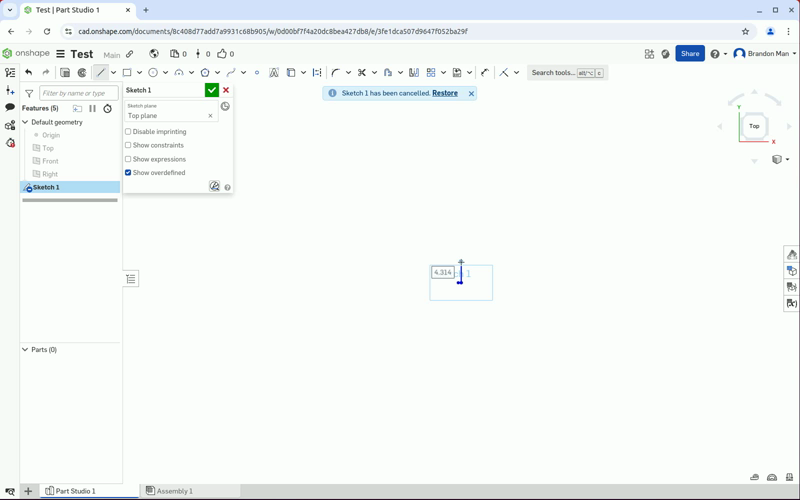
mouse_move(491, 261)
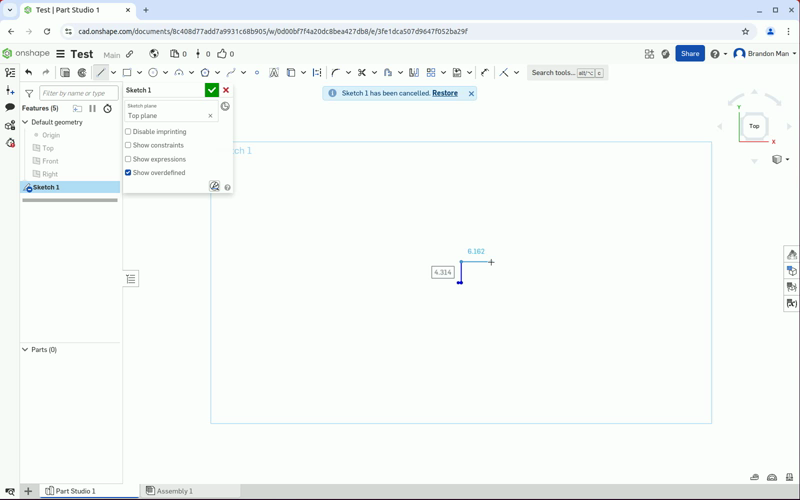
mouse_move(458, 261)
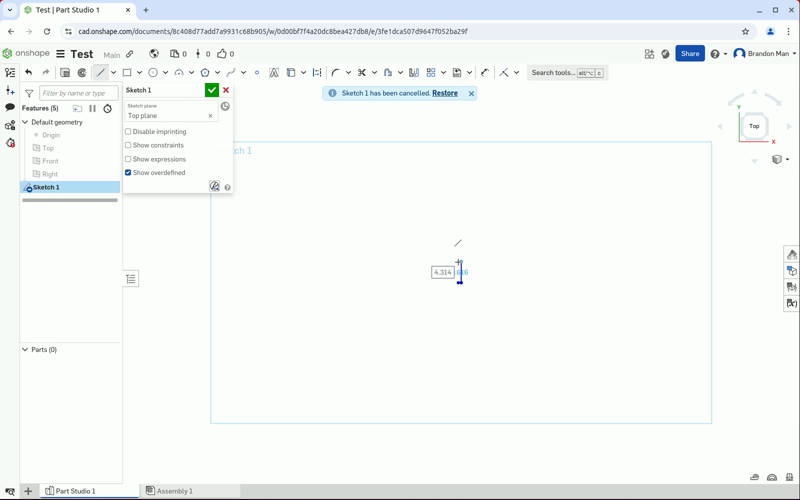
scroll(6)
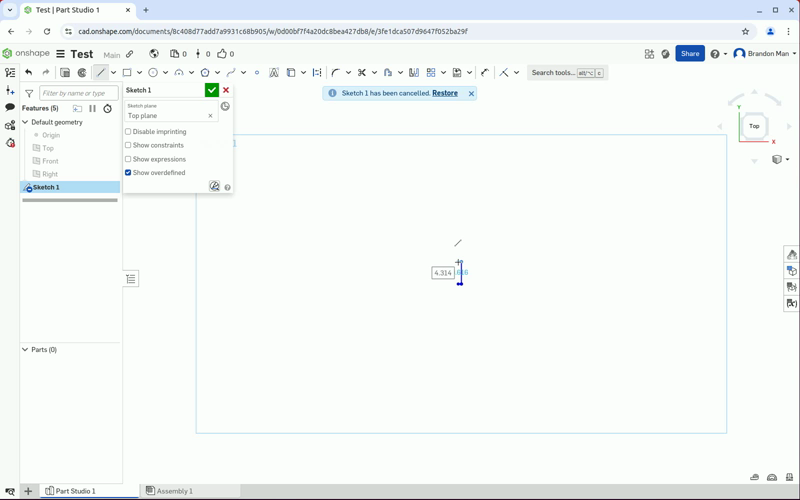
scroll(6)
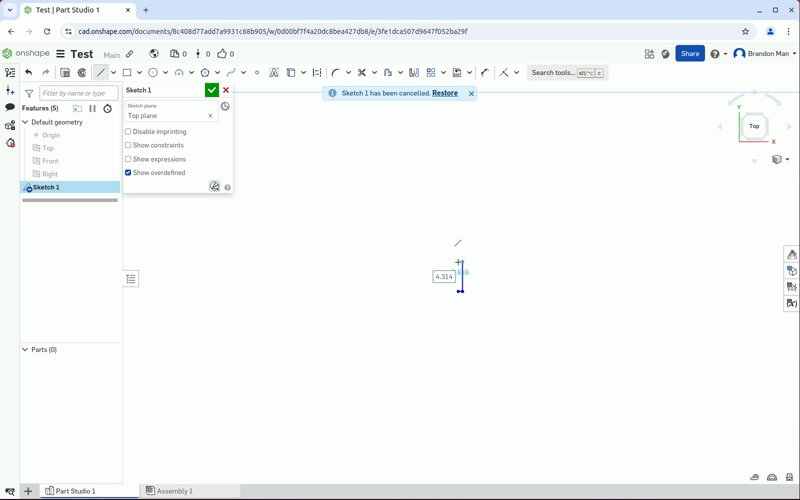
scroll(6)
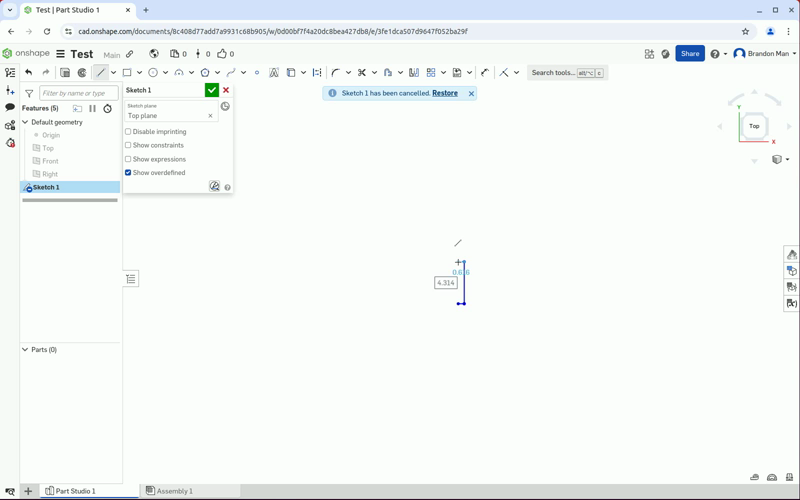
scroll(6)
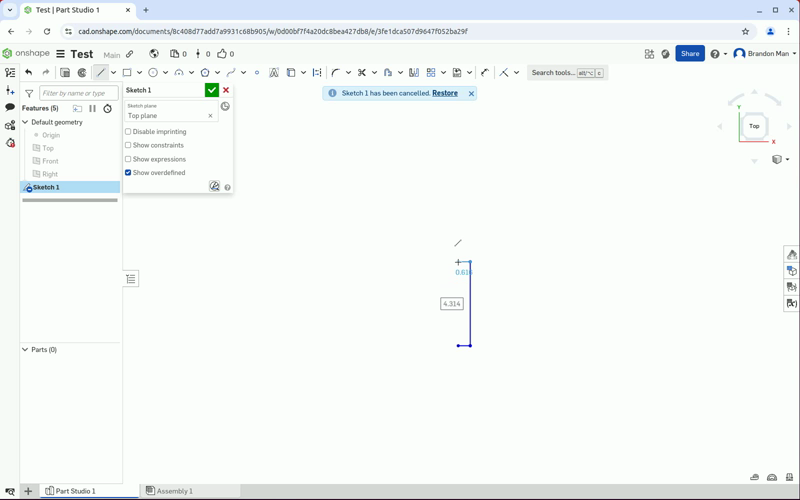
scroll(6)
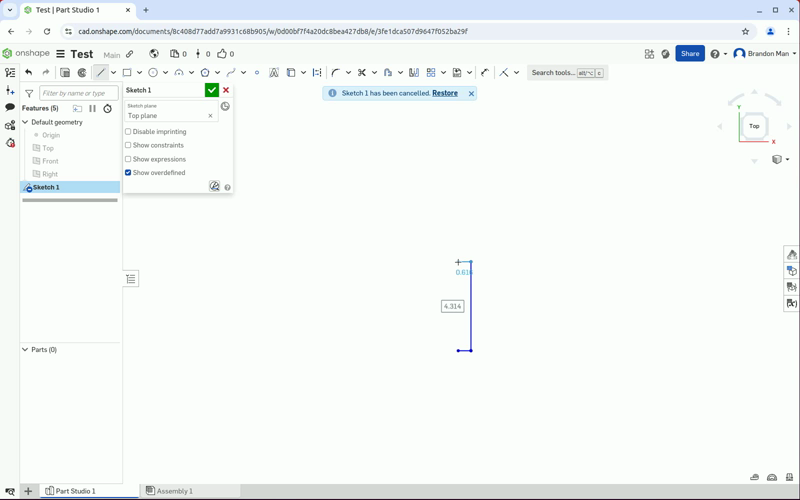
scroll(6)
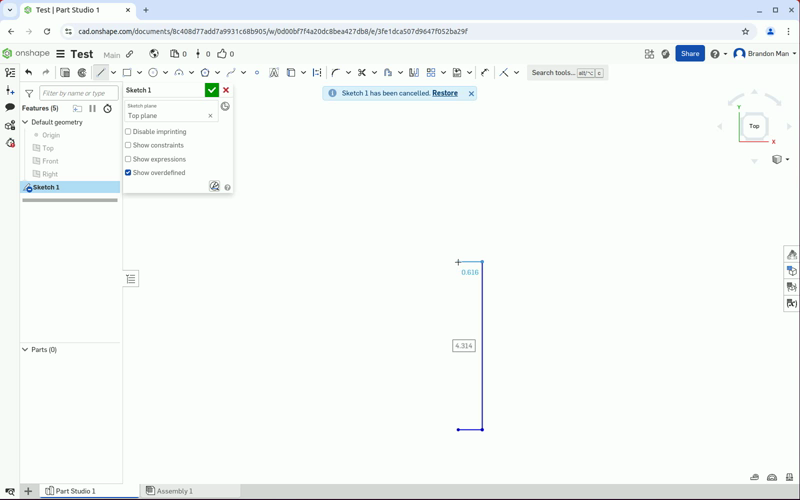
scroll(6)
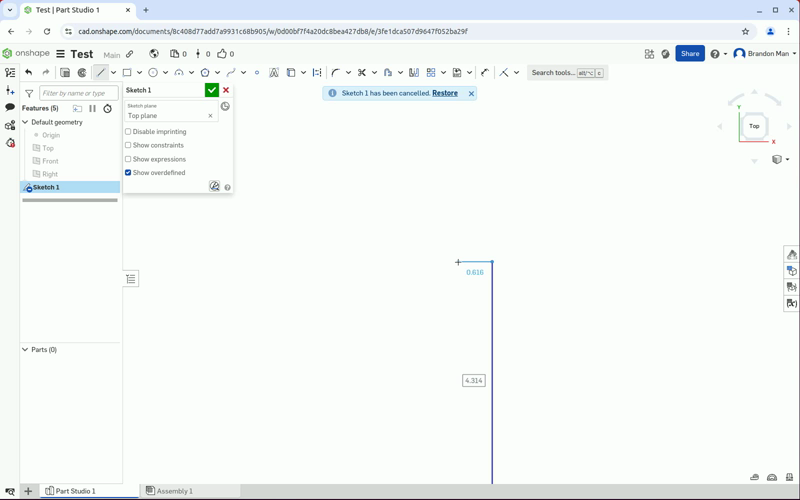
click(458, 261)
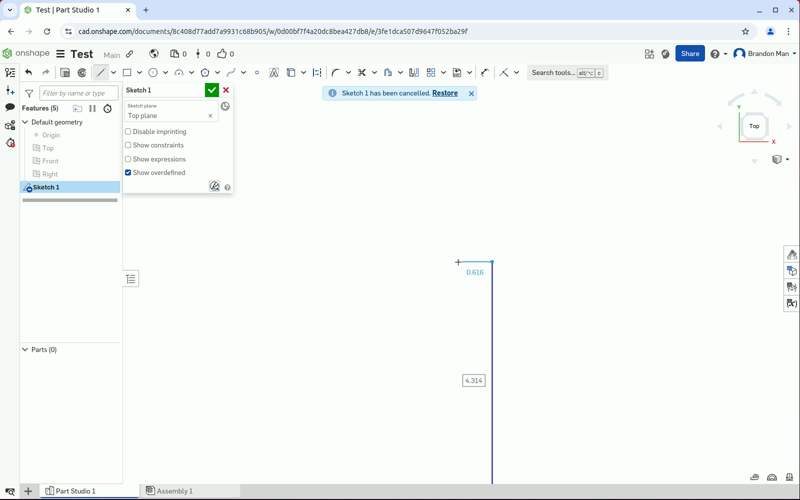
scroll(-6)
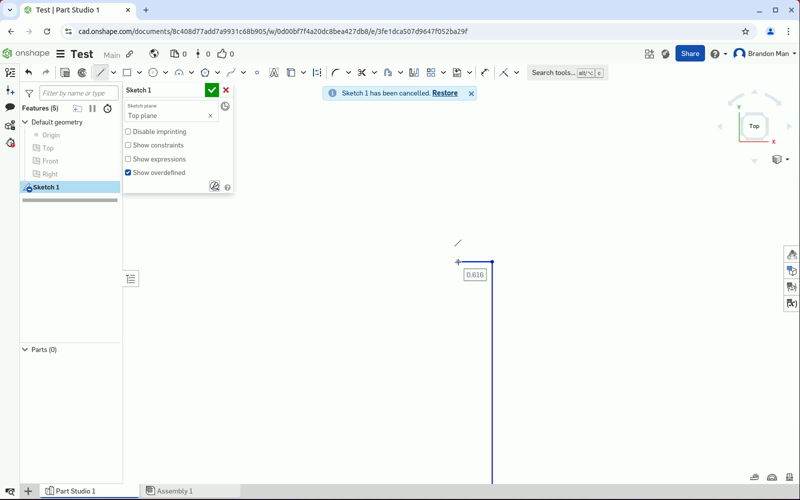
scroll(-6)
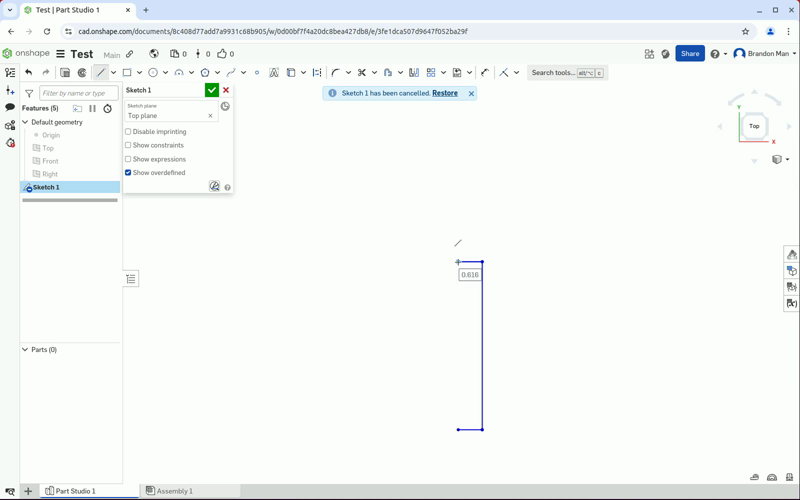
scroll(-6)
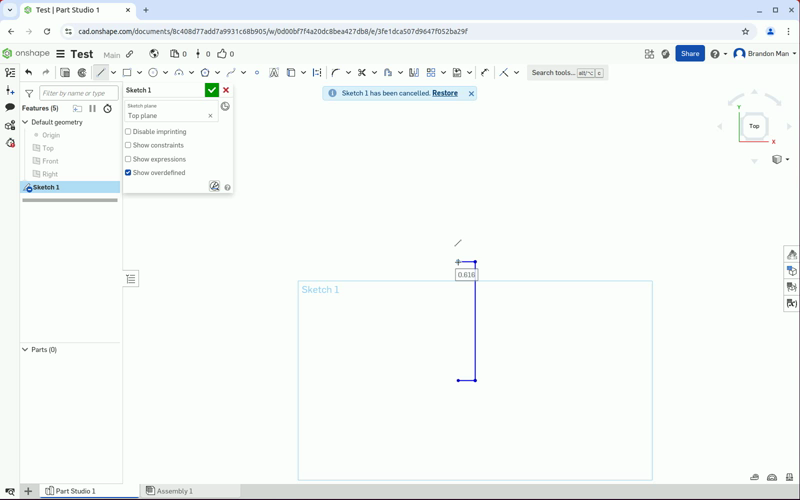
scroll(-6)
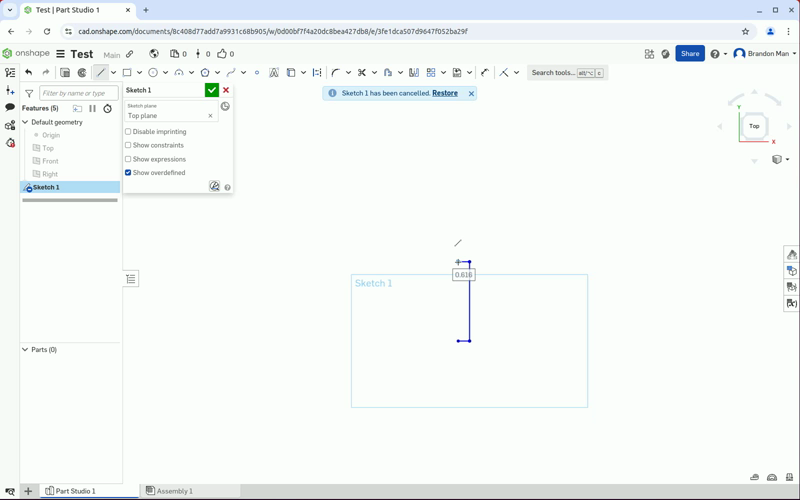
scroll(-6)
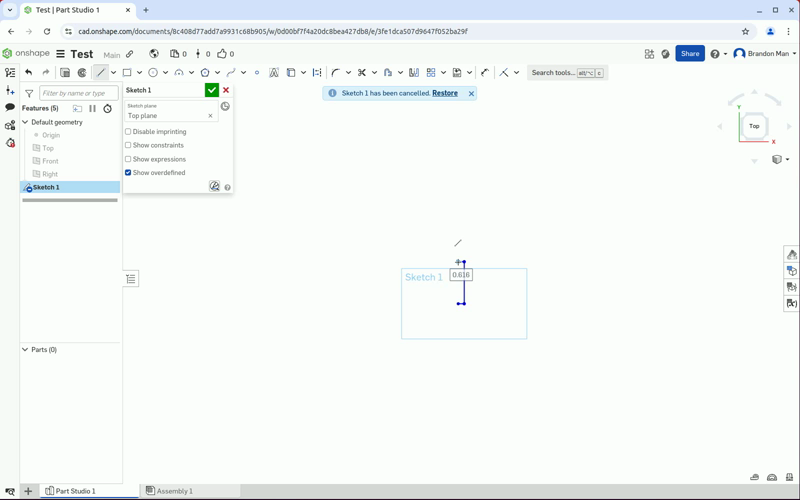
scroll(-6)
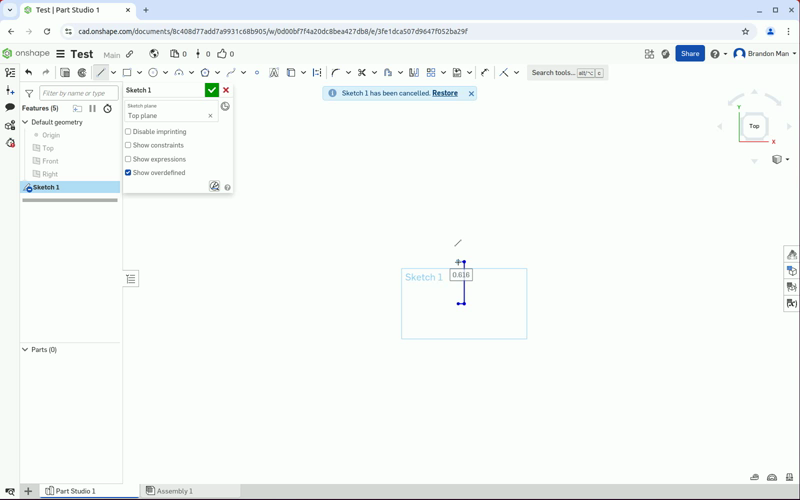
scroll(-6)
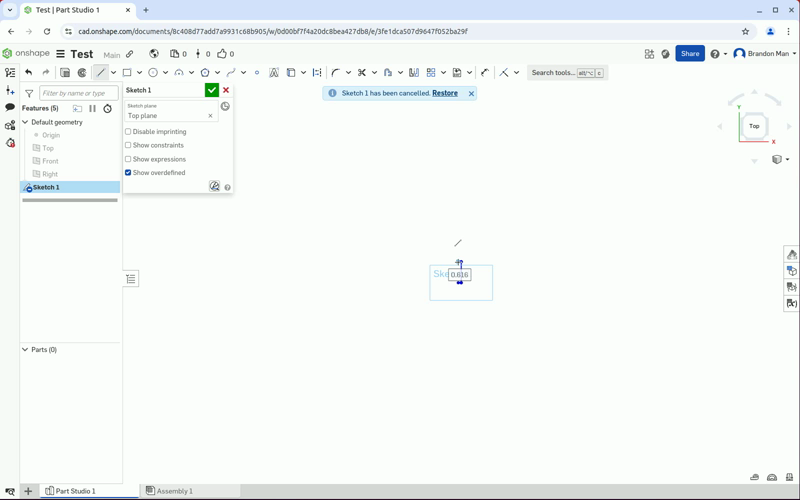
key_up(shift)
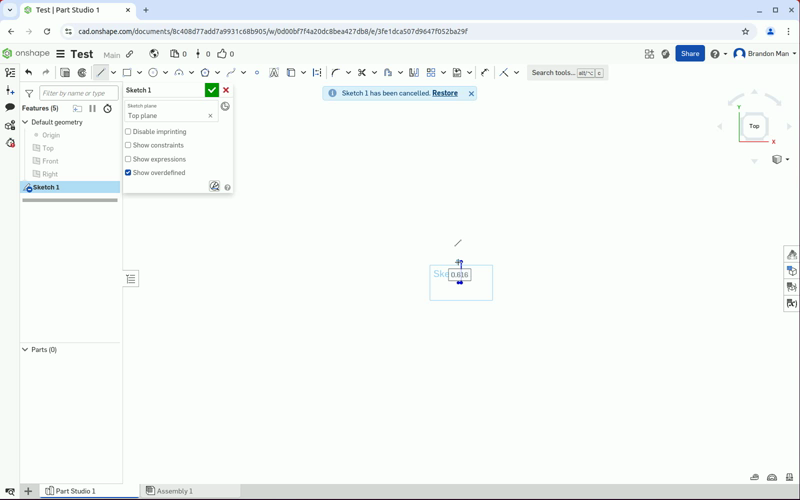
mouse_move(488, 261)
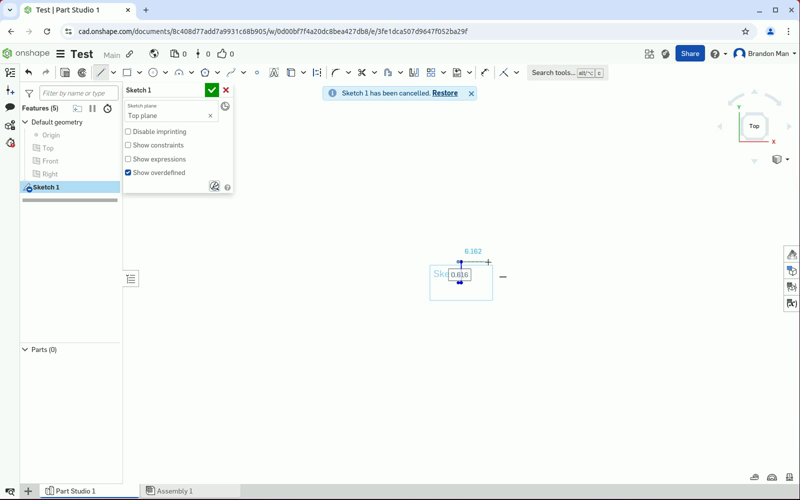
key_down(shift)
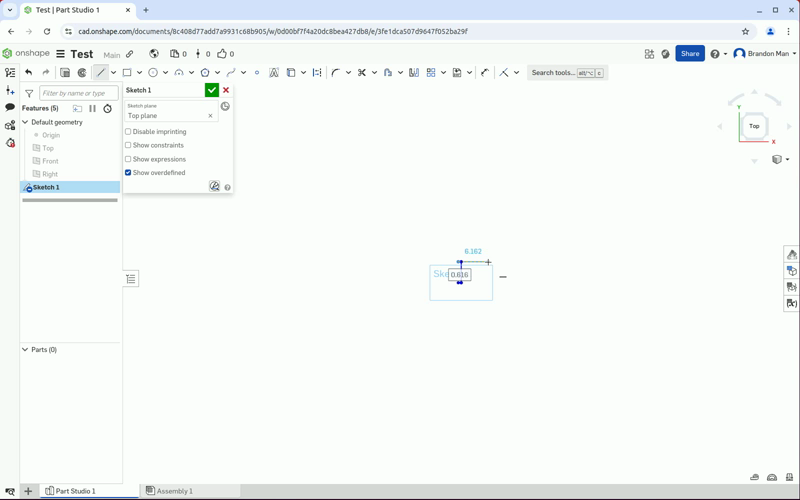
mouse_move(458, 282)
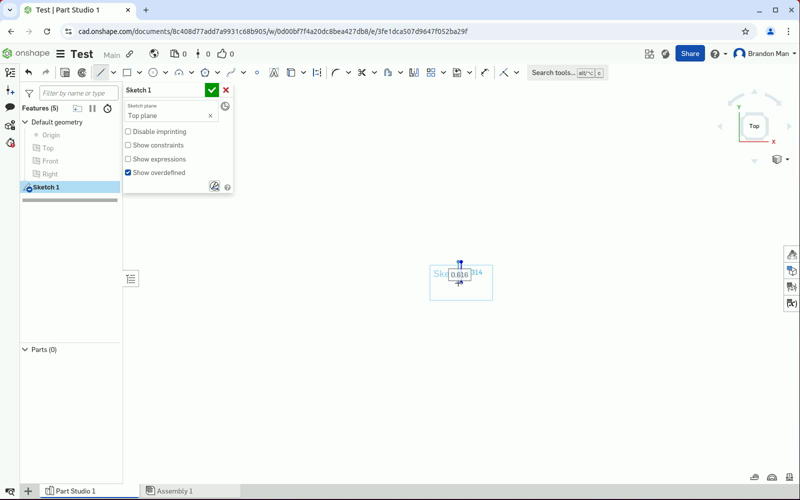
scroll(6)
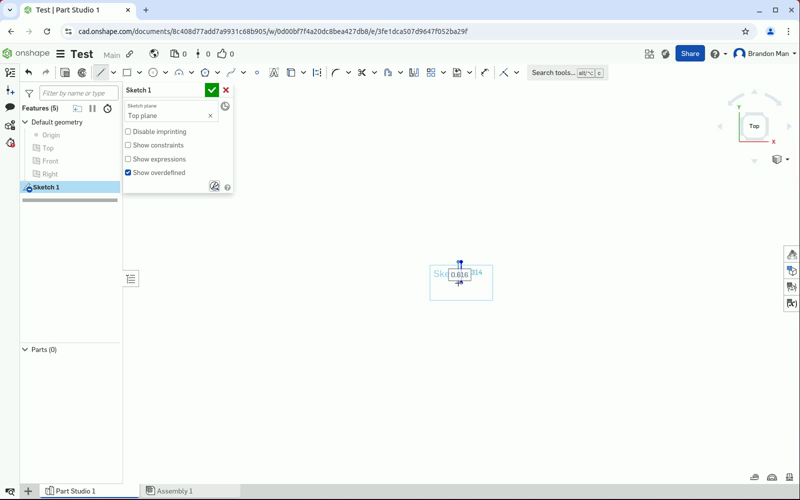
scroll(6)
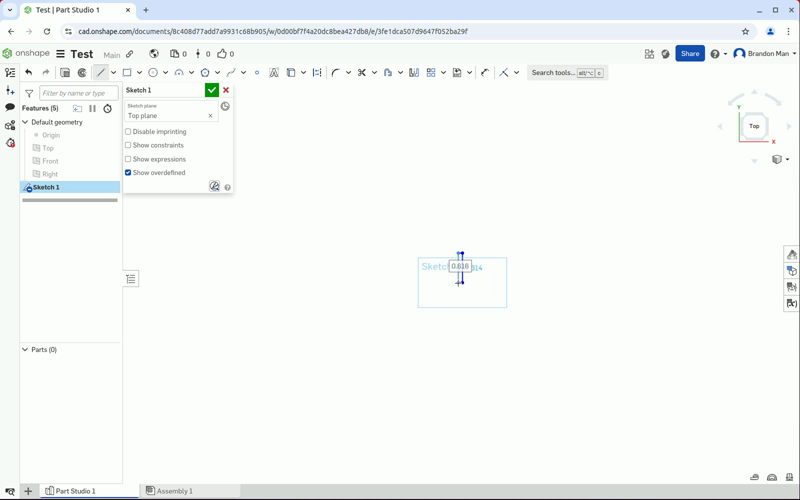
scroll(6)
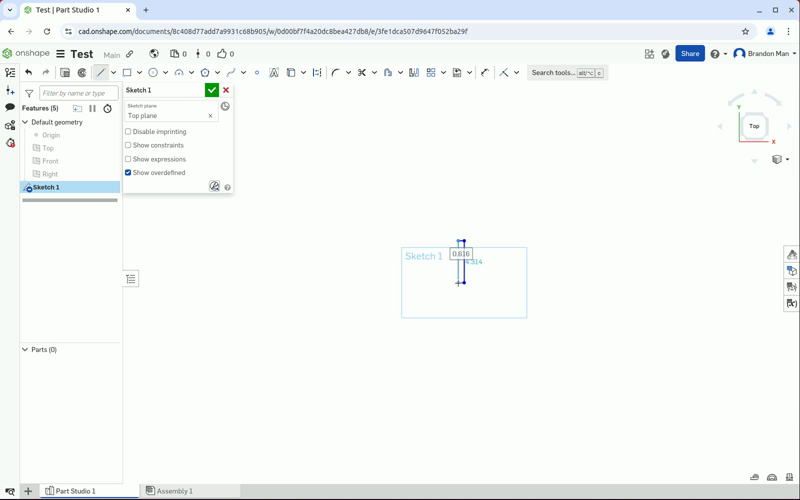
scroll(6)
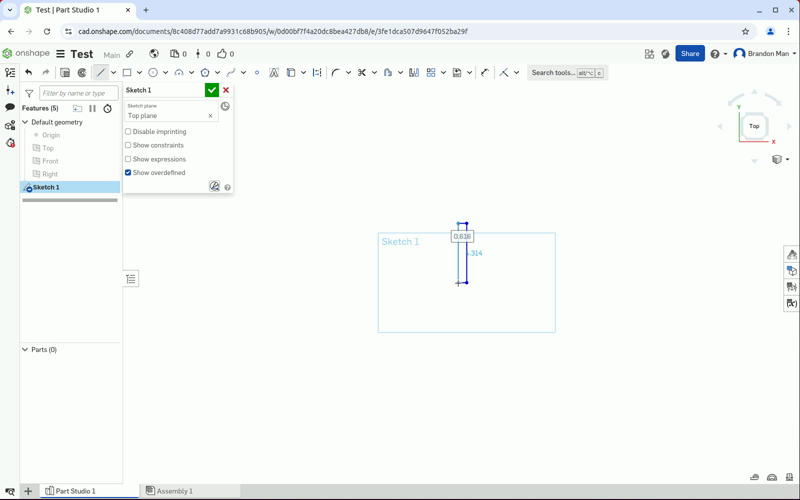
scroll(6)
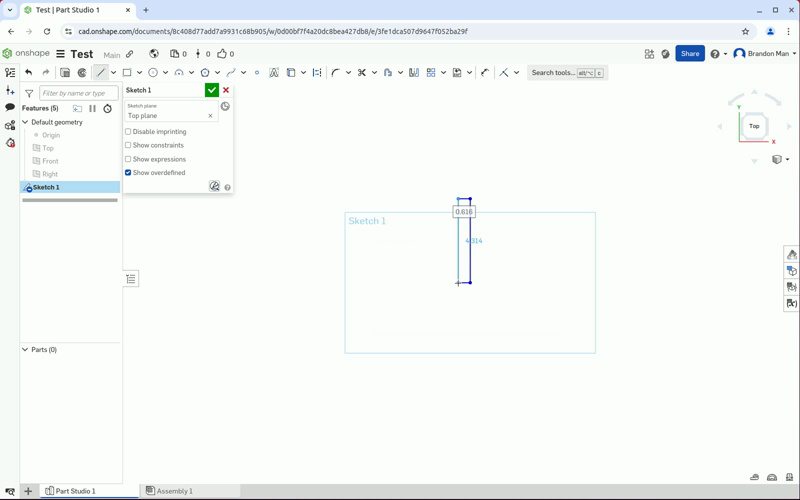
scroll(6)
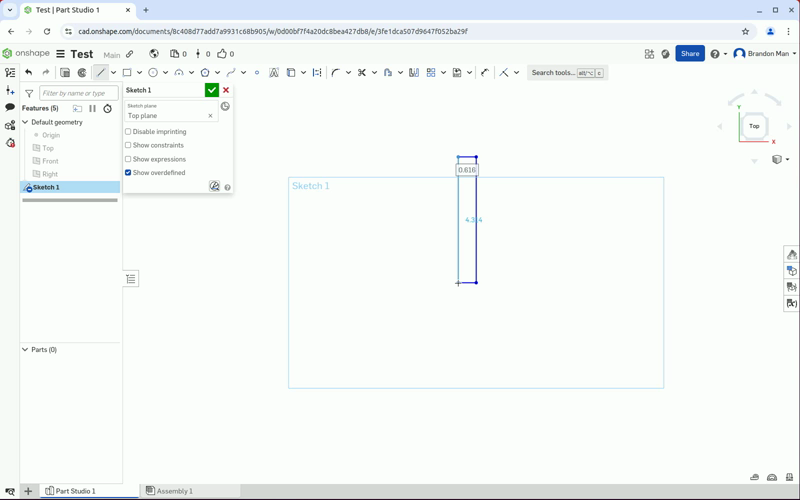
scroll(6)
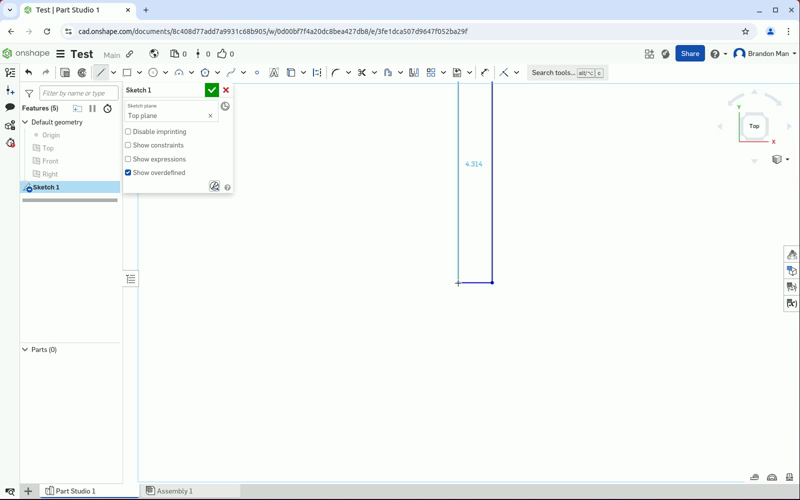
key_up(shift)
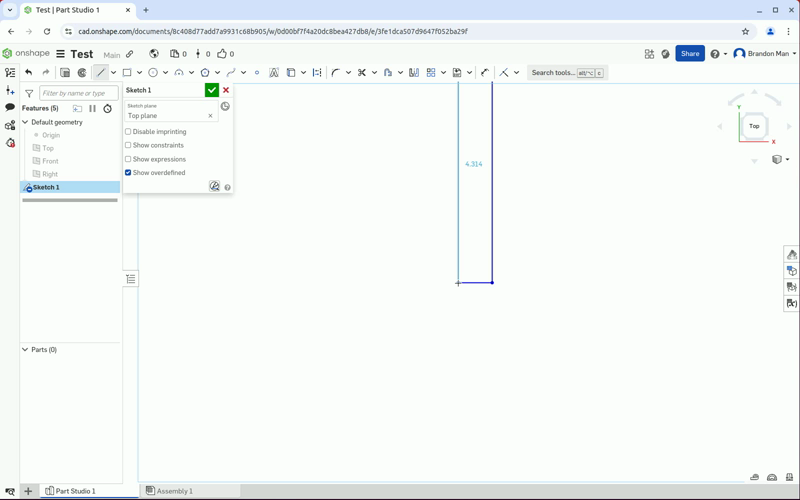
click(458, 282)
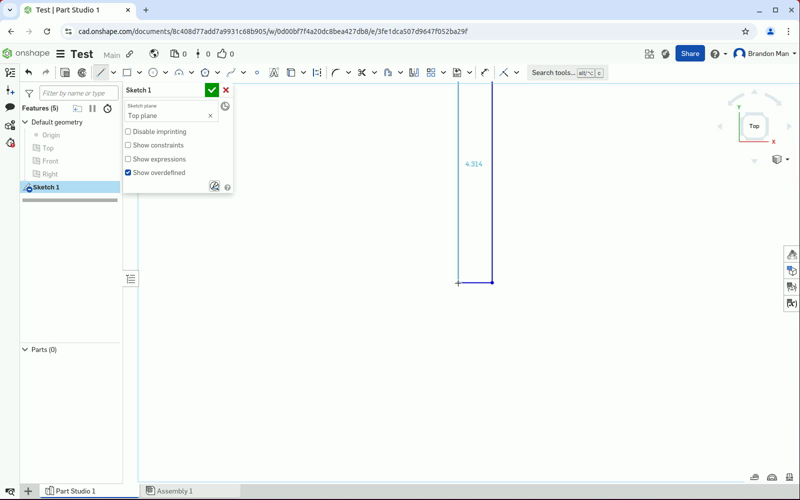
scroll(-6)
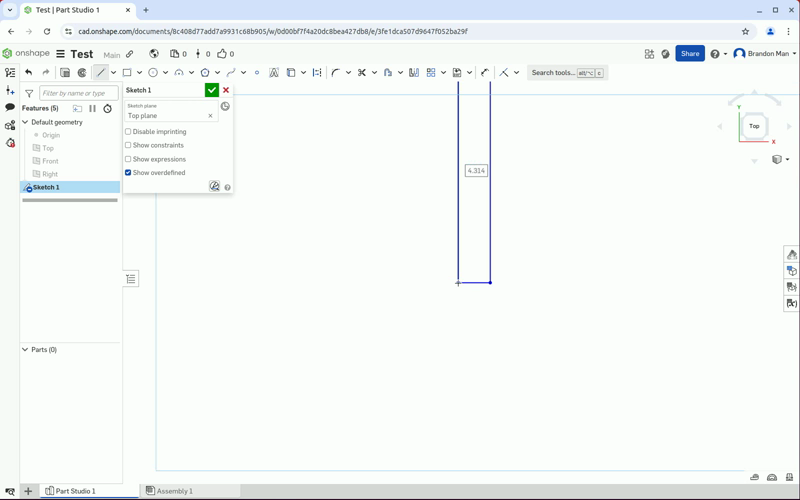
scroll(-6)
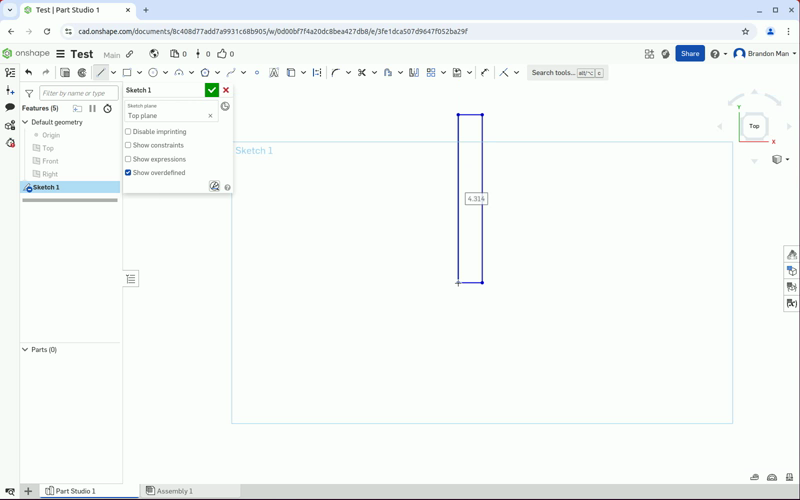
scroll(-6)
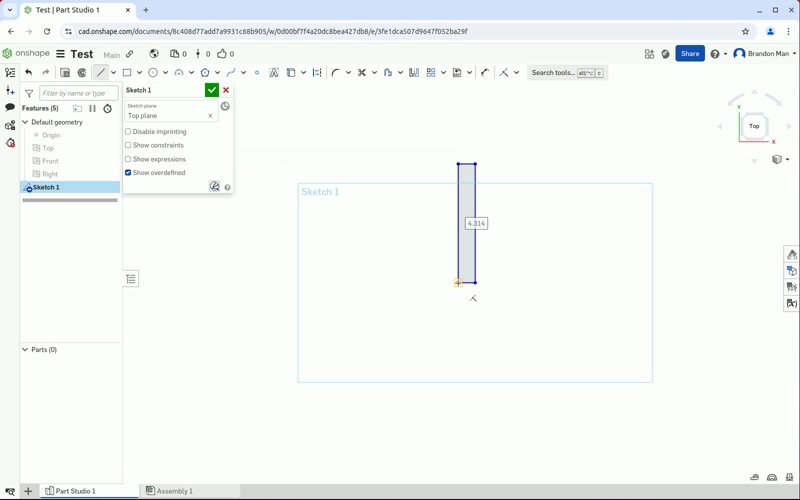
scroll(-6)
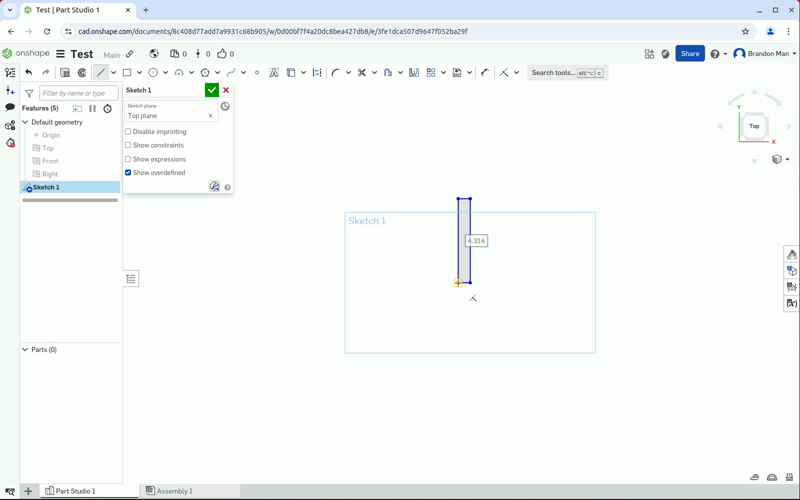
scroll(-6)
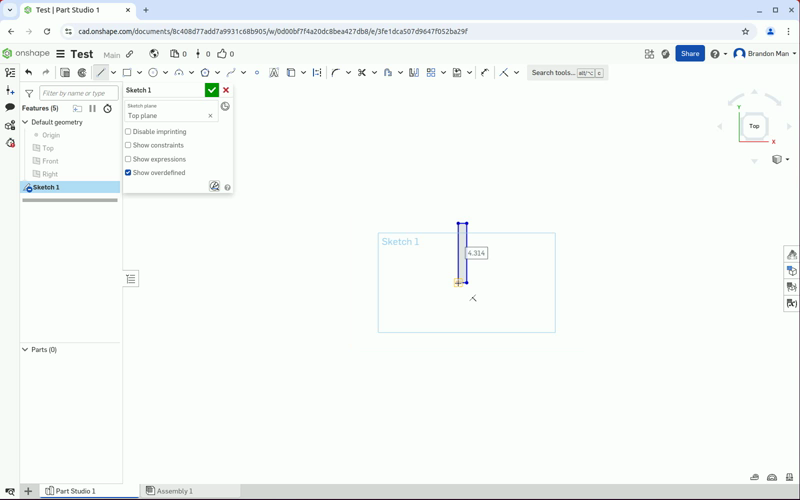
scroll(-6)
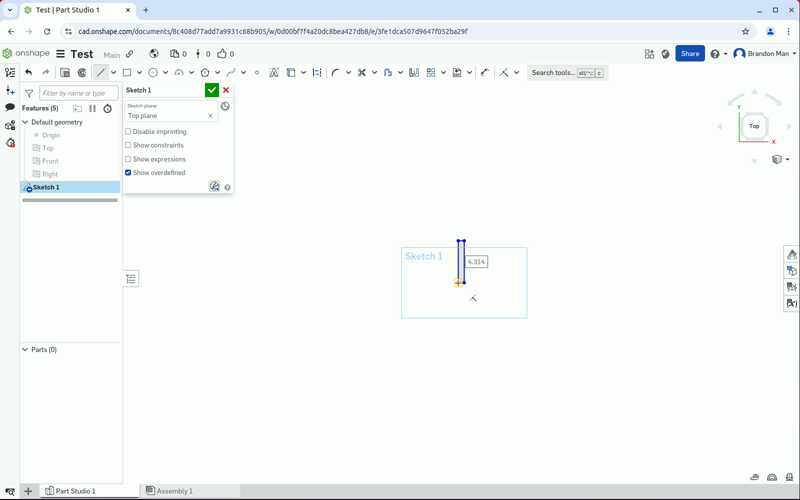
scroll(-6)
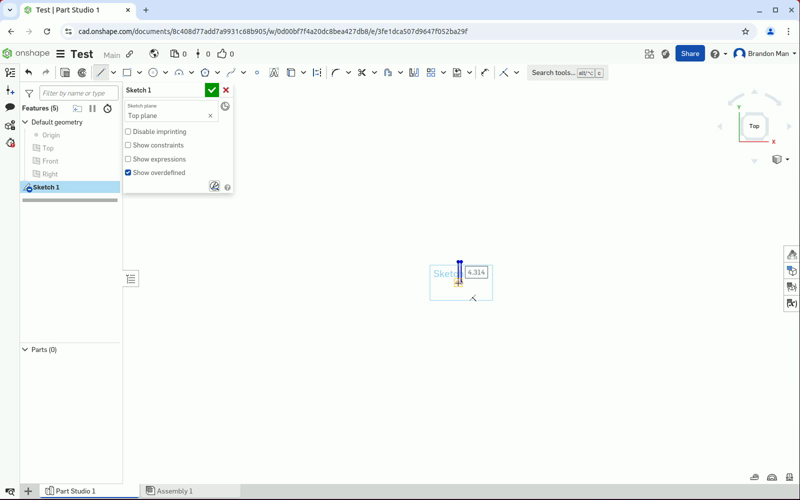
key(esc)
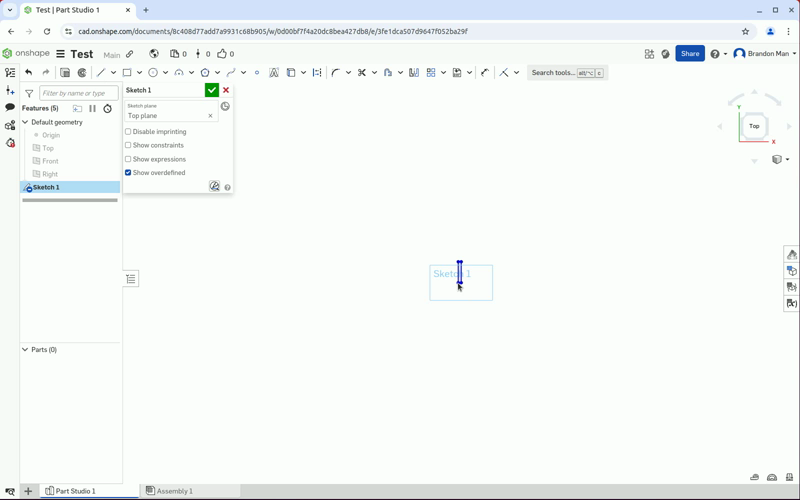
mouse_move(459, 274)
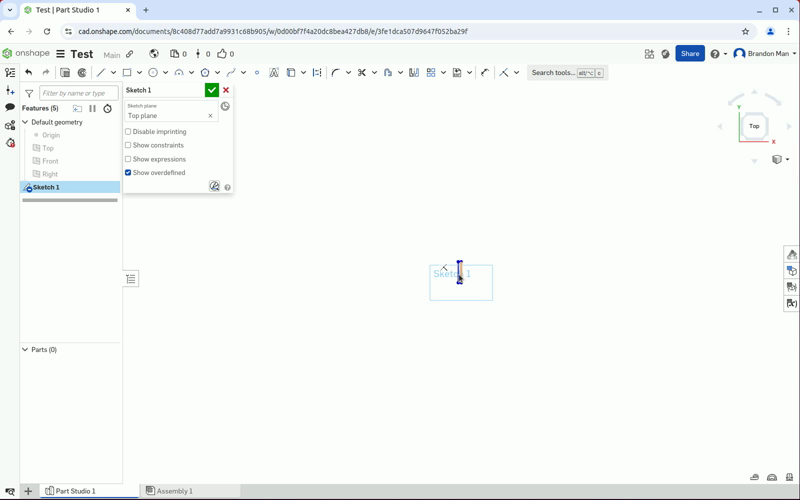
scroll(6)
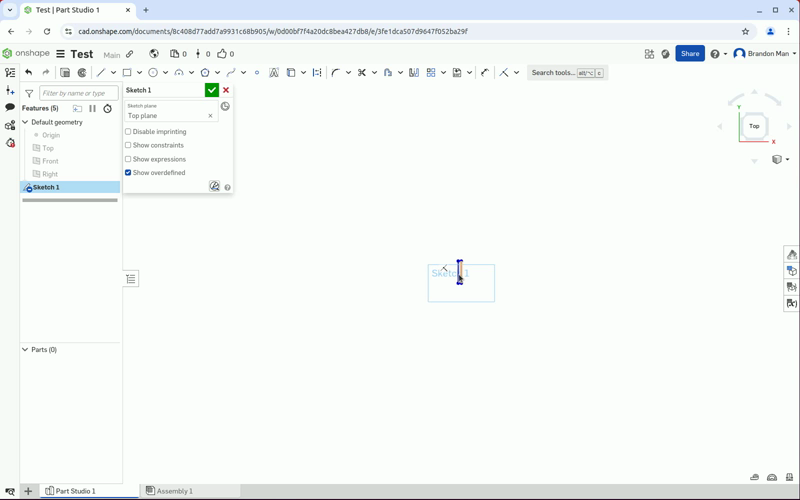
scroll(6)
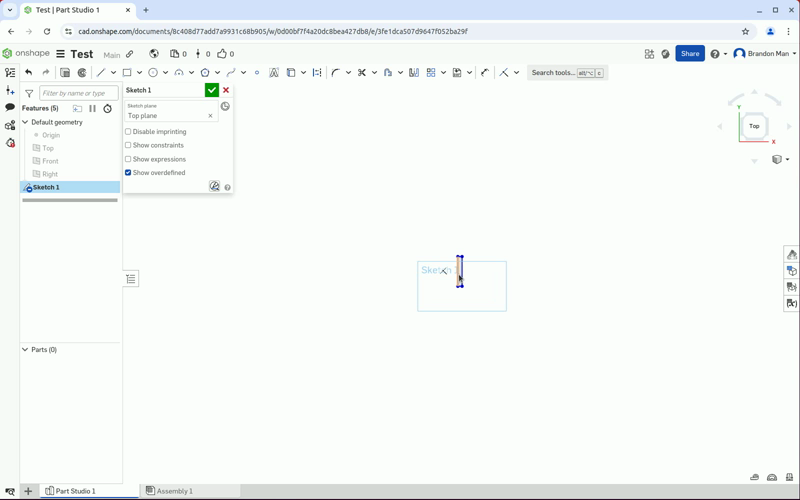
scroll(6)
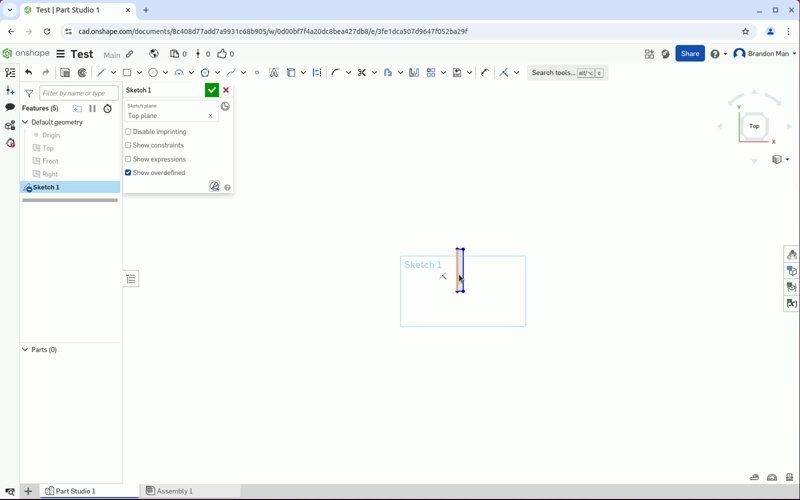
scroll(6)
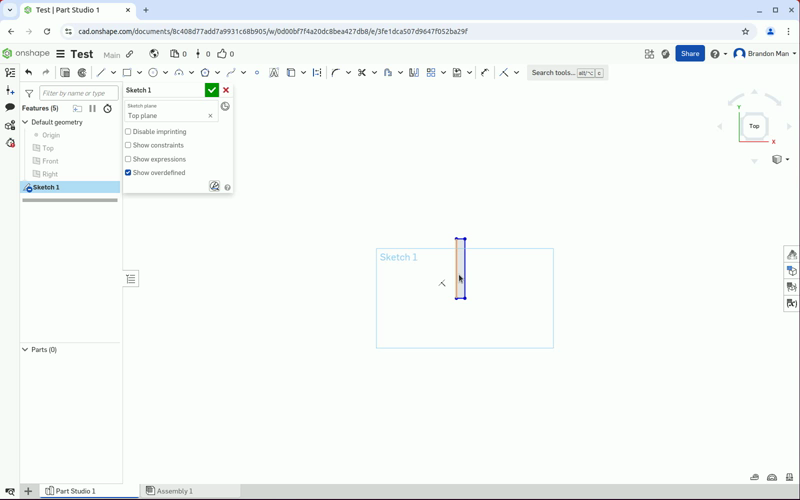
scroll(6)
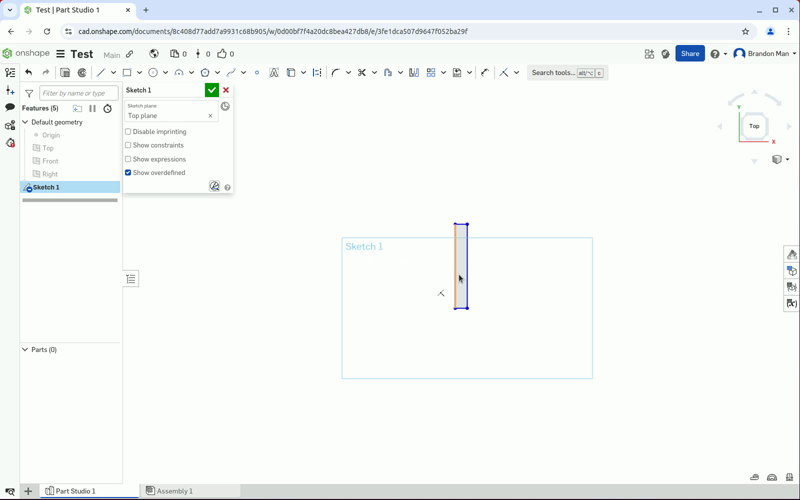
scroll(6)
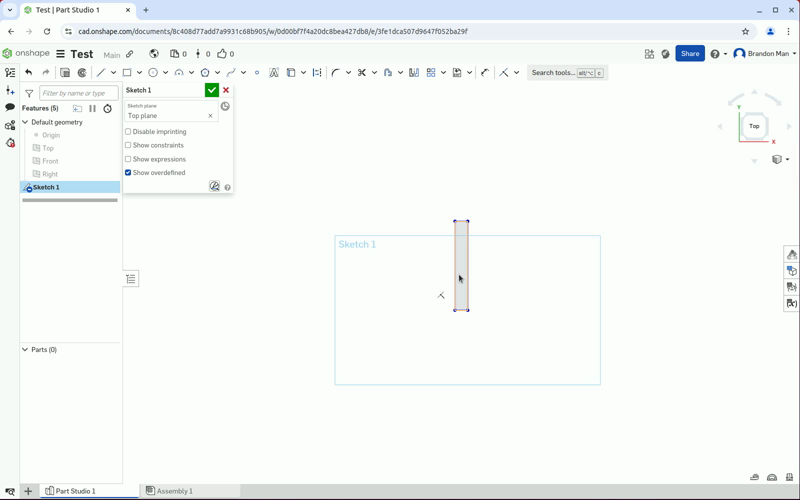
scroll(6)
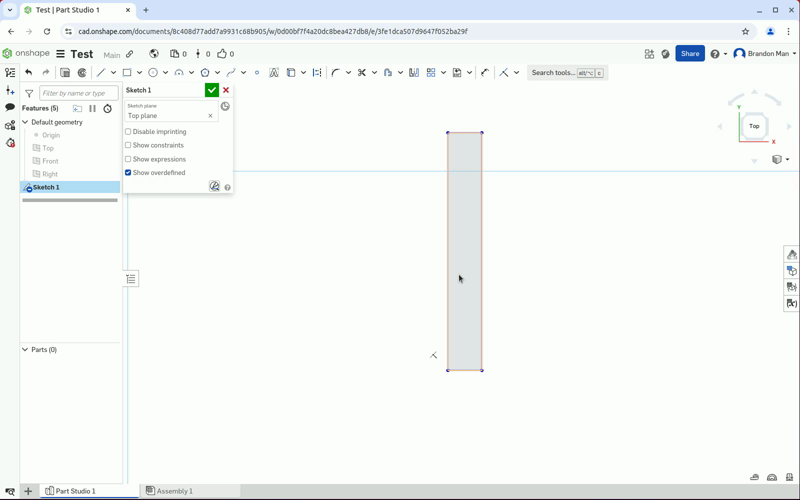
click(459, 274)
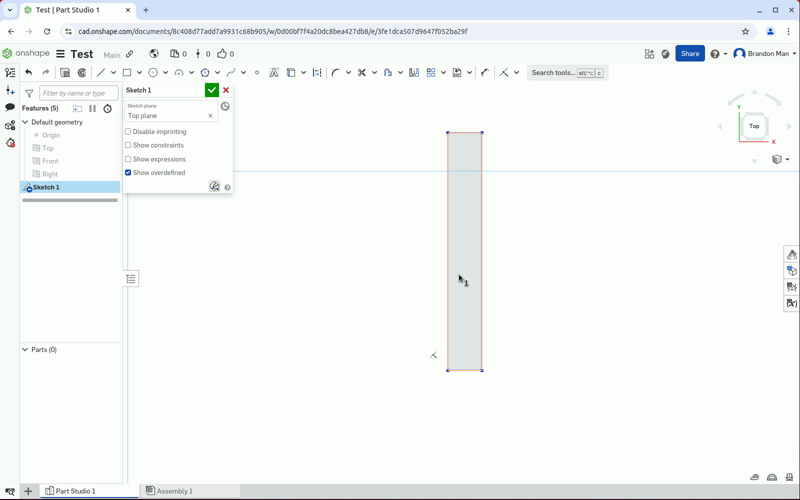
scroll(-6)
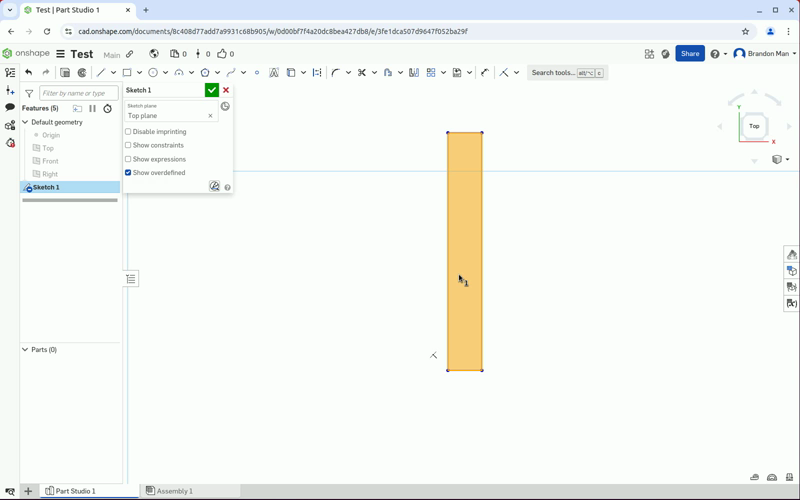
scroll(-6)
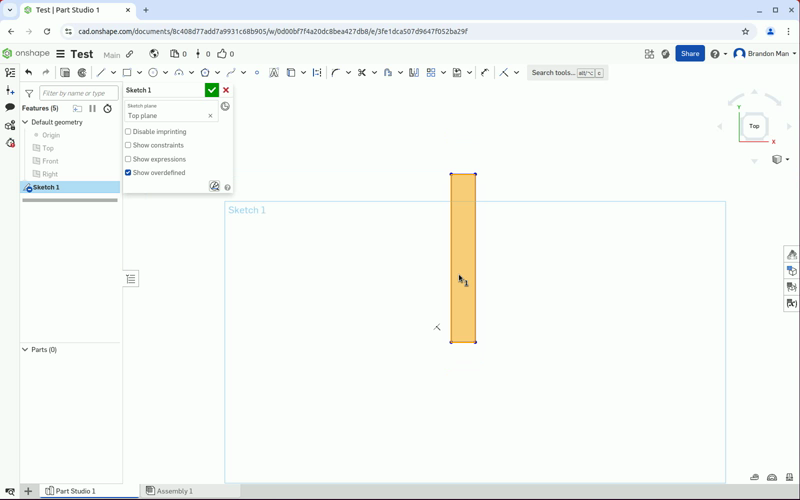
scroll(-6)
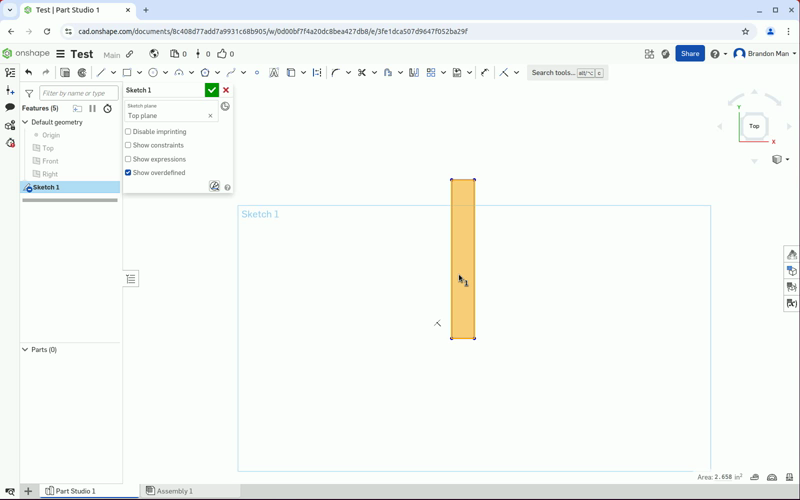
scroll(-6)
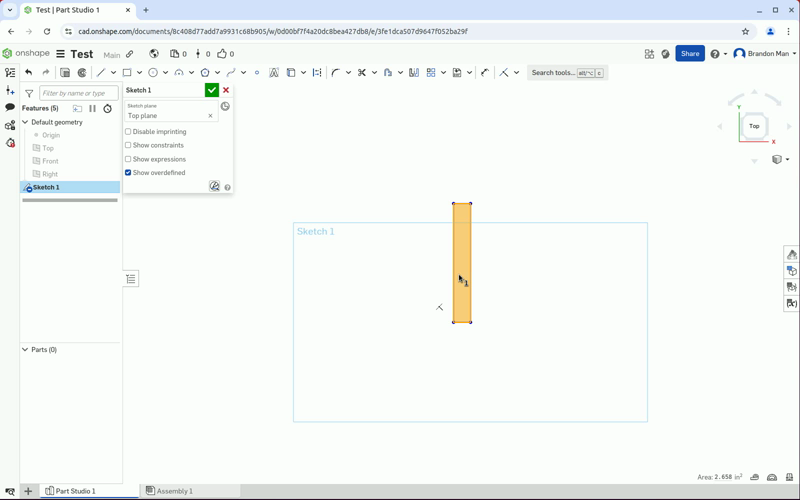
scroll(-6)
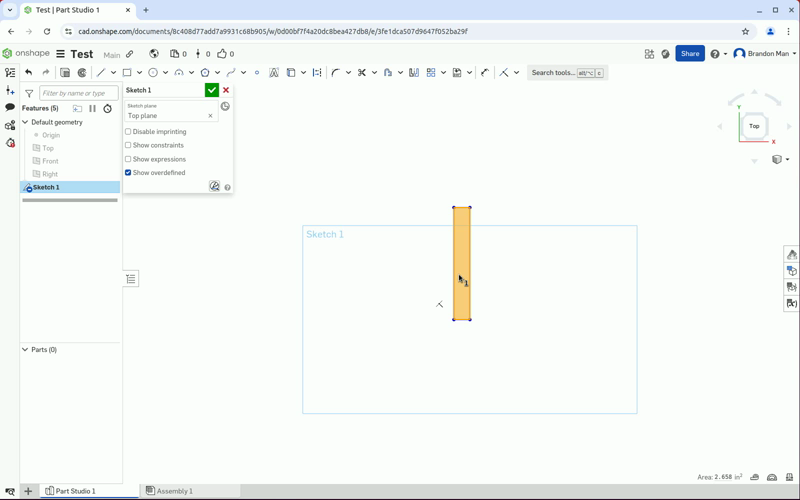
scroll(-6)
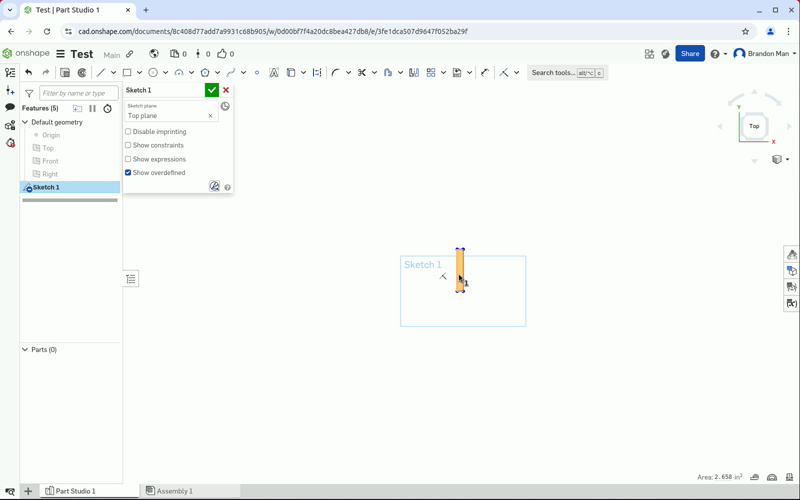
scroll(-6)
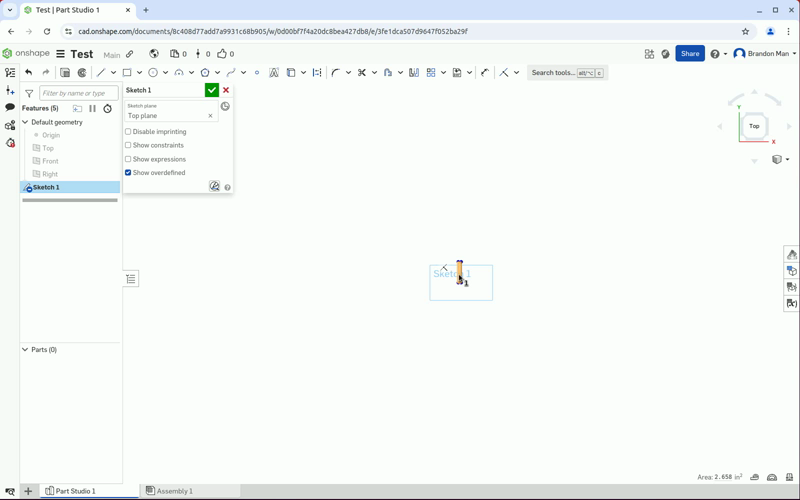
mouse_move(73, 352)
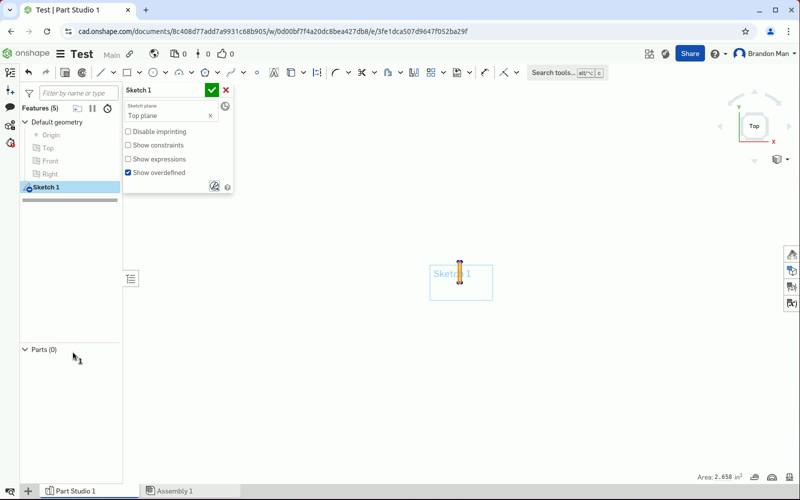
key(shift+y)
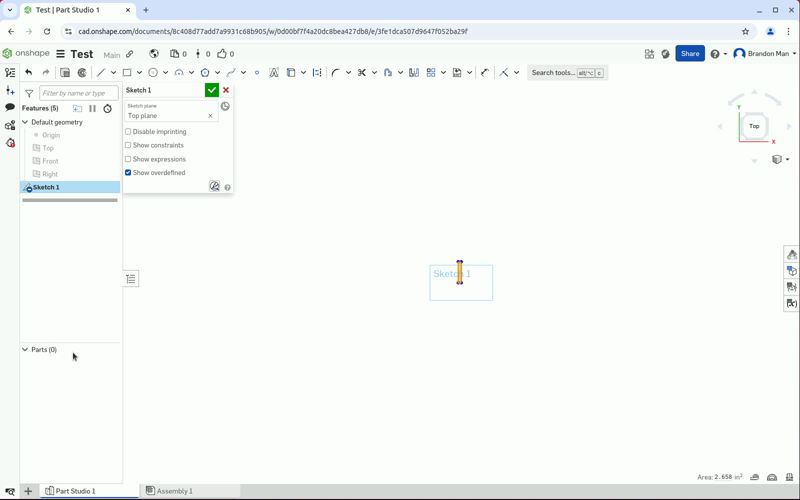
key(shift+e)
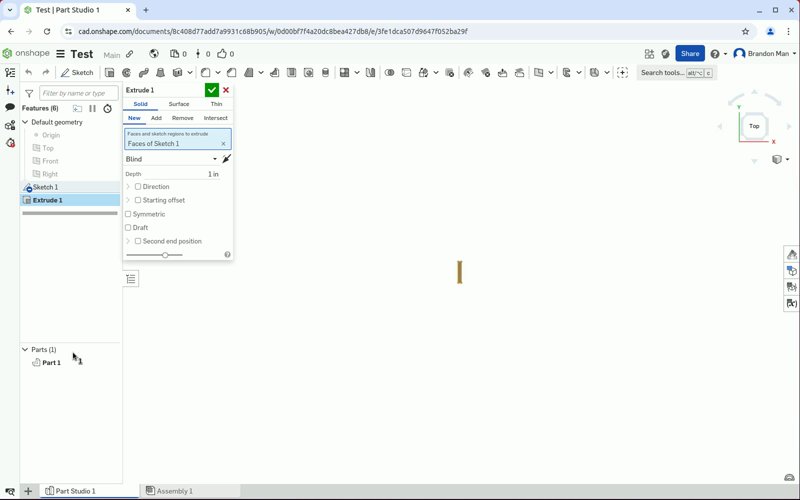
mouse_move(143, 106)
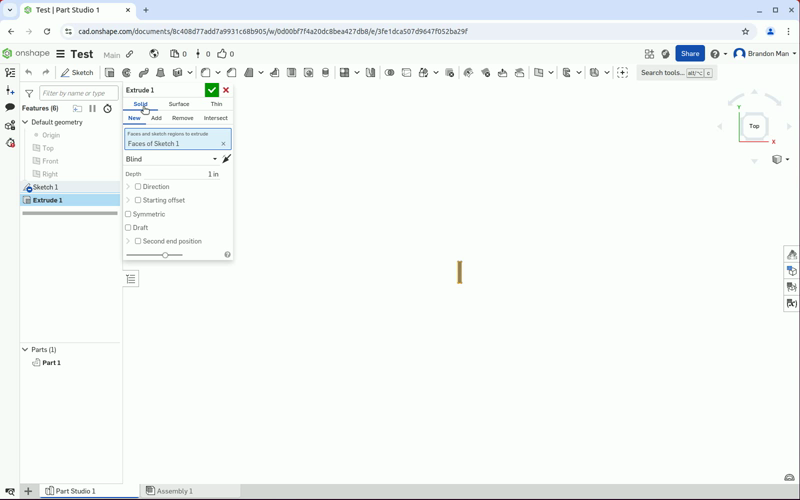
click(143, 106)
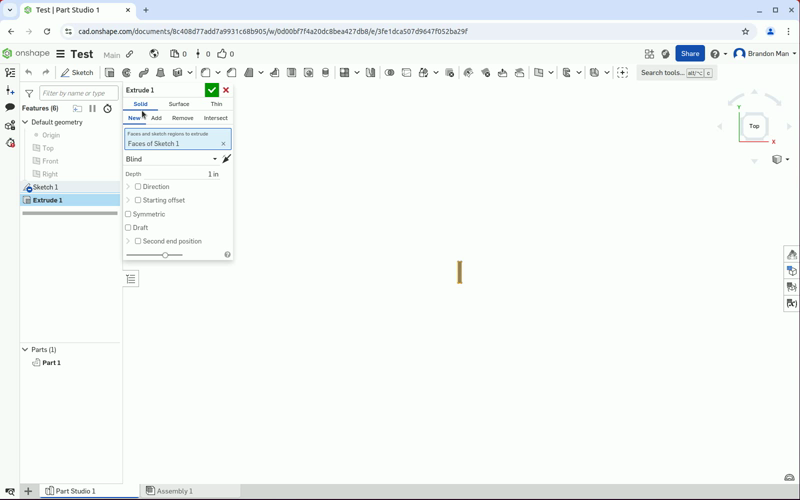
mouse_move(137, 120)
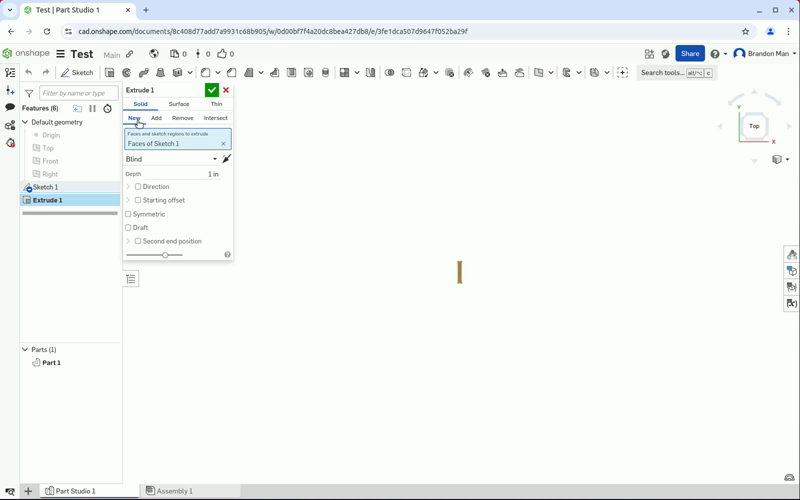
click(137, 120)
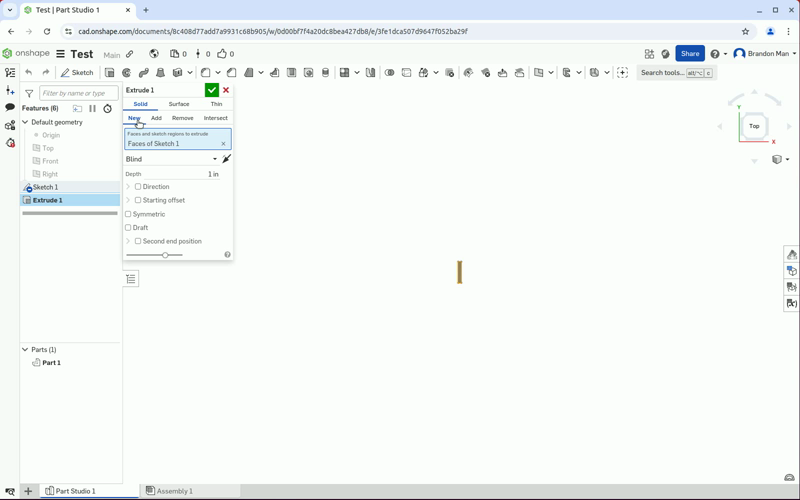
key(tab, 4)
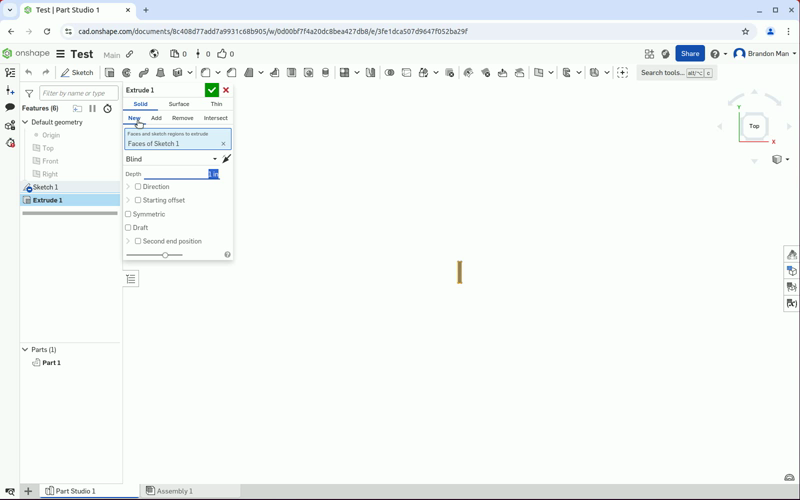
text(23.108)
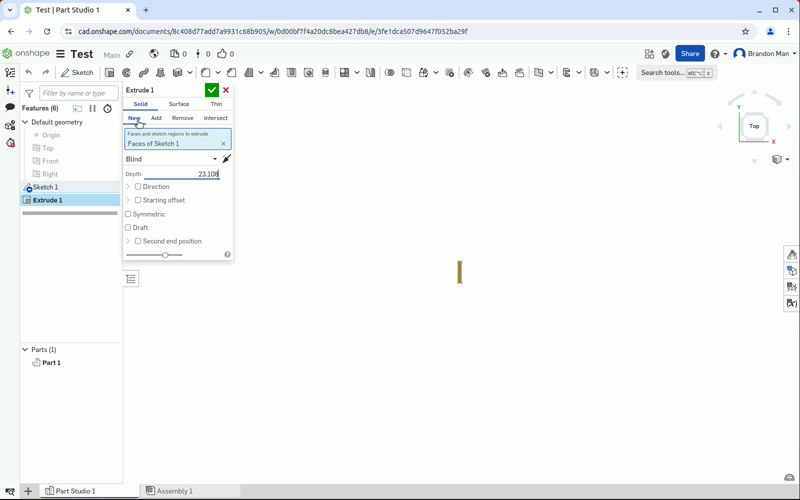
key(enter)
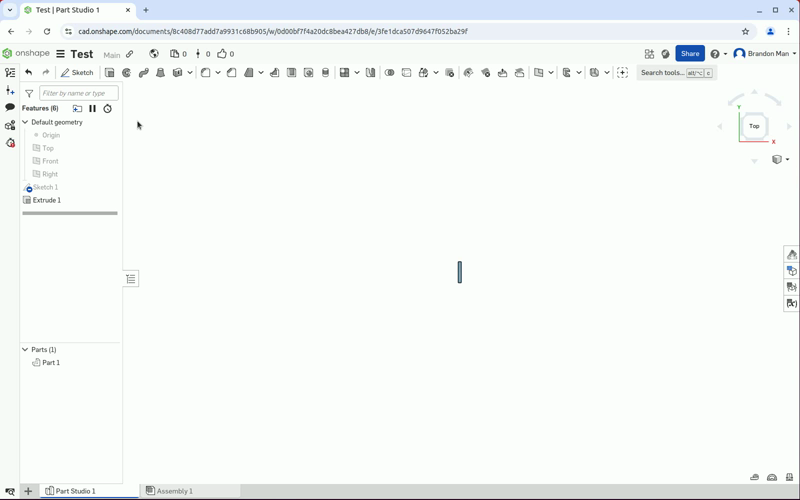
key(shift+h)
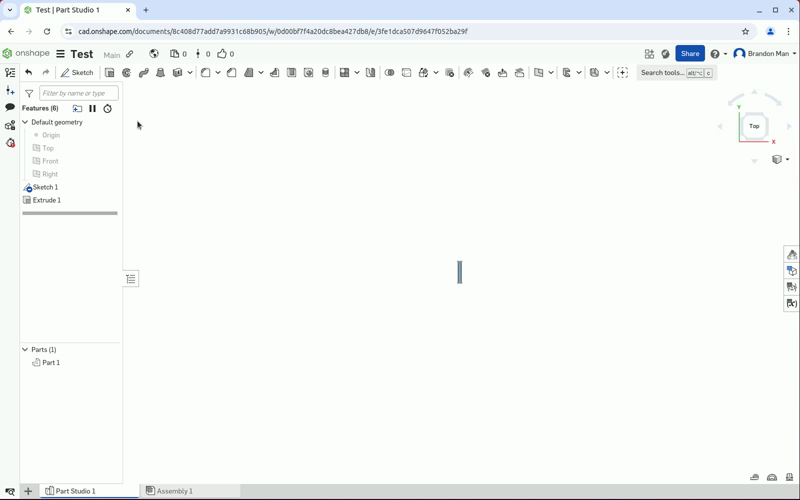
key(shift+h)
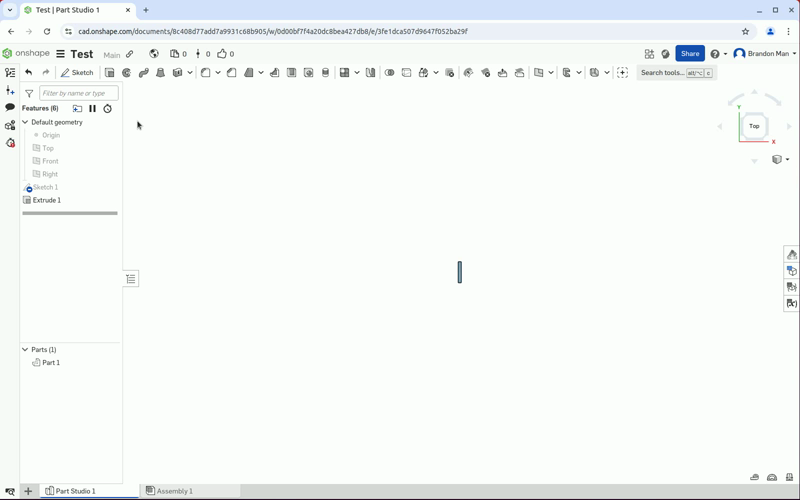
mouse_move(73, 189)
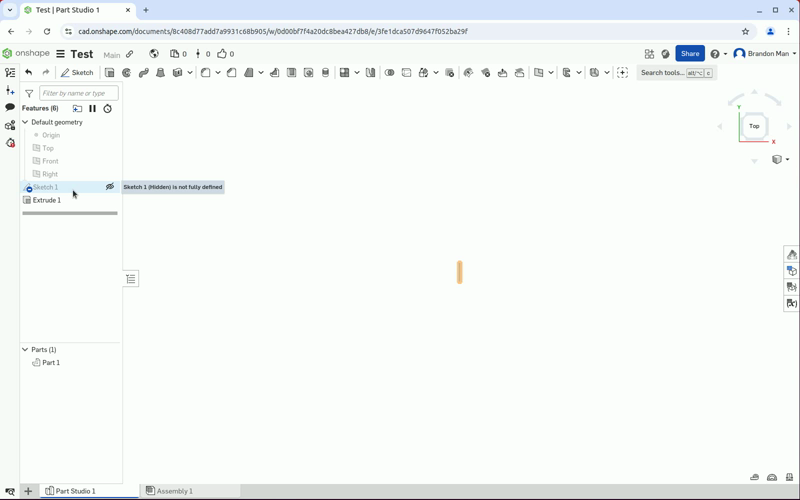
click(73, 189)
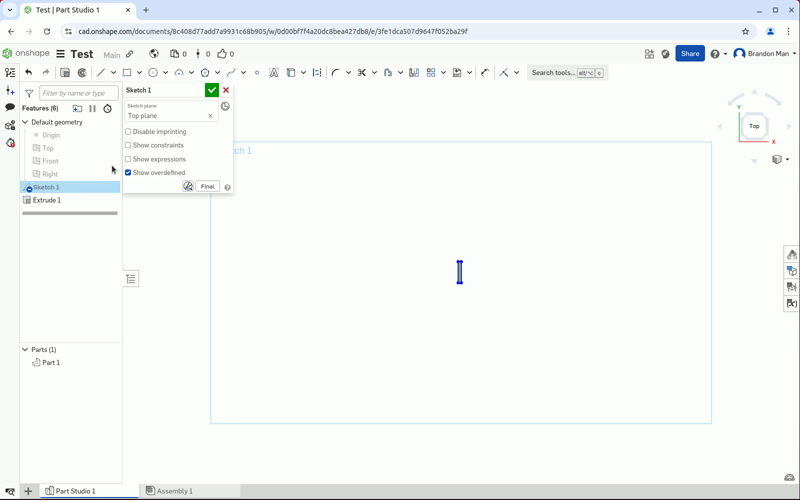
mouse_move(229, 92)
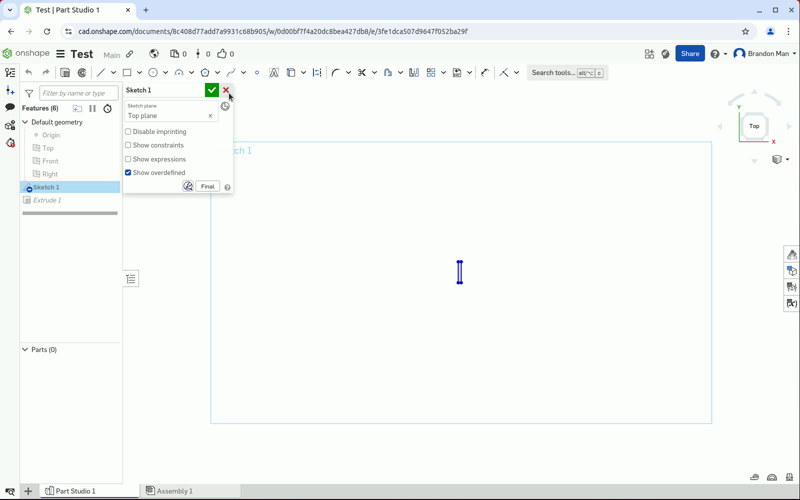
click(229, 92)
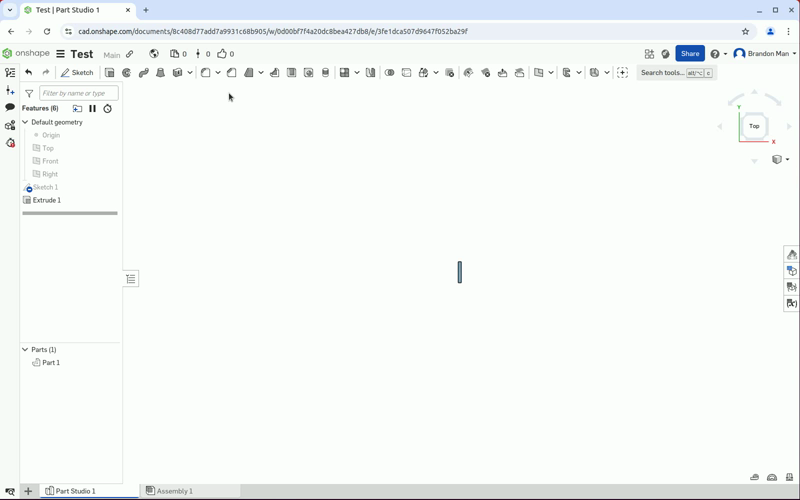
mouse_move(73, 352)
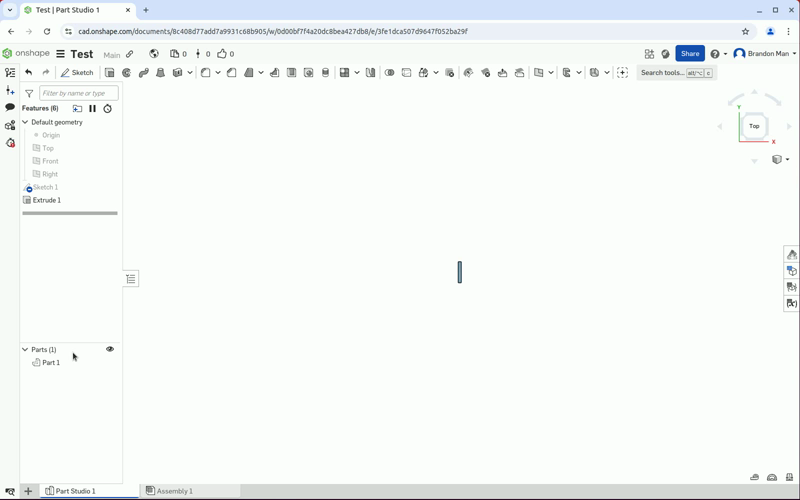
key(y)
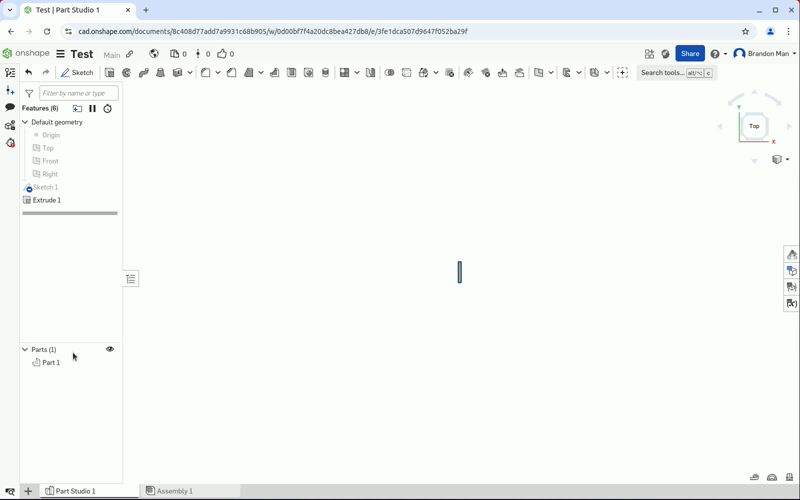
key(shift+p)
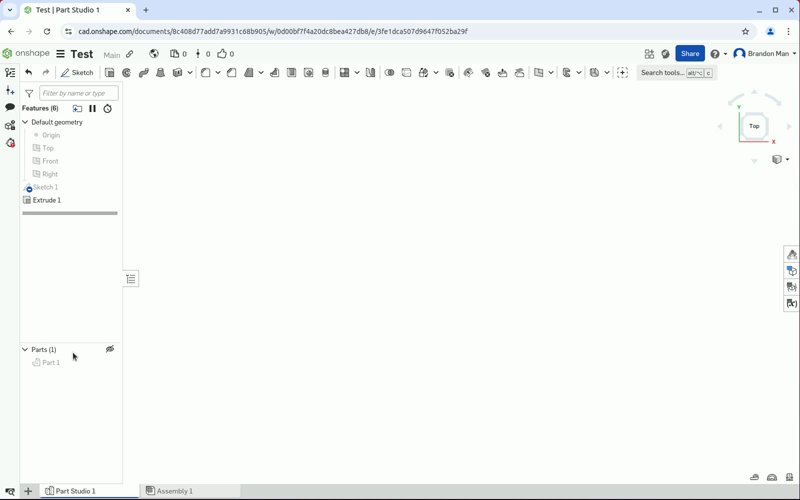
key(space)
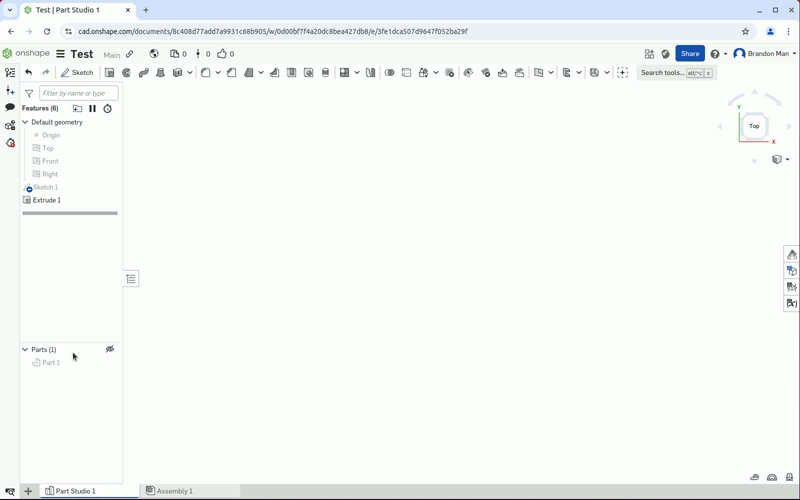
key_down(shift)
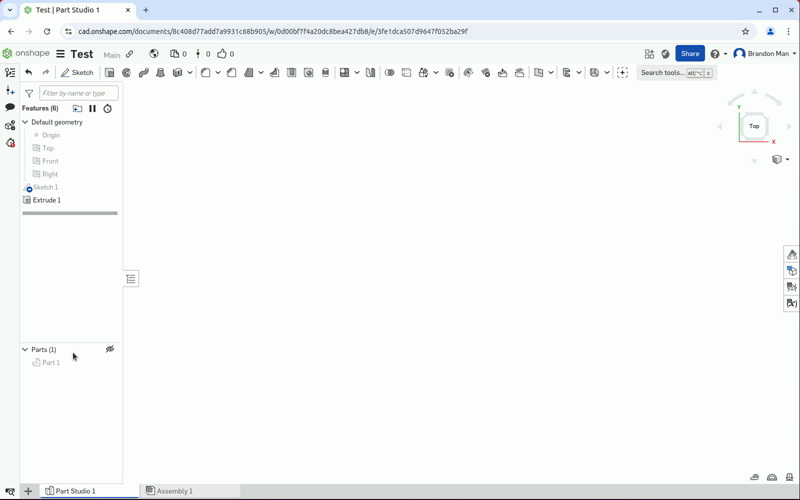
key(up)
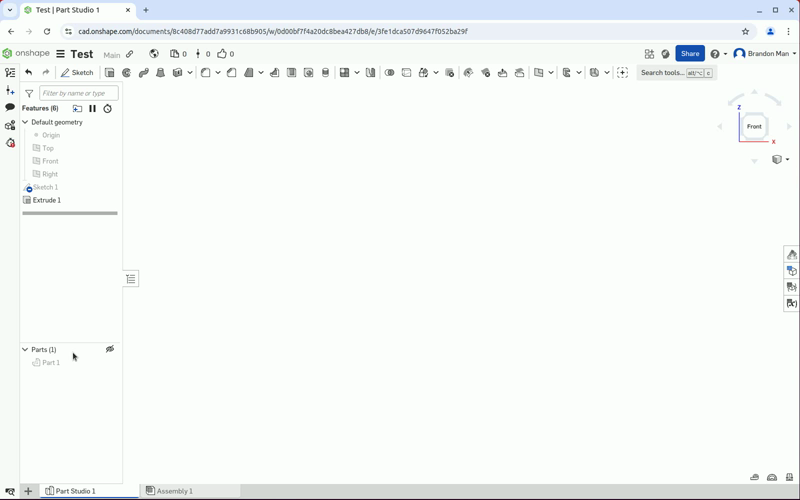
key_up(shift)
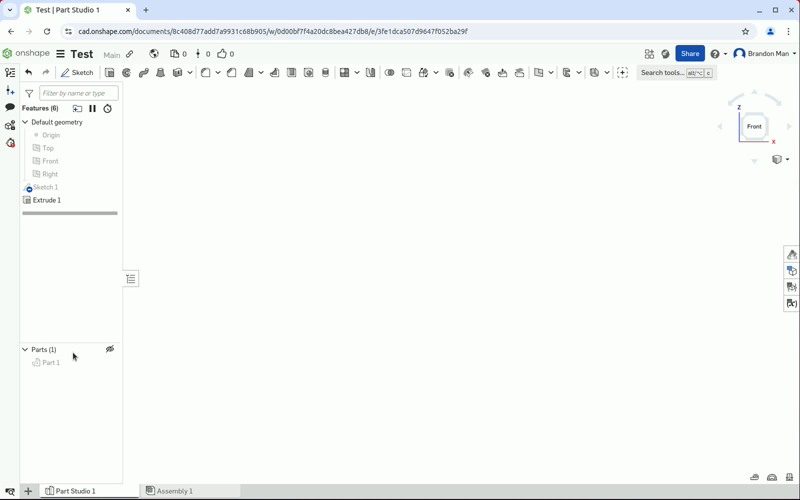
key(space)
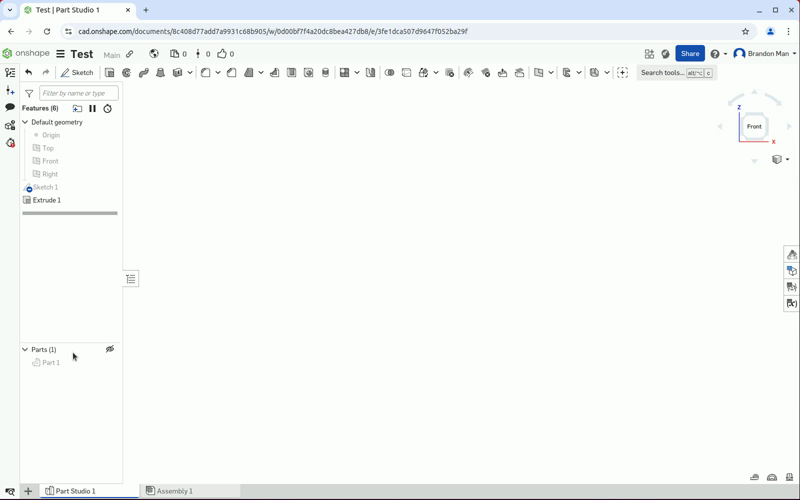
key_down(shift)
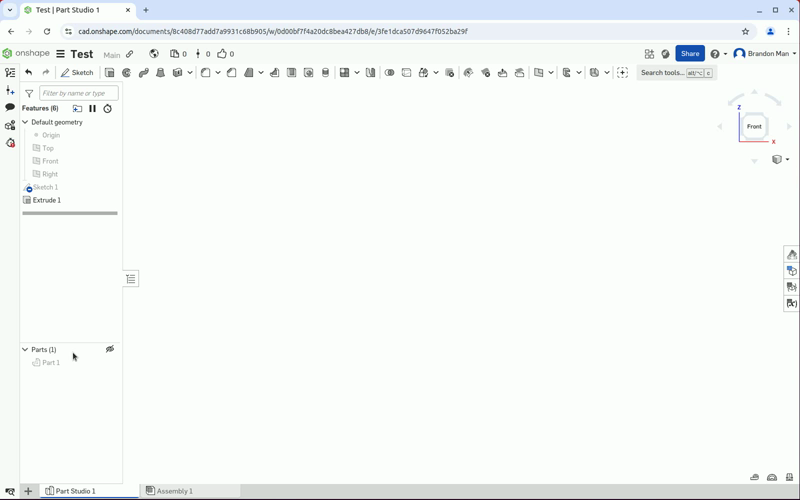
key(left)
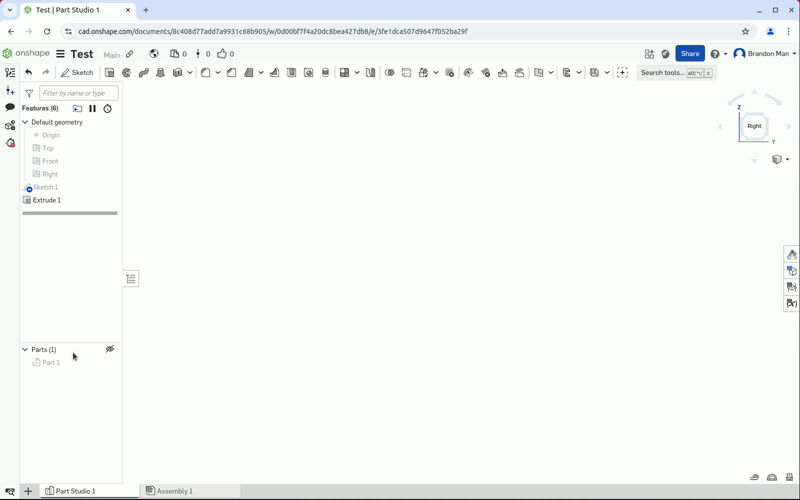
key_up(shift)
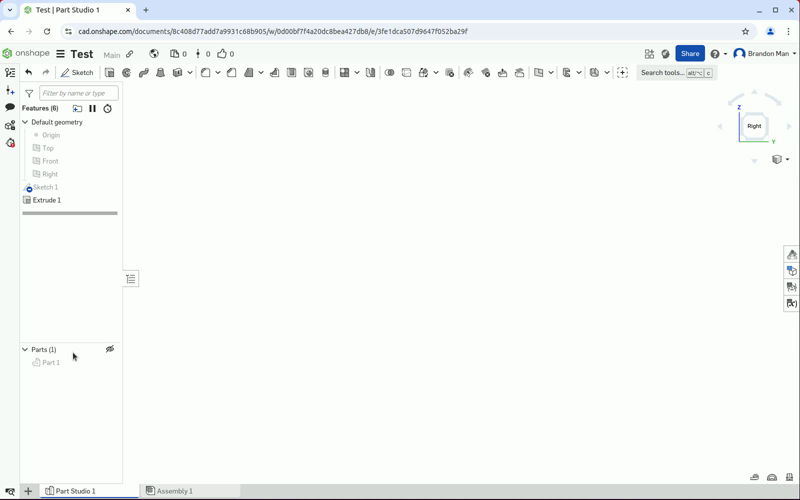
mouse_move(73, 352)
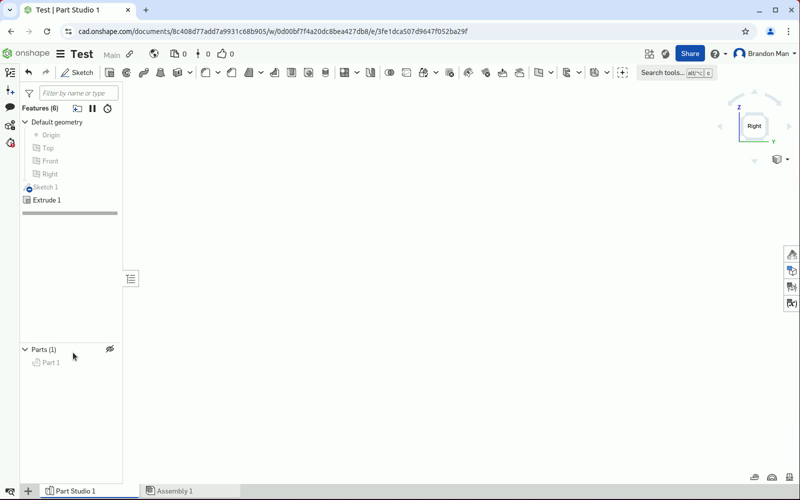
key(shift+y)
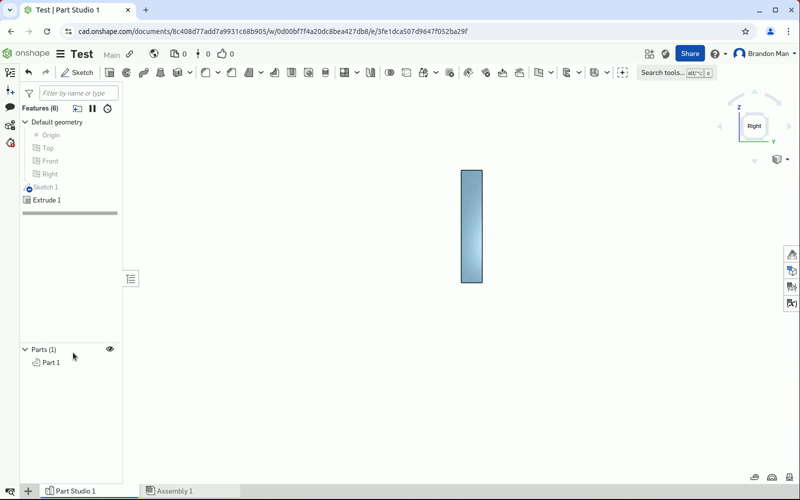
mouse_move(541, 75)
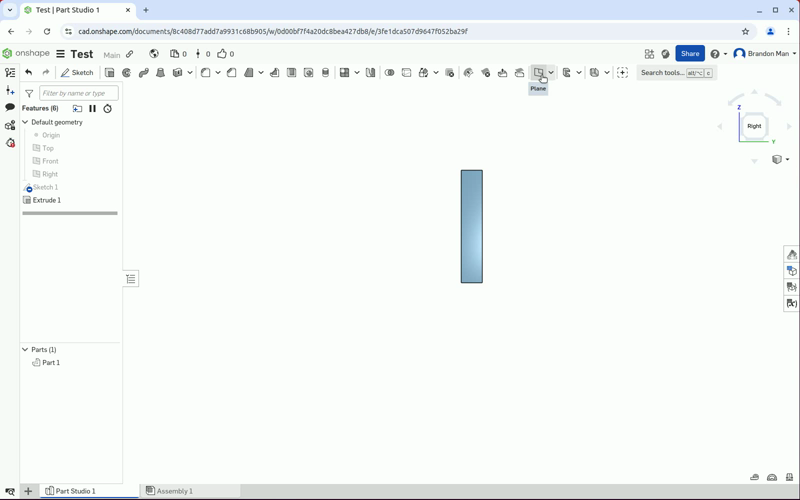
click(541, 75)
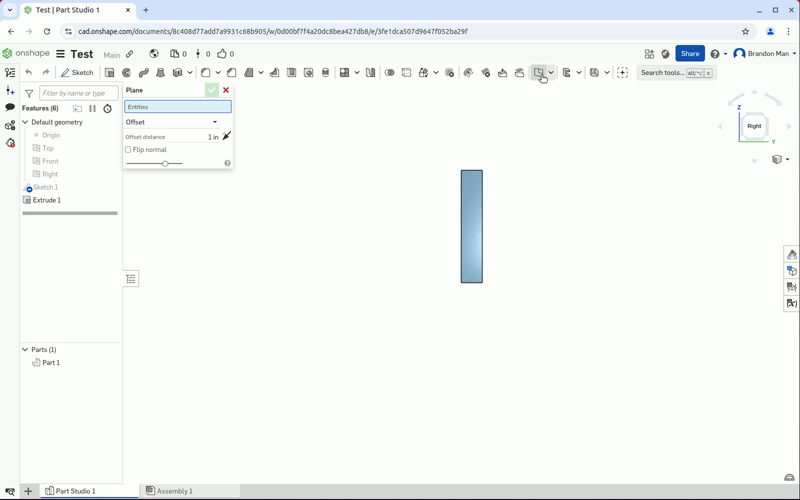
mouse_move(73, 176)
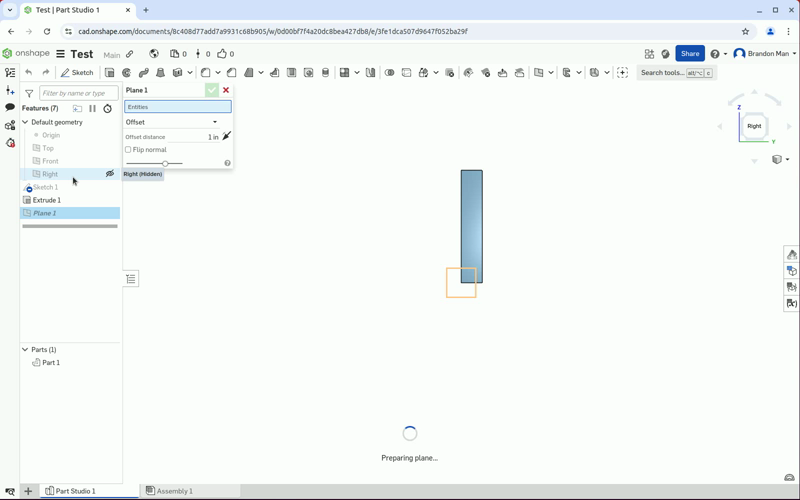
click(73, 176)
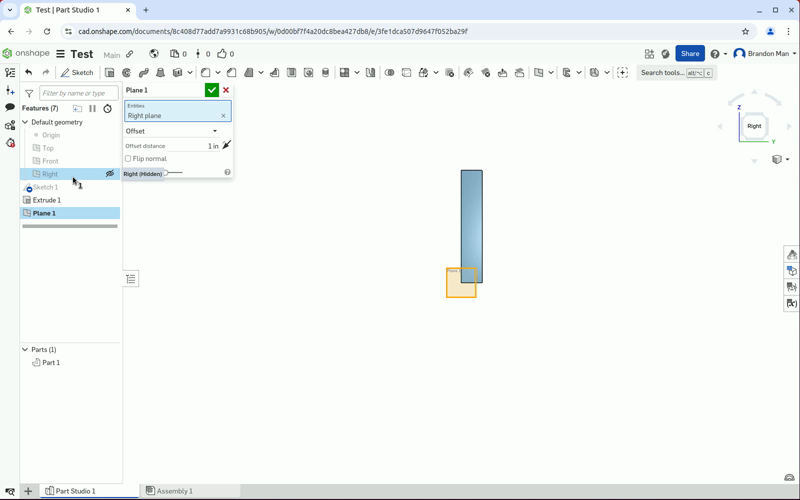
key(tab, 2)
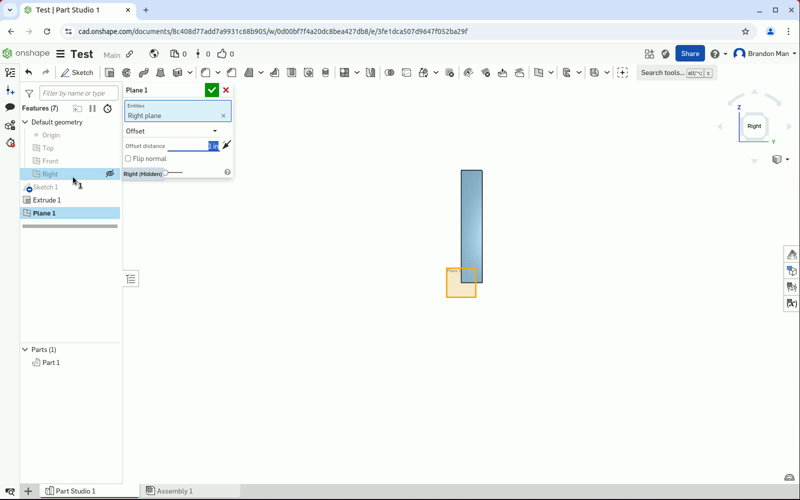
text(0.493)
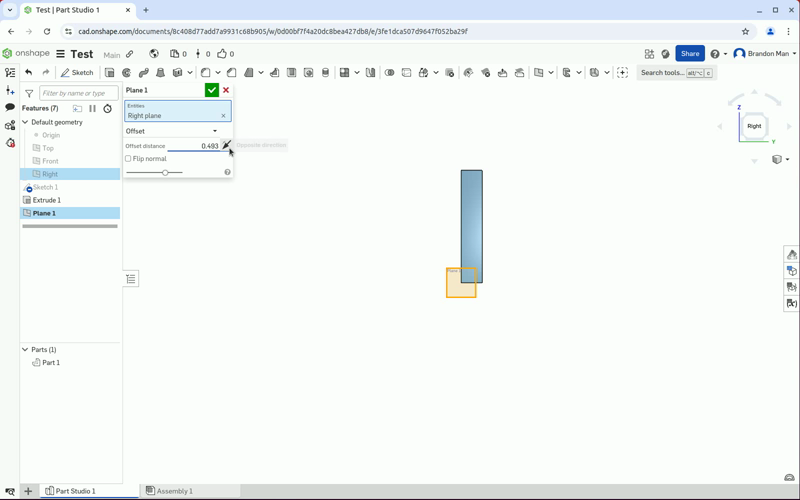
mouse_move(229, 147)
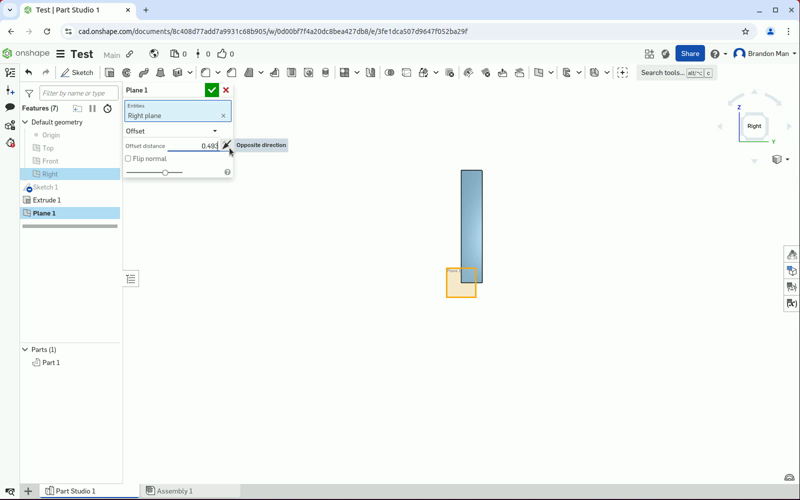
click(229, 147)
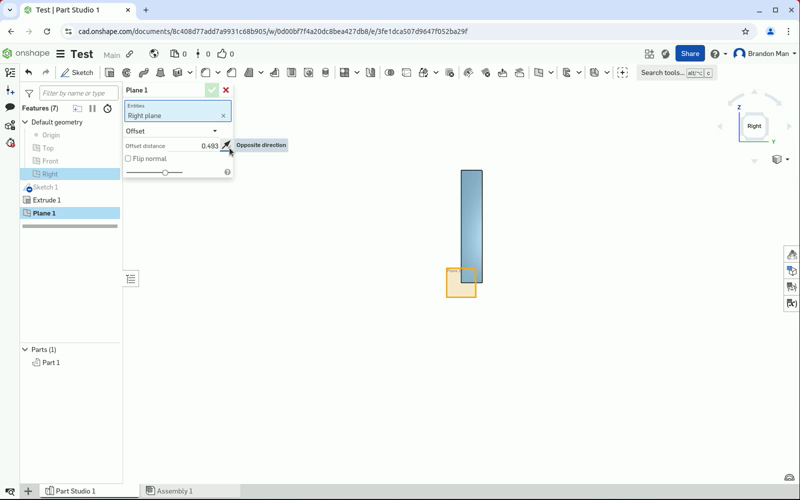
key(enter, 2)
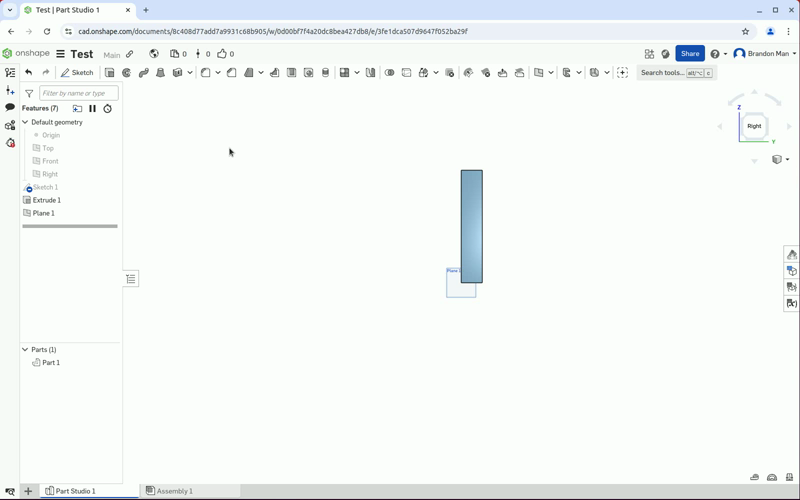
key(shift+s)
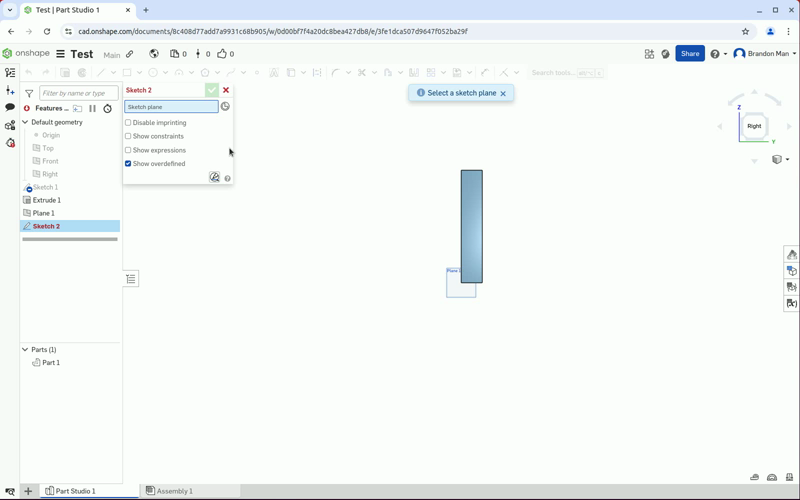
mouse_move(73, 215)
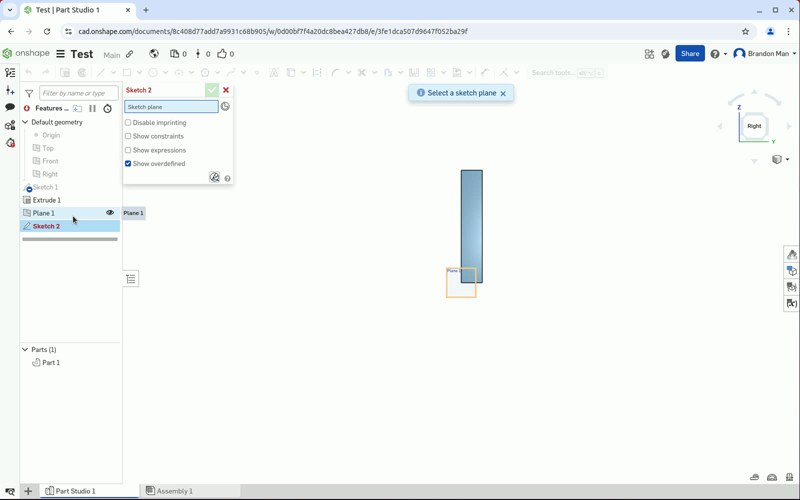
click(73, 215)
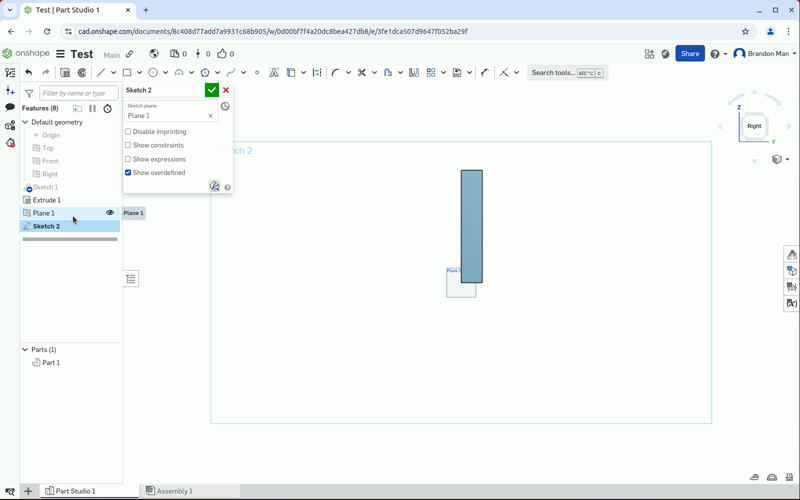
mouse_move(73, 352)
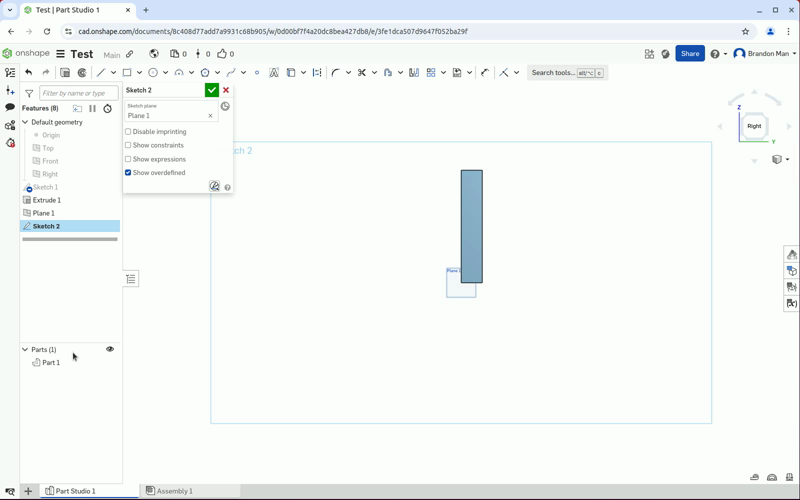
key(y)
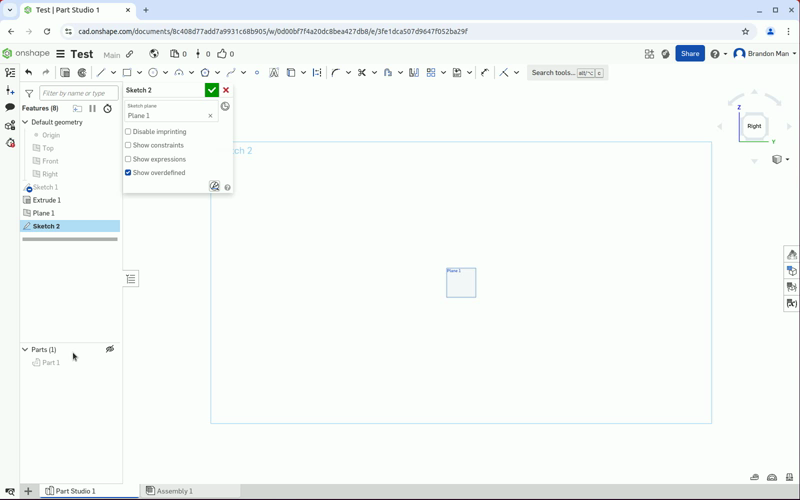
key(l)
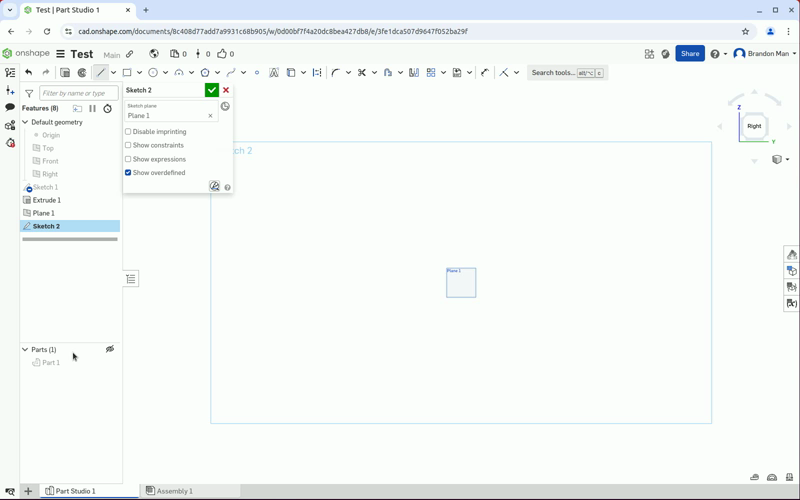
key_down(shift)
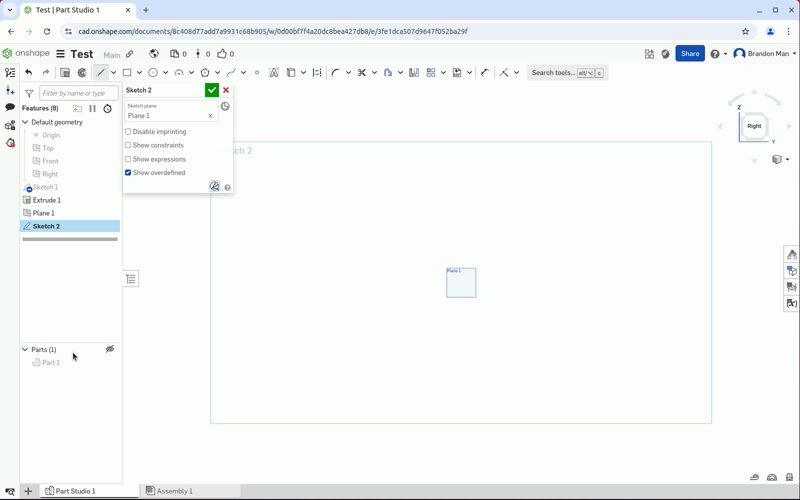
mouse_move(468, 268)
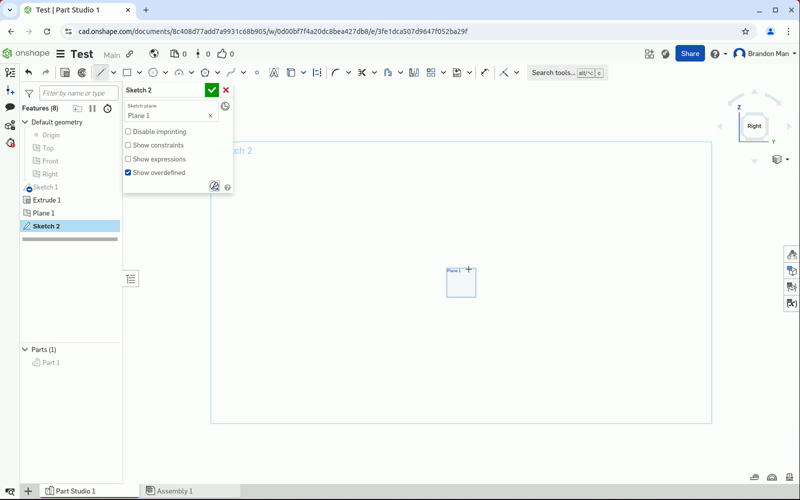
click(468, 268)
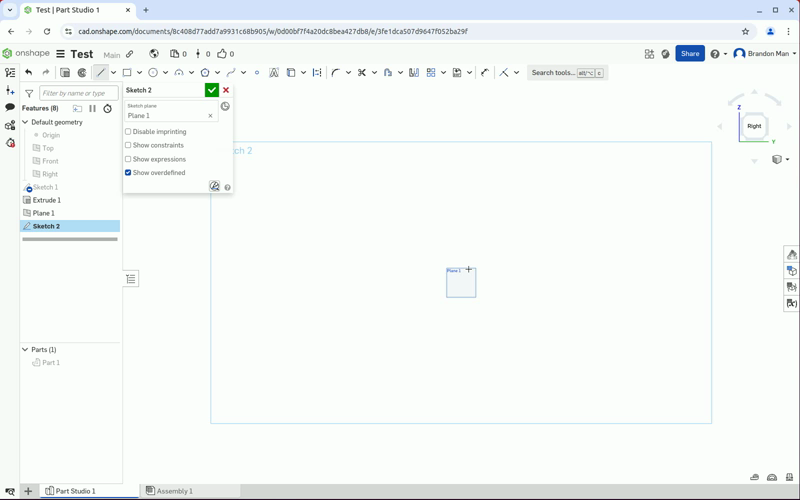
key_up(shift)
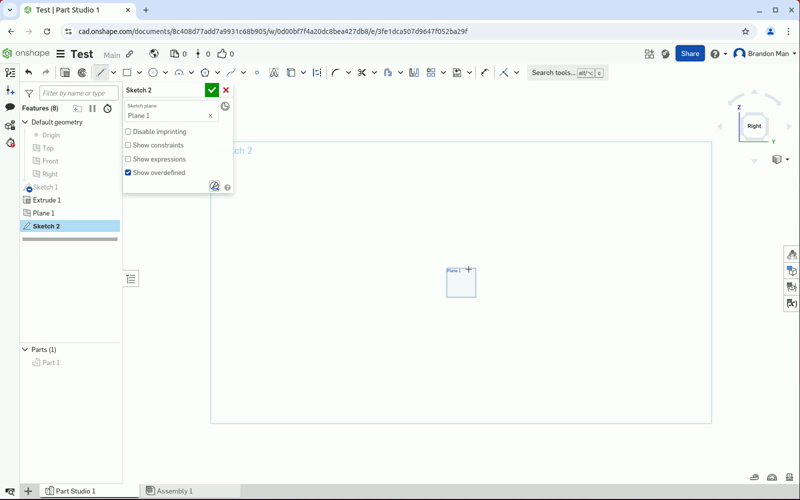
key_down(shift)
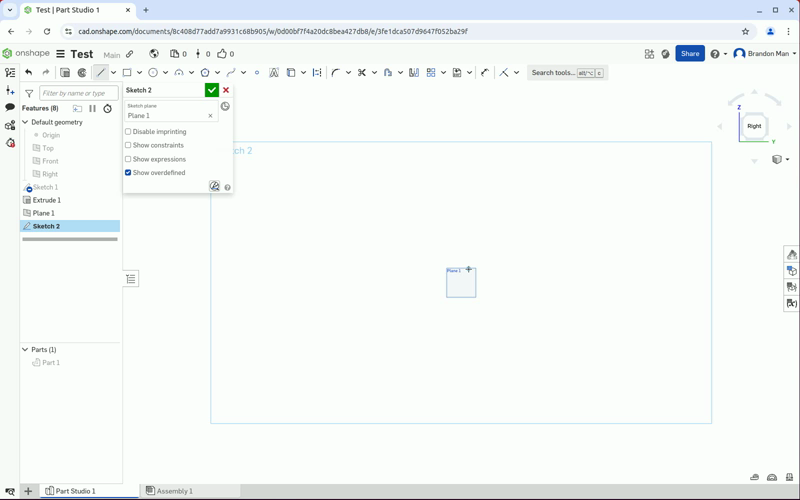
mouse_move(498, 268)
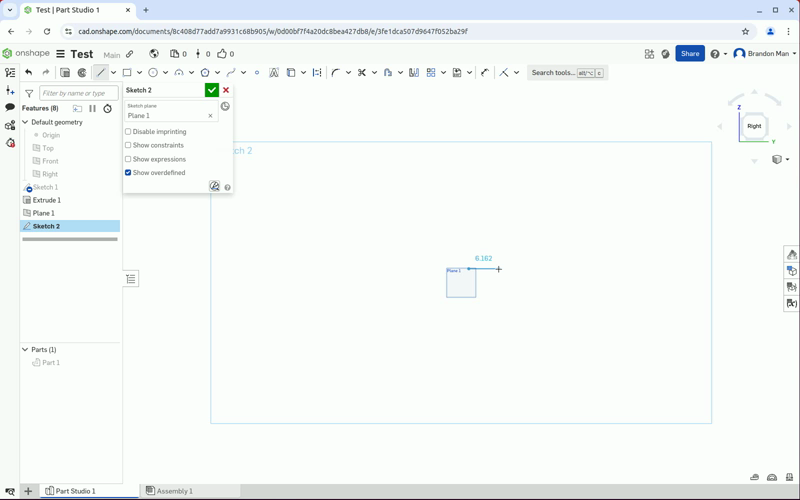
mouse_move(481, 268)
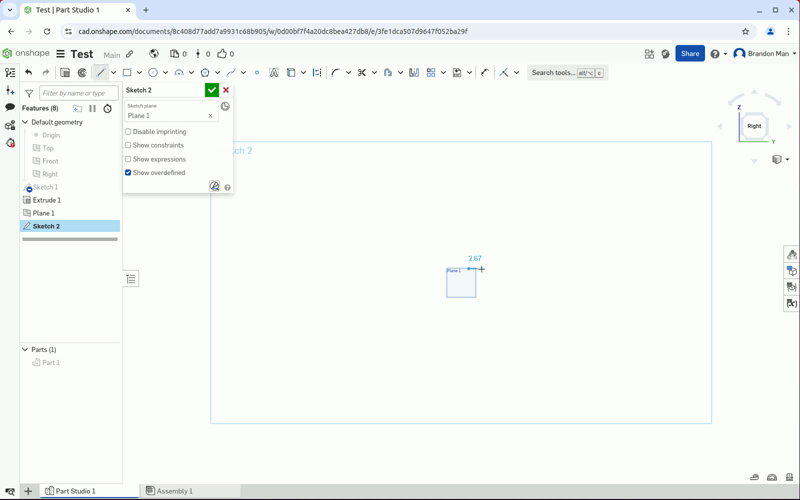
click(481, 268)
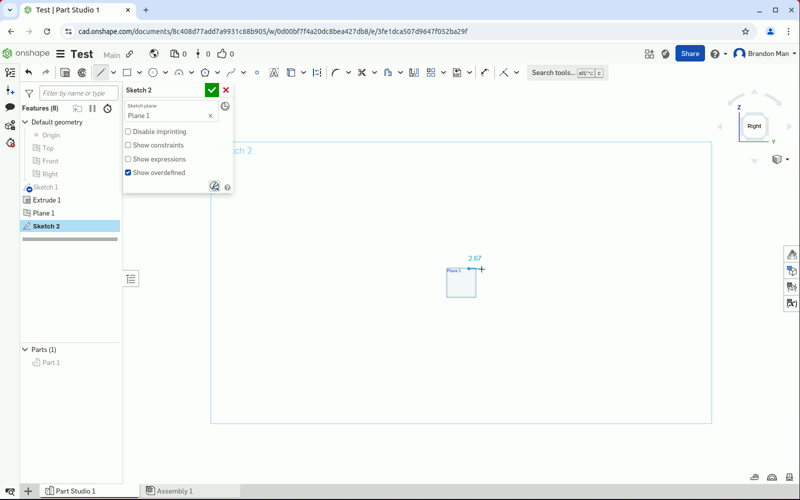
key_up(shift)
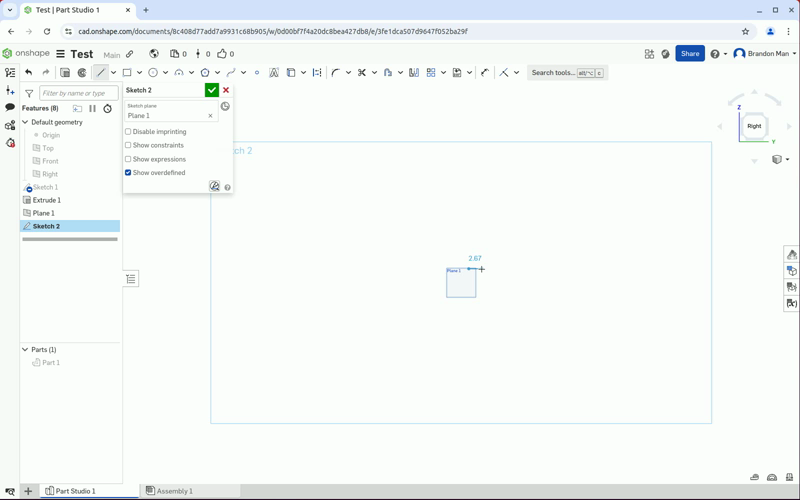
key_down(shift)
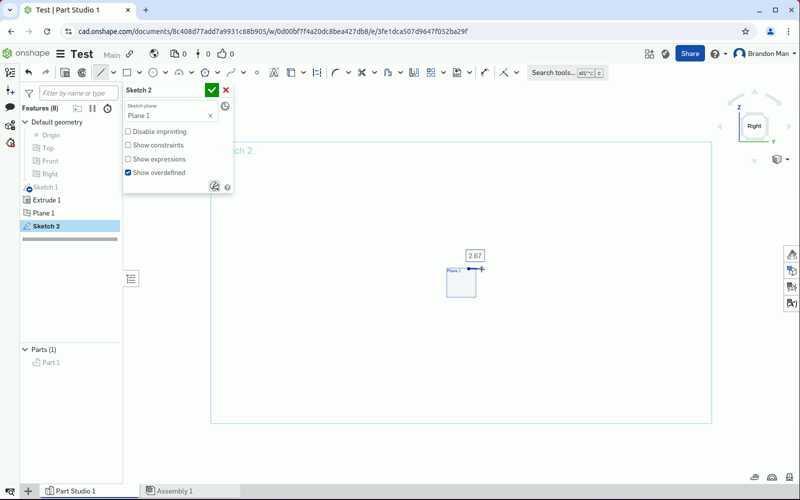
mouse_move(511, 268)
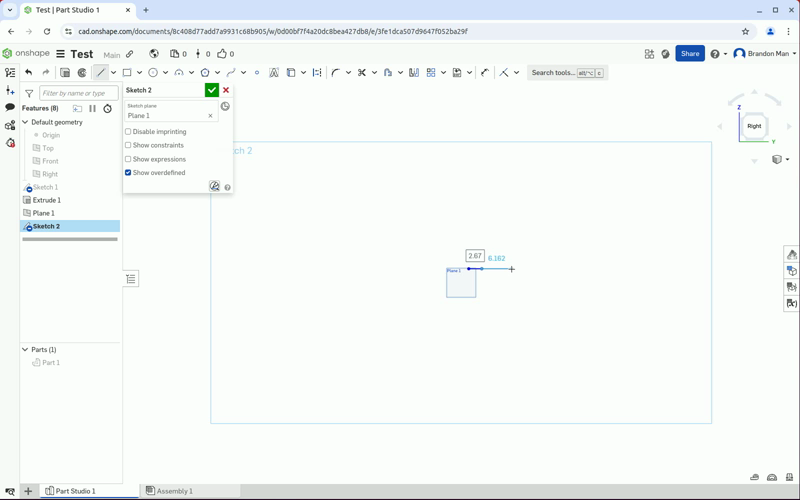
mouse_move(481, 262)
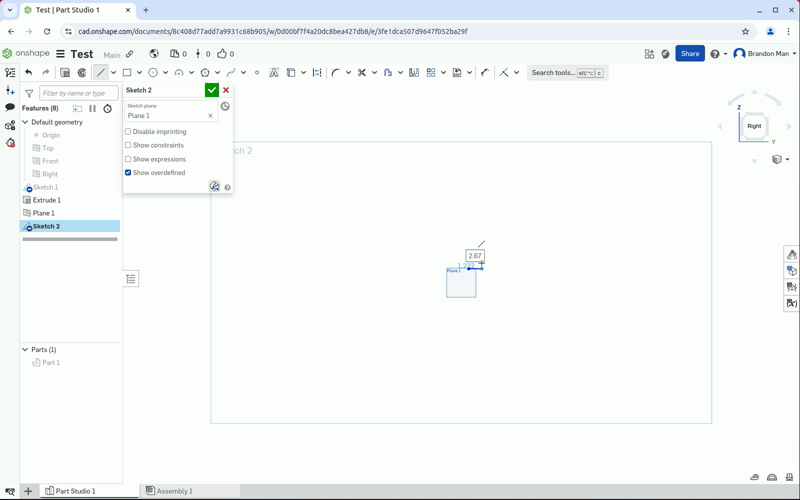
scroll(6)
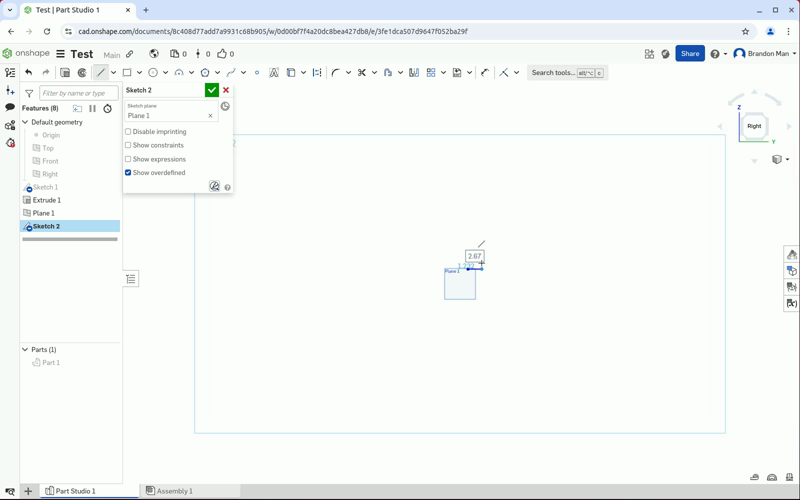
scroll(6)
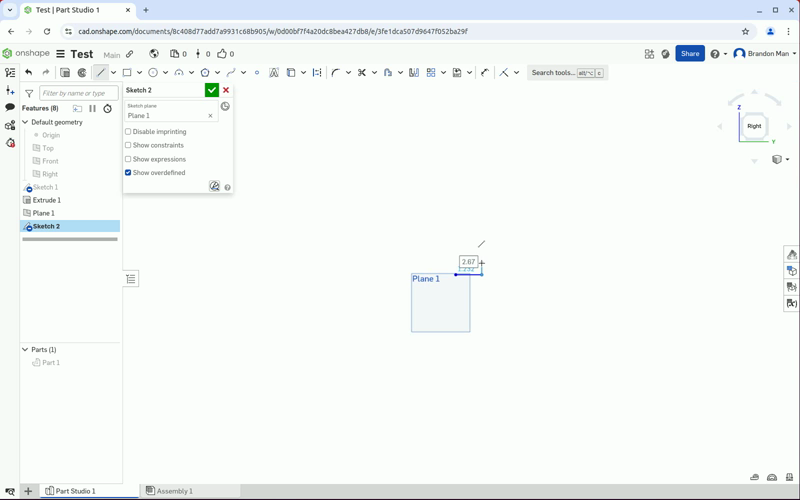
scroll(6)
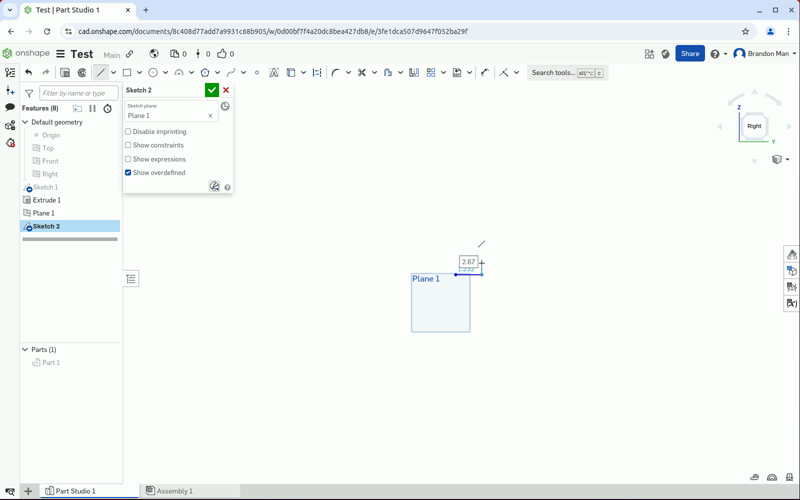
scroll(6)
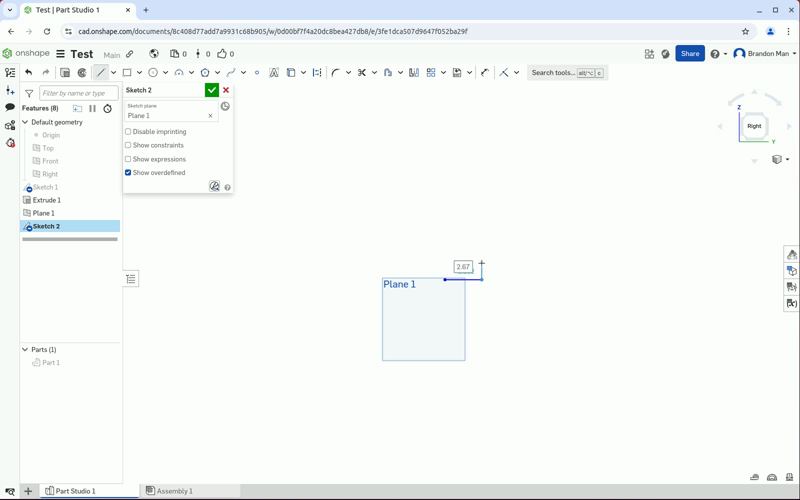
scroll(6)
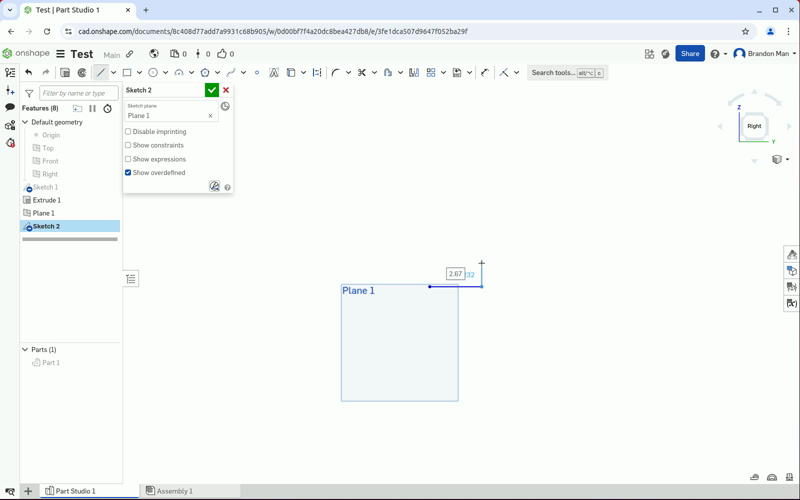
scroll(6)
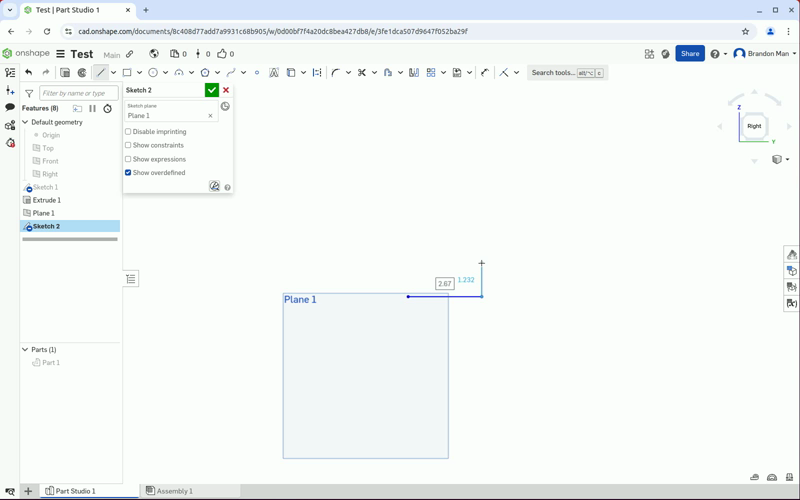
scroll(6)
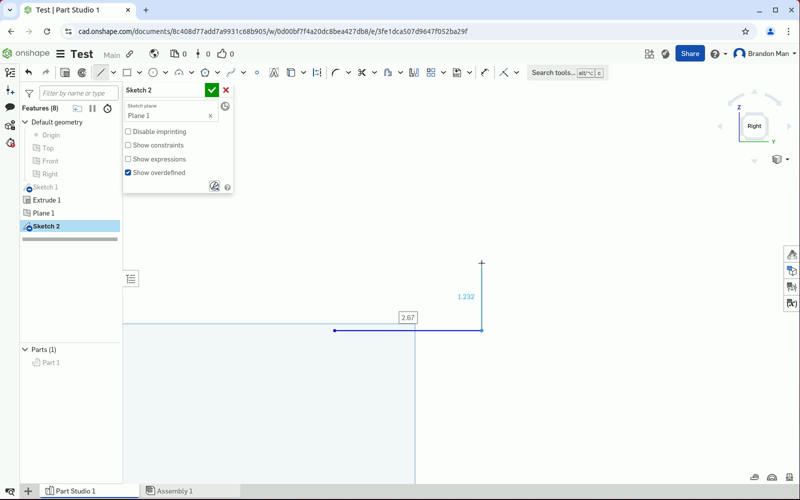
click(481, 262)
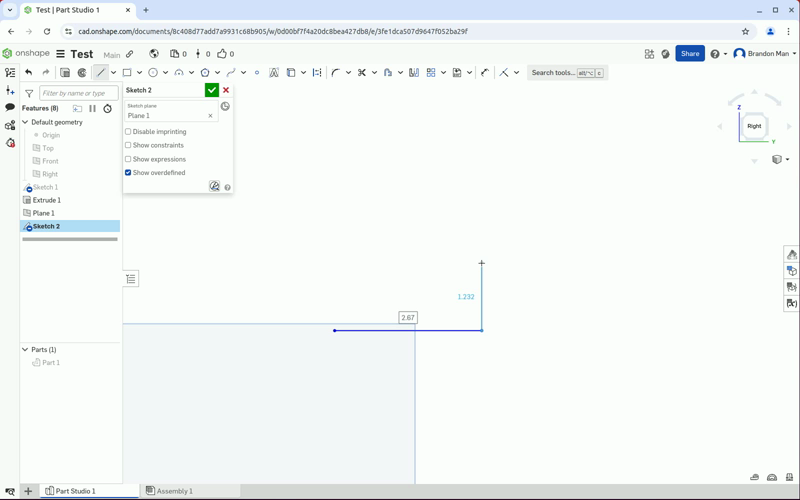
scroll(-6)
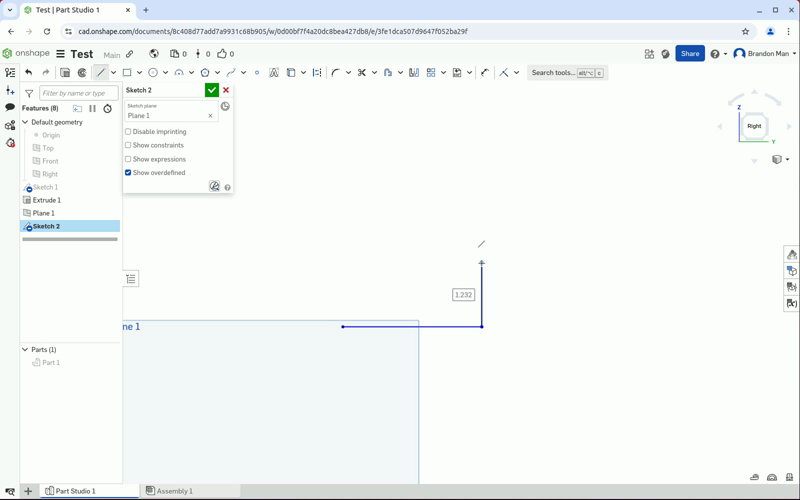
scroll(-6)
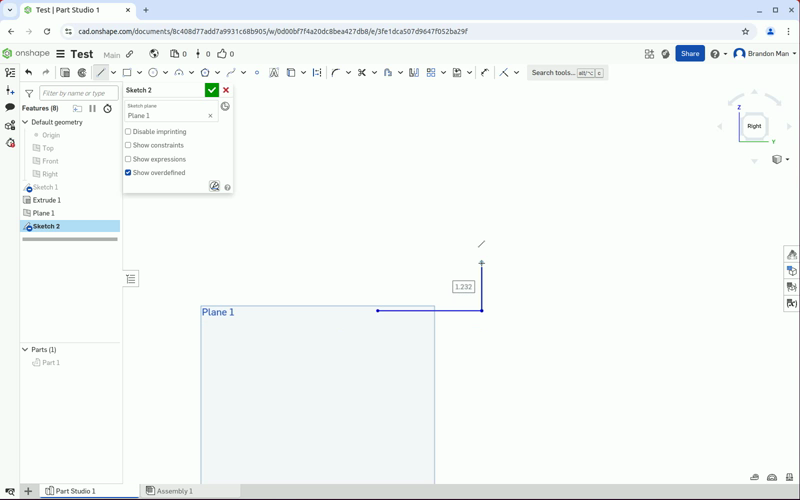
scroll(-6)
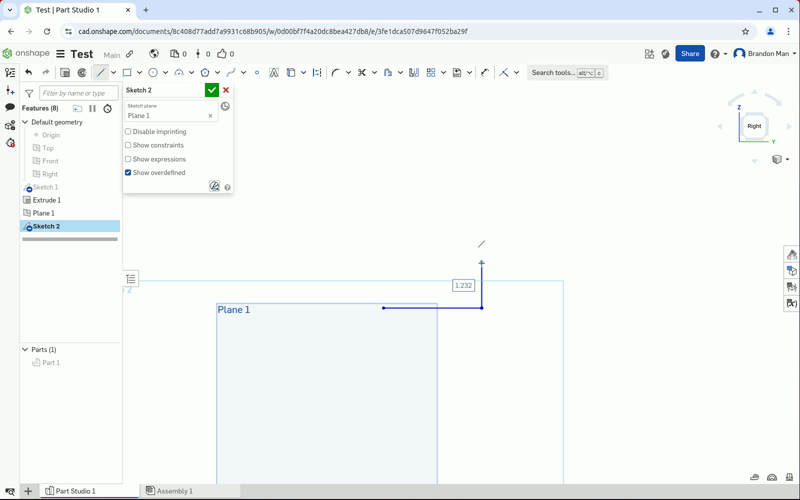
scroll(-6)
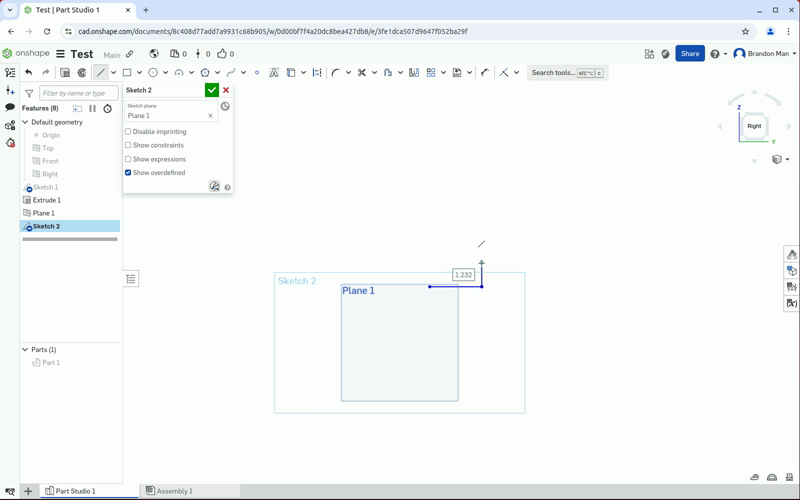
scroll(-6)
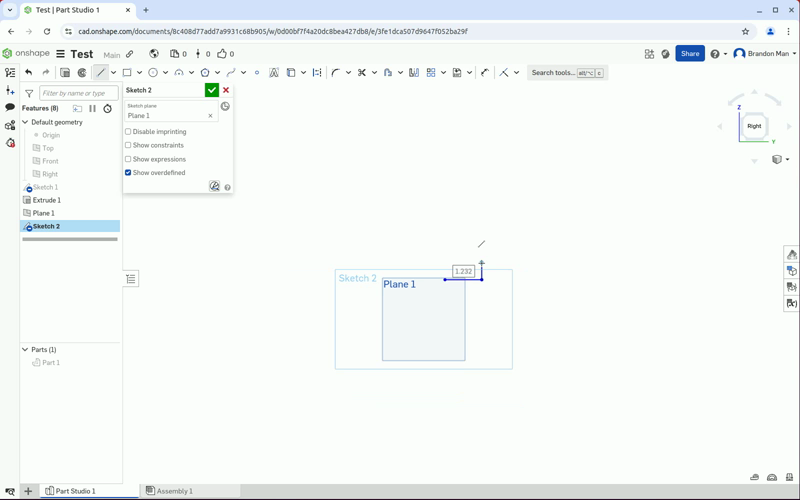
scroll(-6)
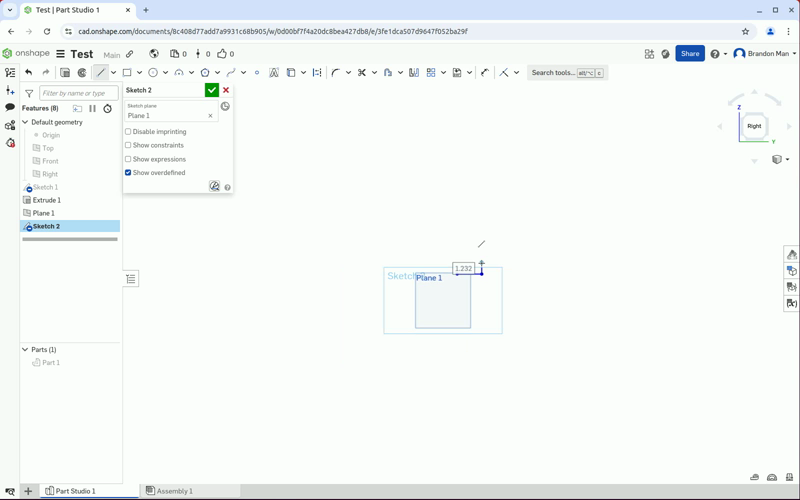
scroll(-6)
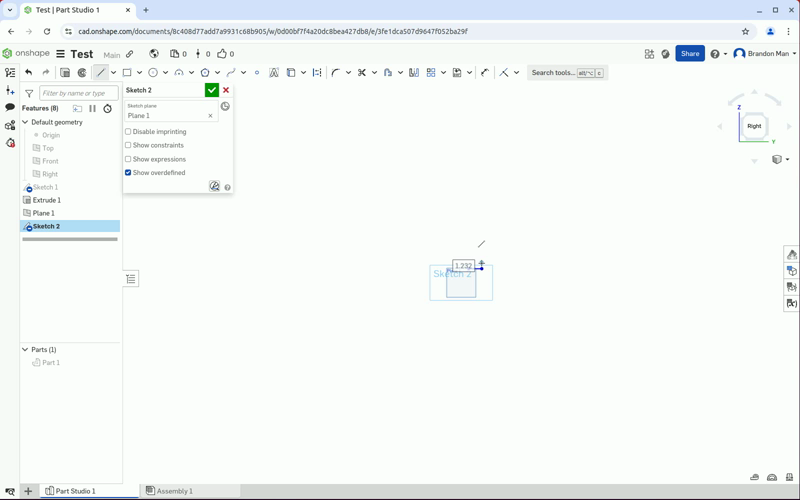
key_up(shift)
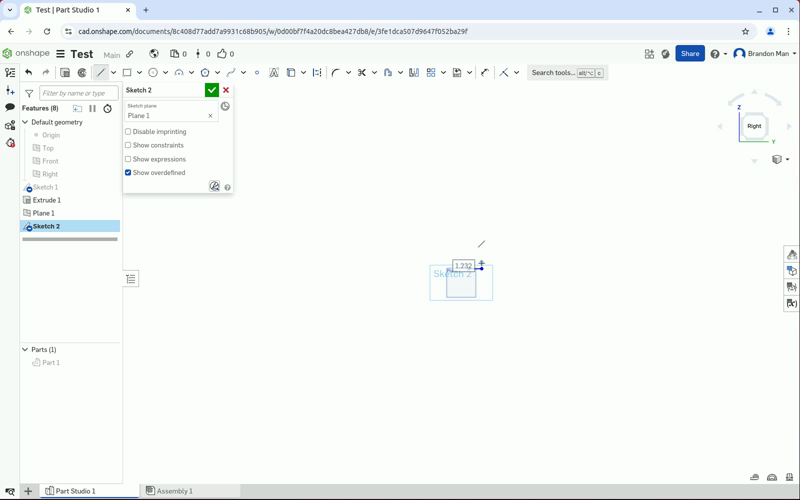
key_down(shift)
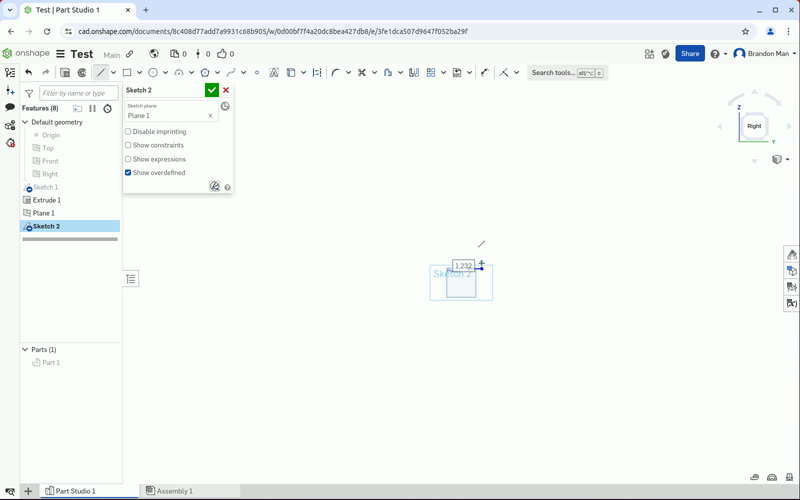
mouse_move(511, 262)
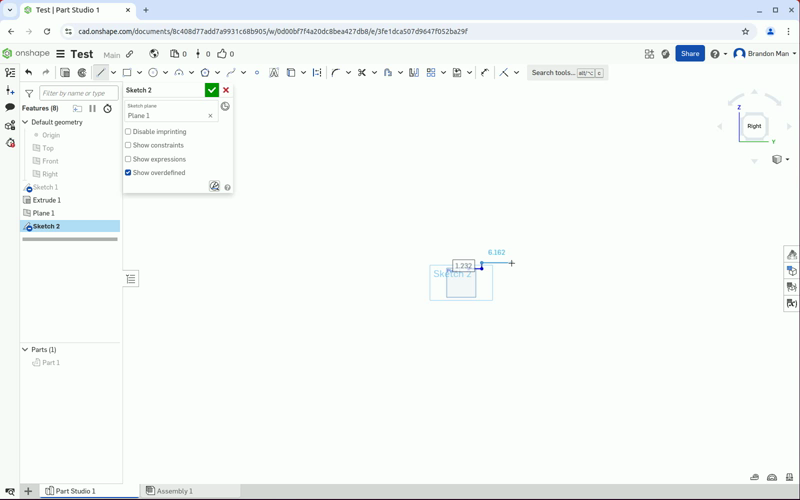
mouse_move(468, 262)
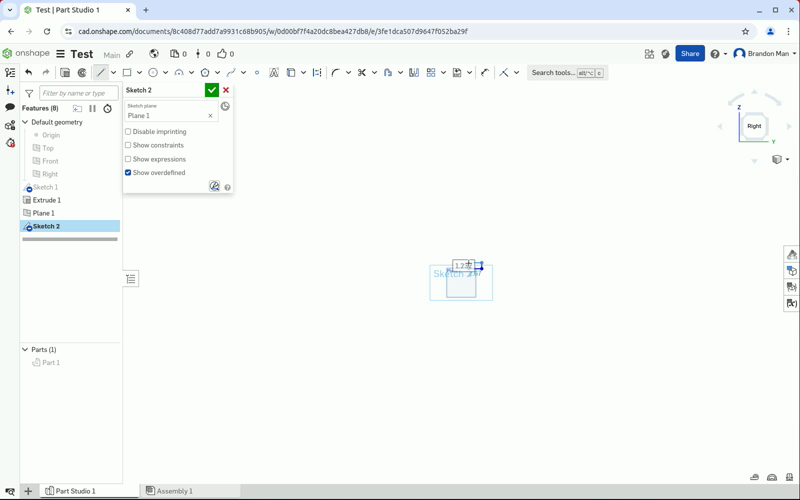
click(468, 262)
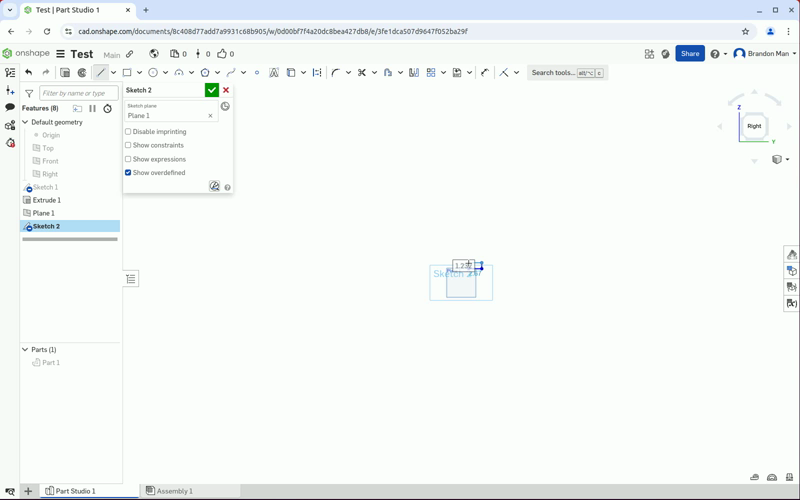
key_up(shift)
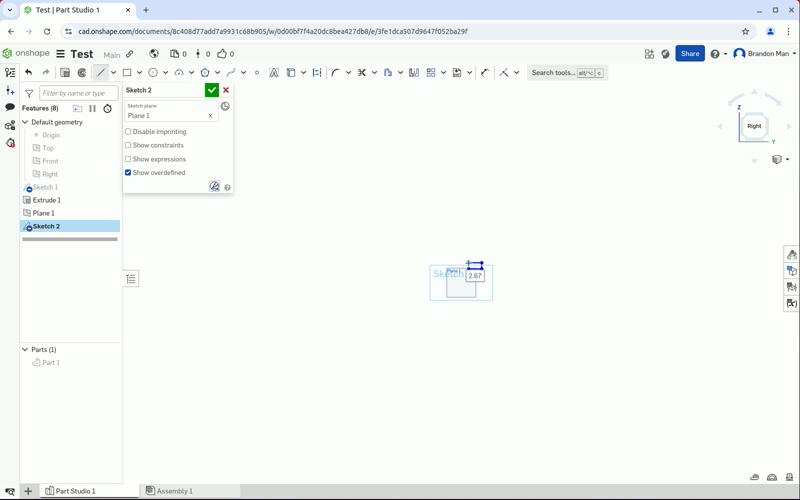
mouse_move(498, 262)
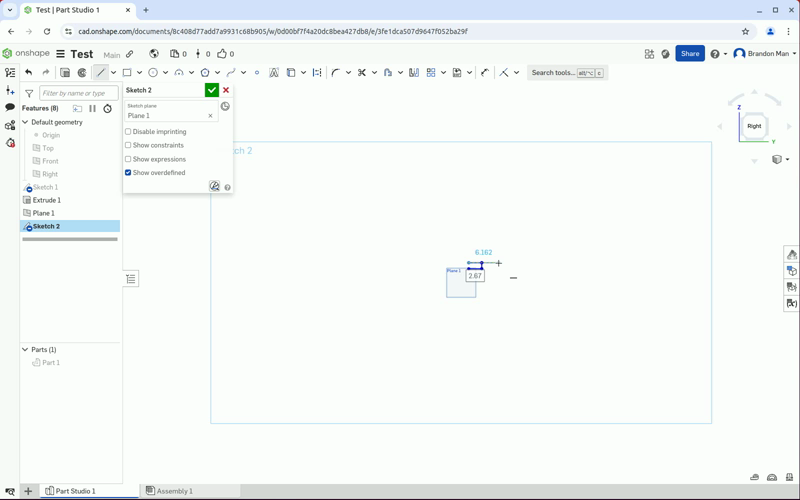
key_down(shift)
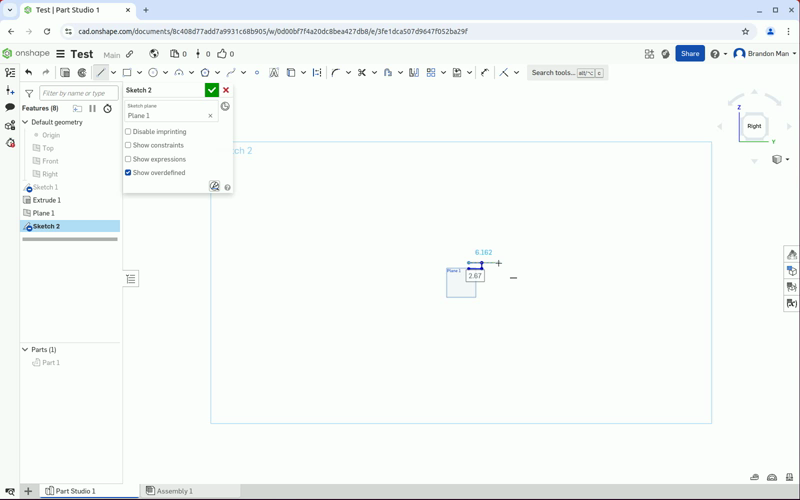
mouse_move(468, 268)
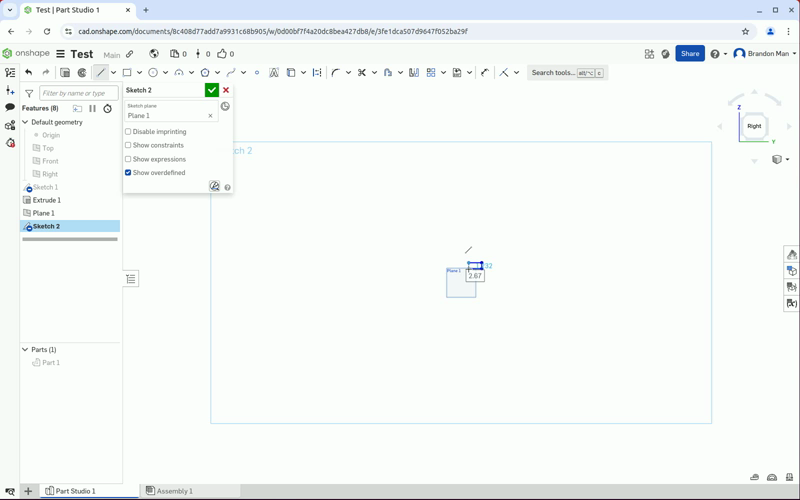
scroll(6)
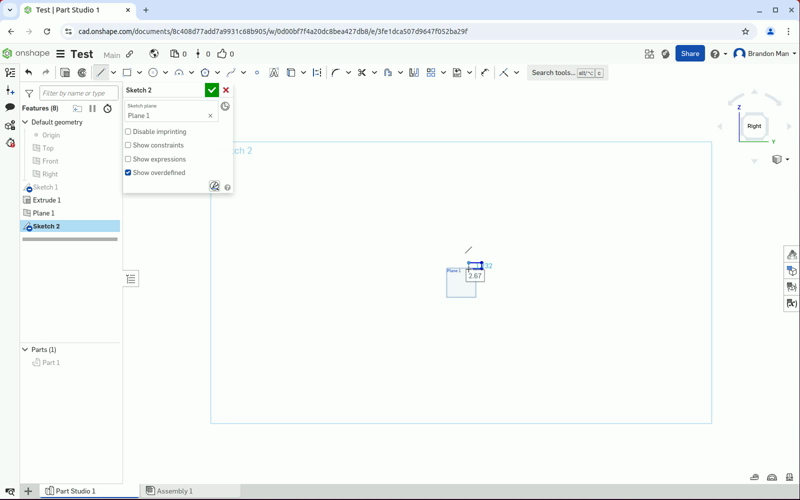
scroll(6)
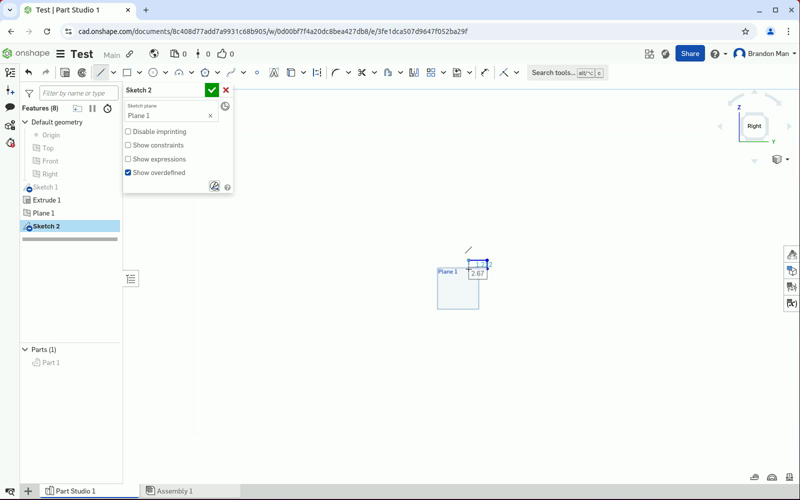
scroll(6)
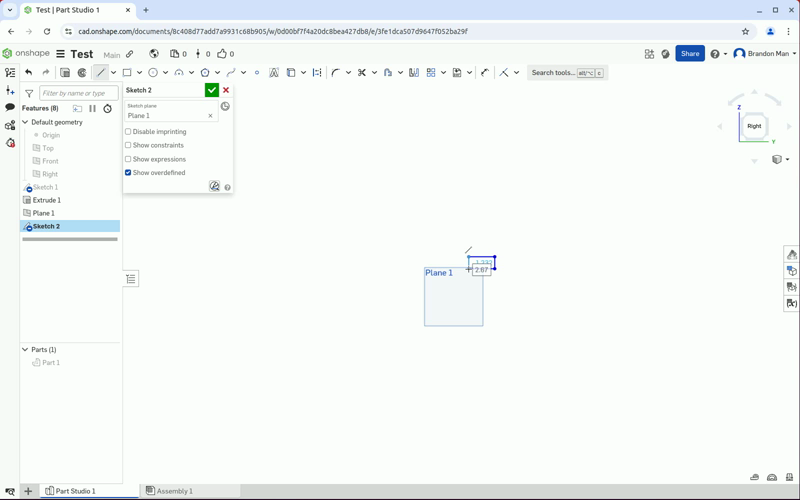
scroll(6)
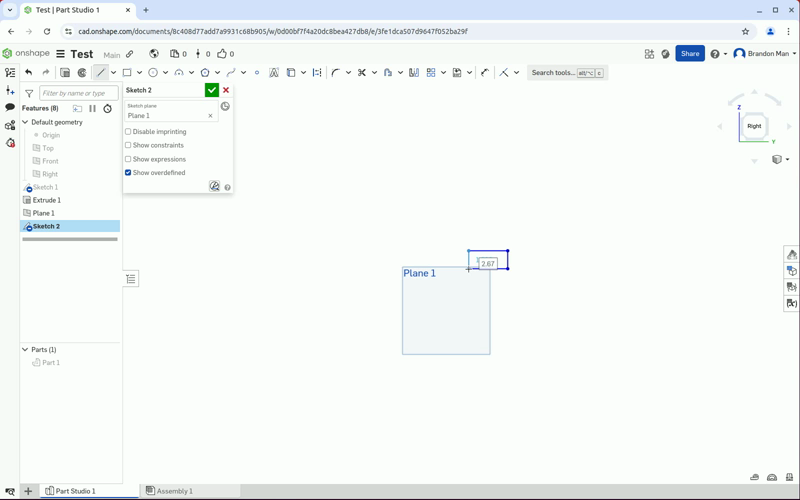
scroll(6)
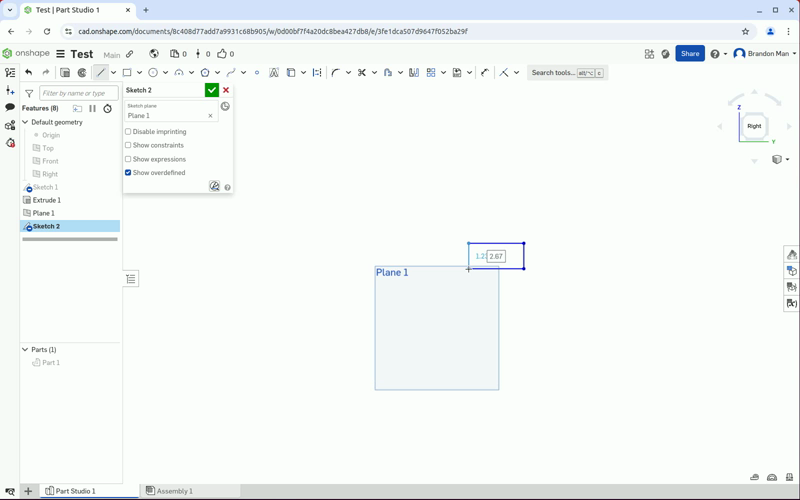
scroll(6)
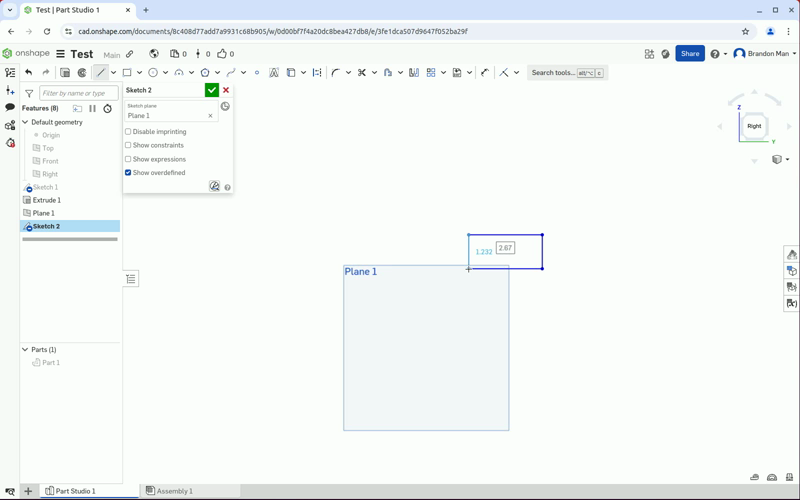
scroll(6)
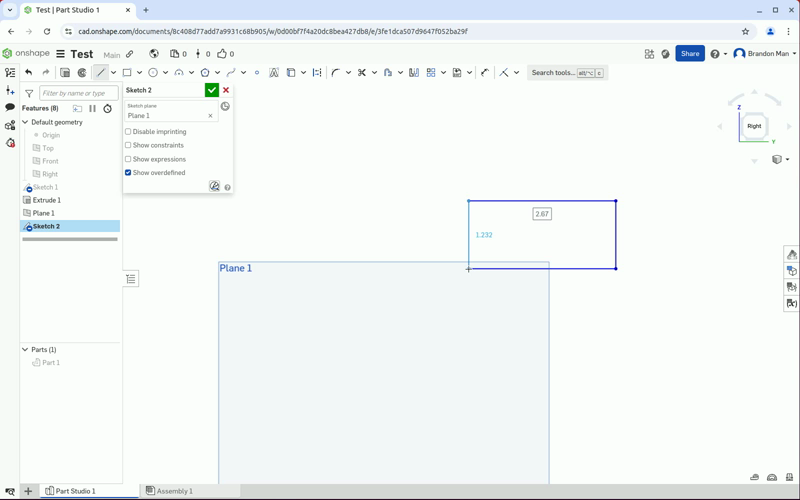
key_up(shift)
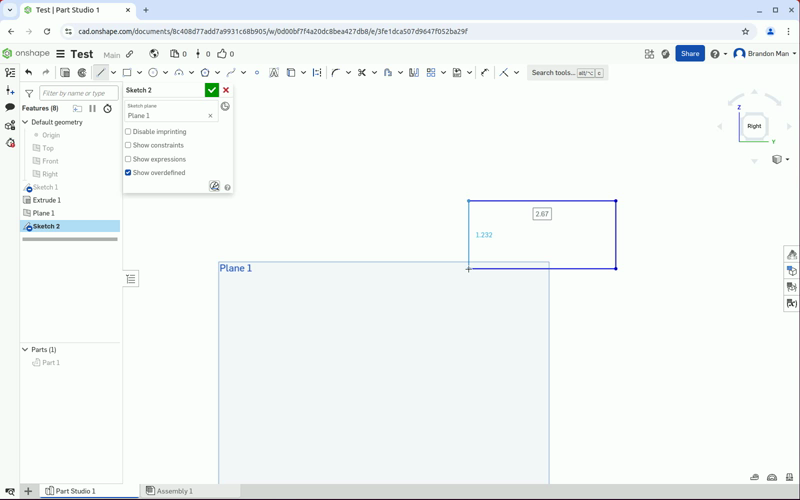
click(468, 268)
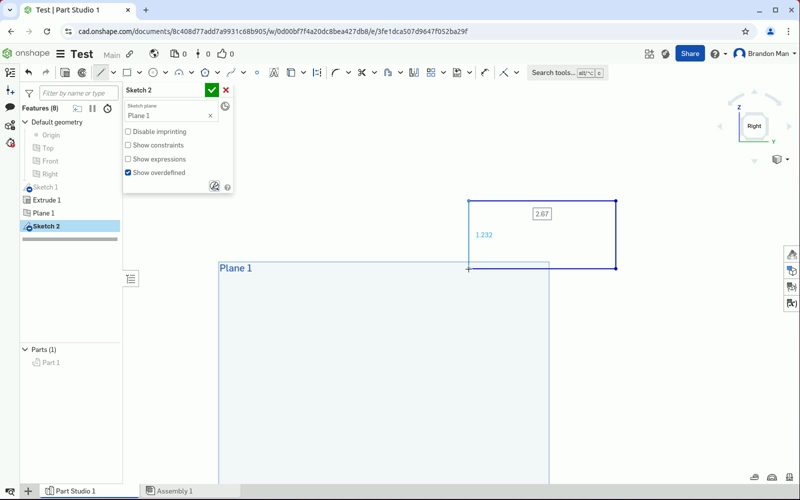
scroll(-6)
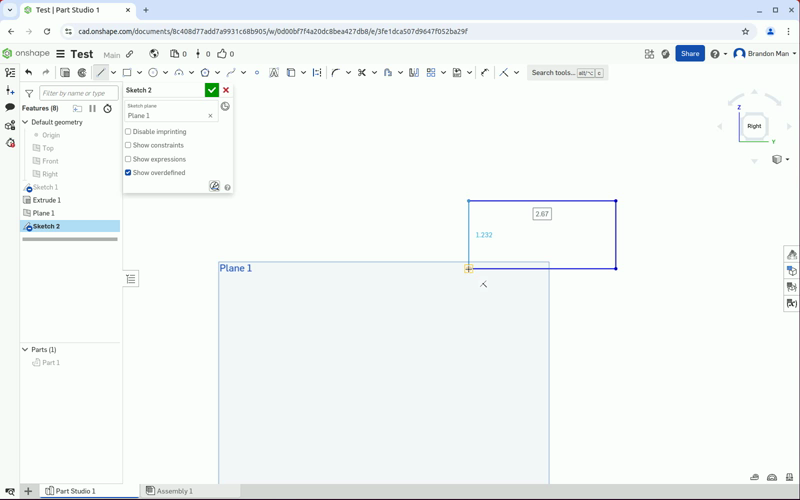
scroll(-6)
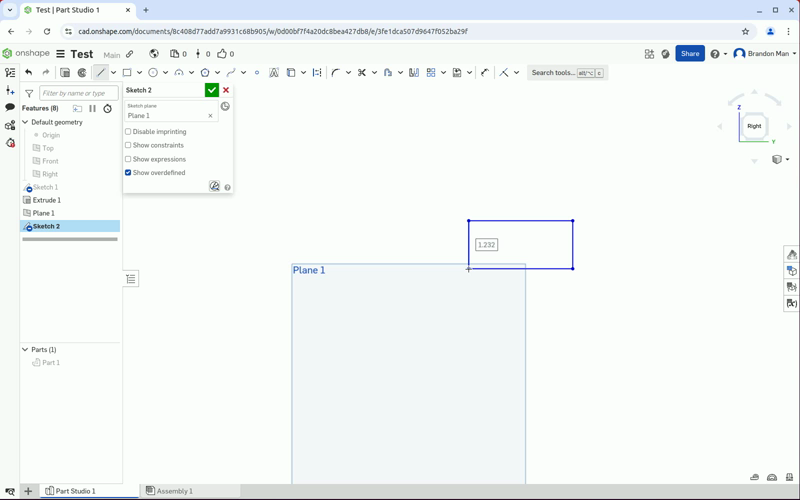
scroll(-6)
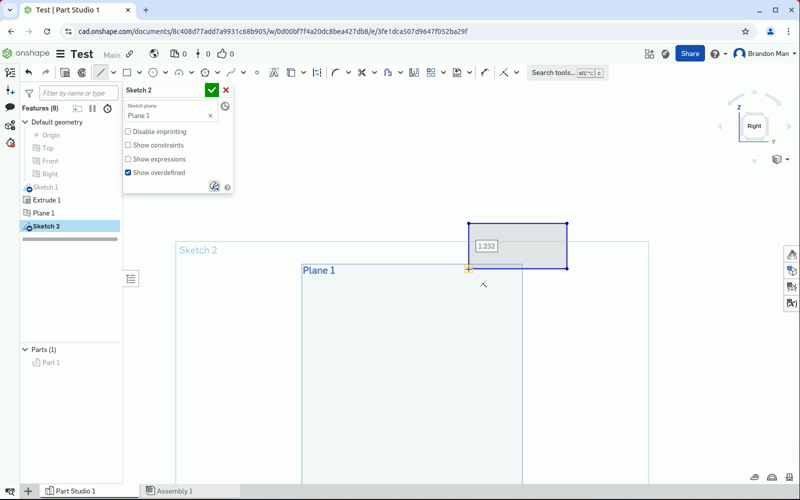
scroll(-6)
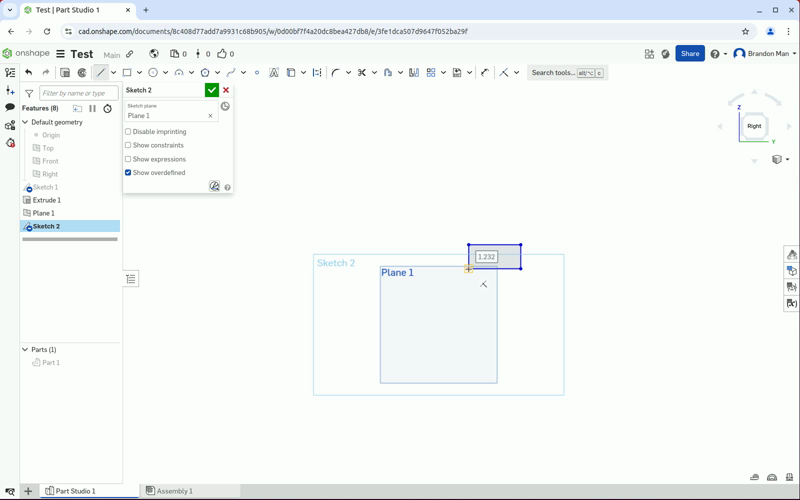
scroll(-6)
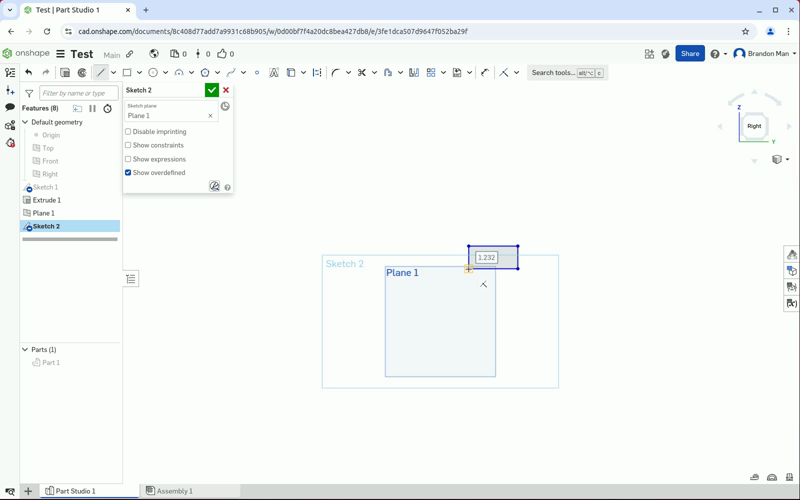
scroll(-6)
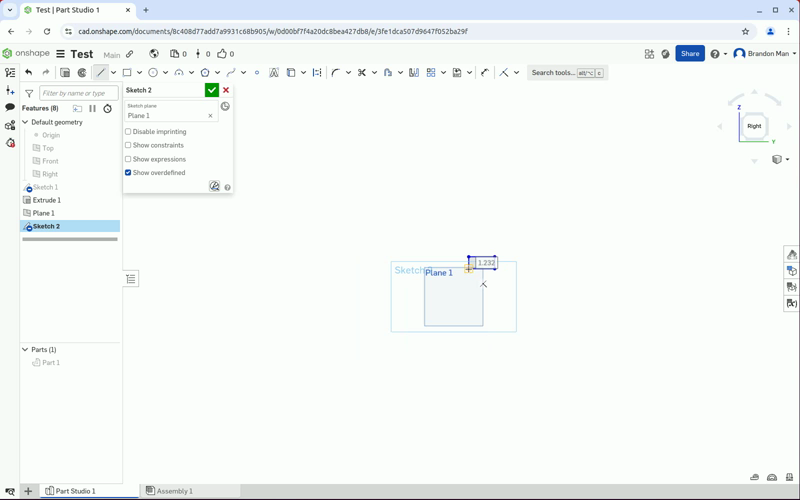
scroll(-6)
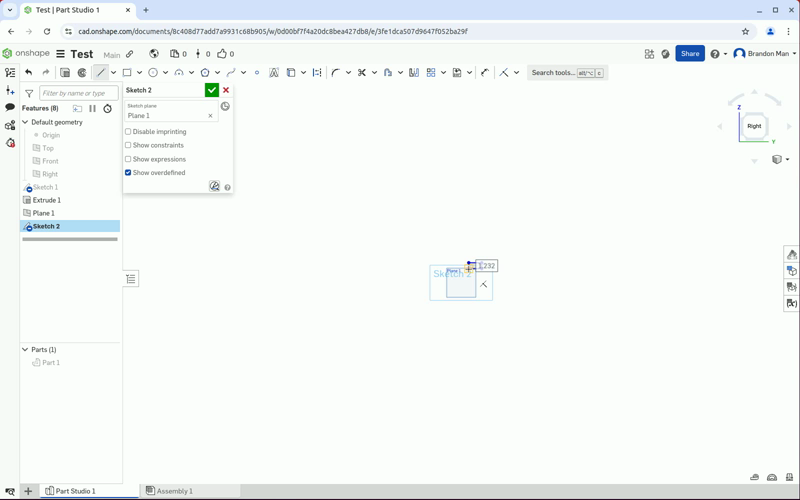
key(esc)
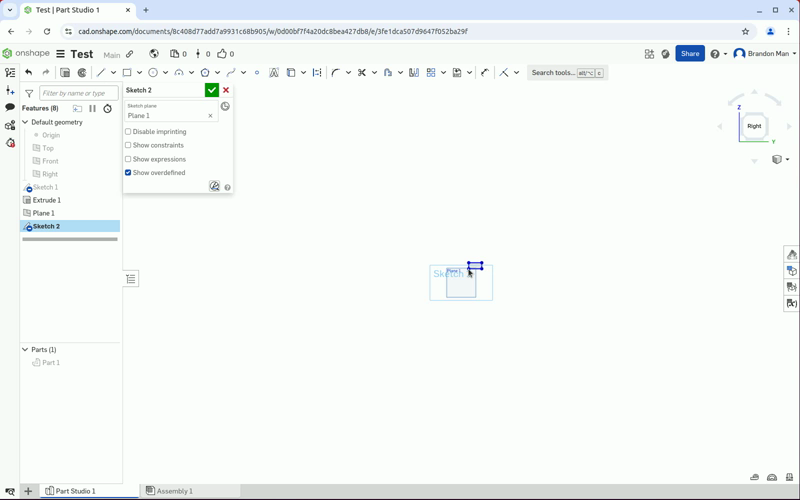
mouse_move(481, 265)
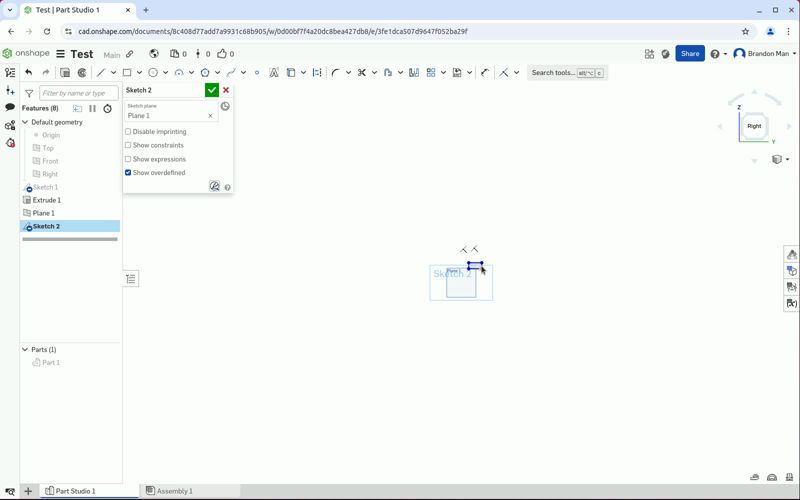
scroll(6)
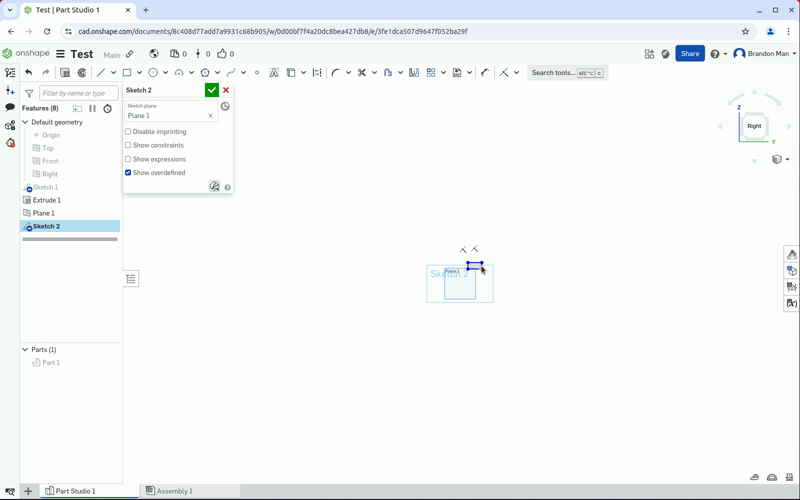
scroll(6)
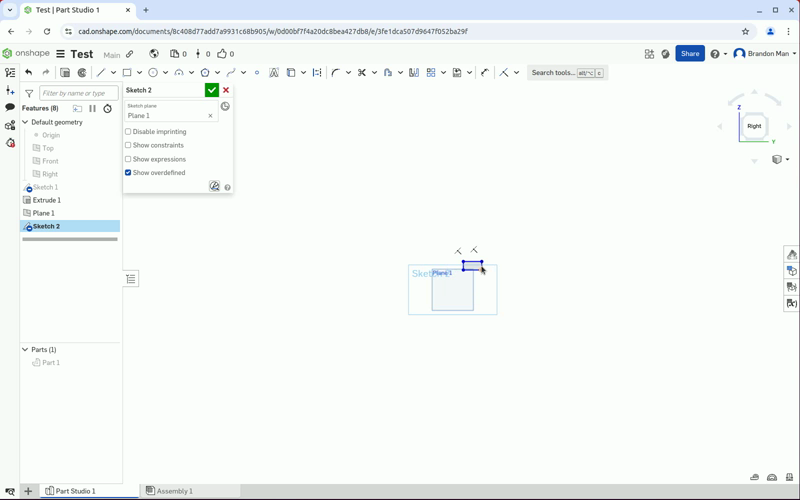
scroll(6)
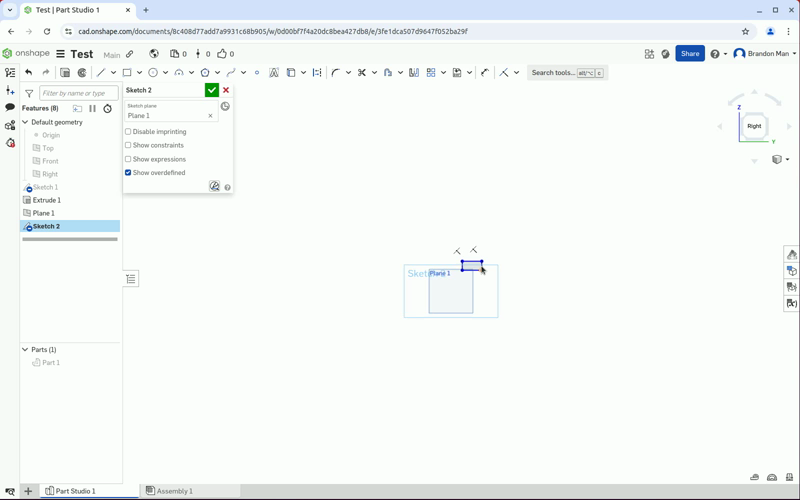
scroll(6)
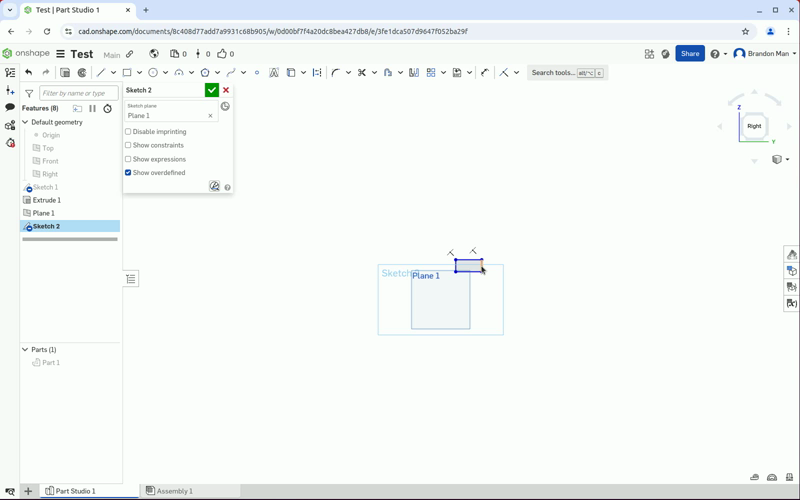
scroll(6)
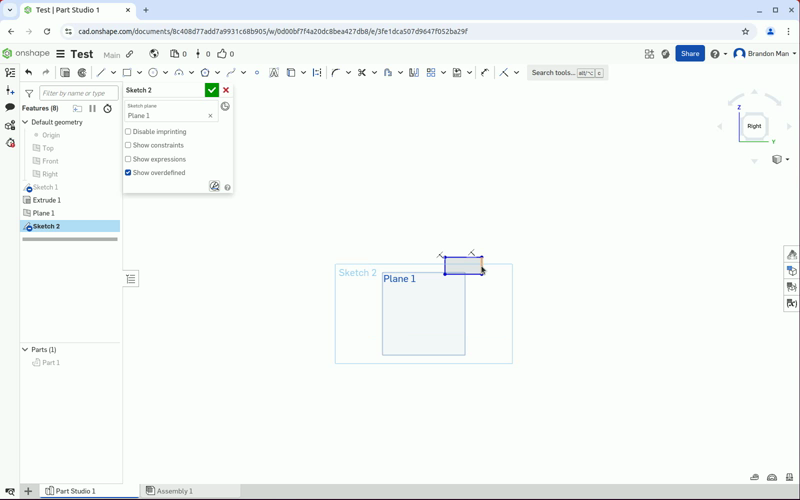
scroll(6)
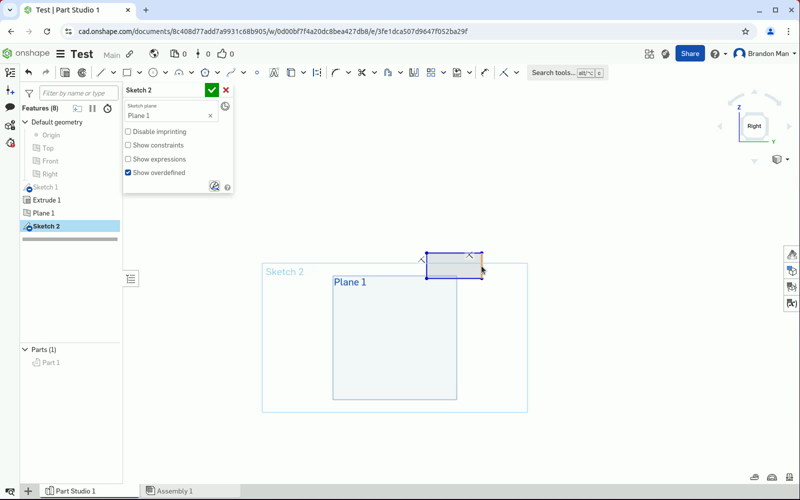
scroll(6)
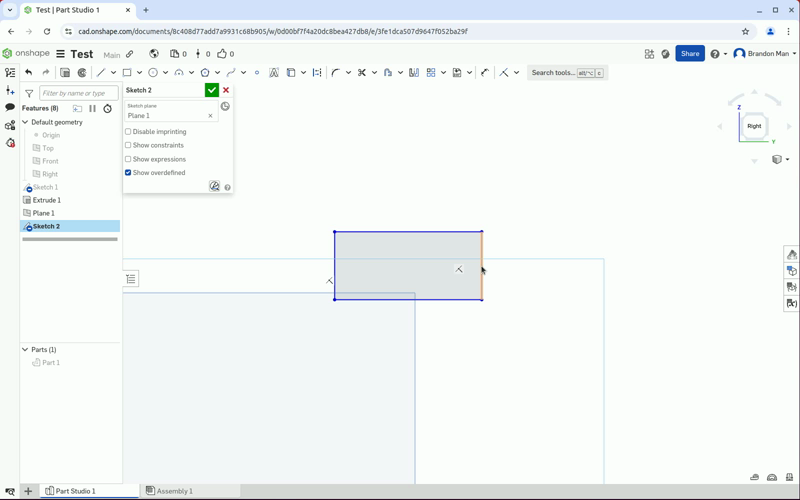
click(481, 265)
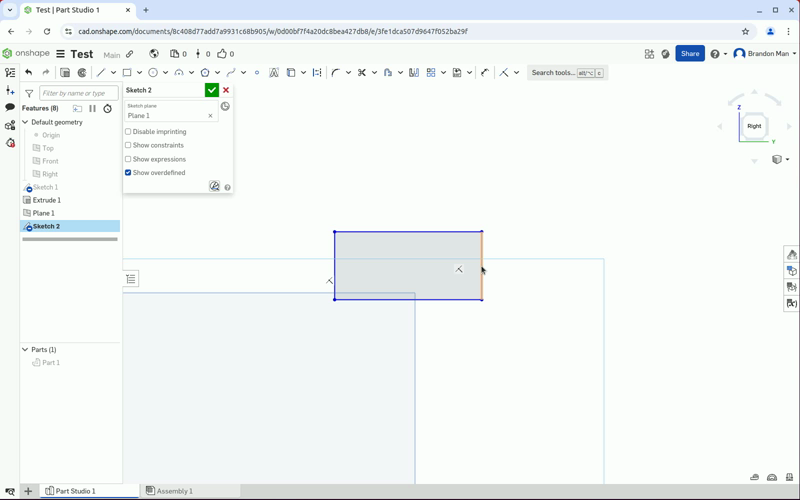
scroll(-6)
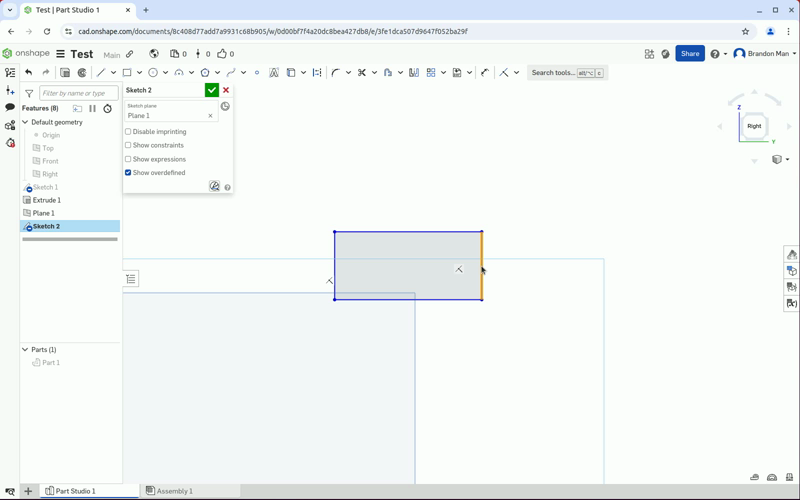
scroll(-6)
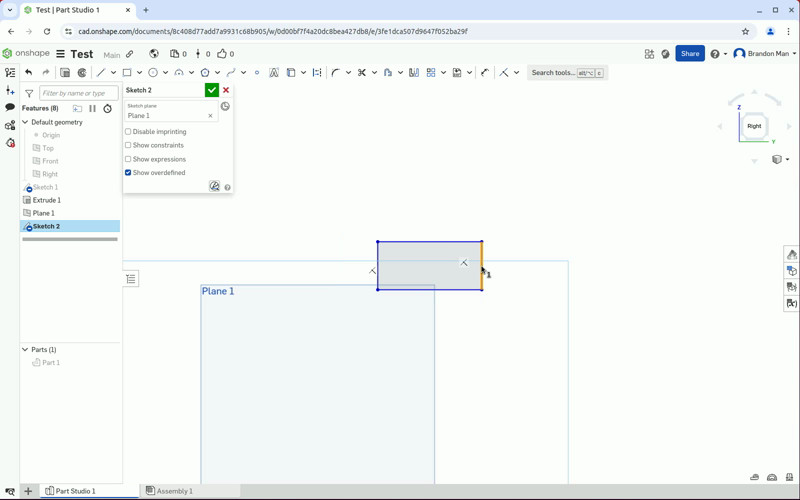
scroll(-6)
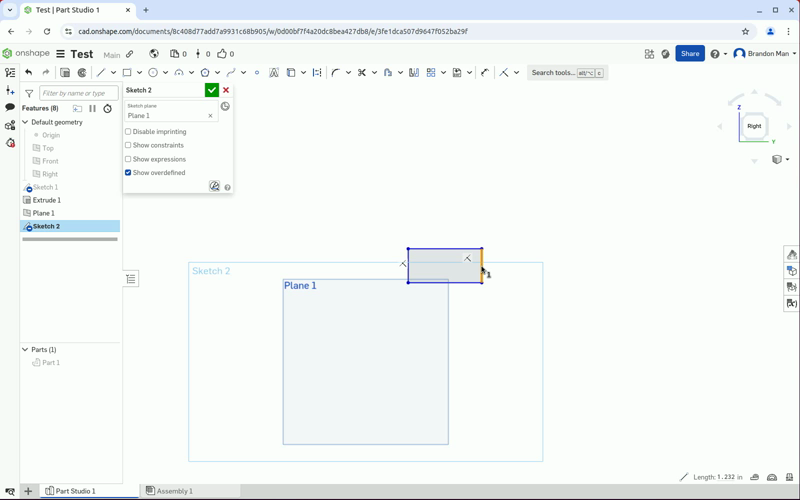
scroll(-6)
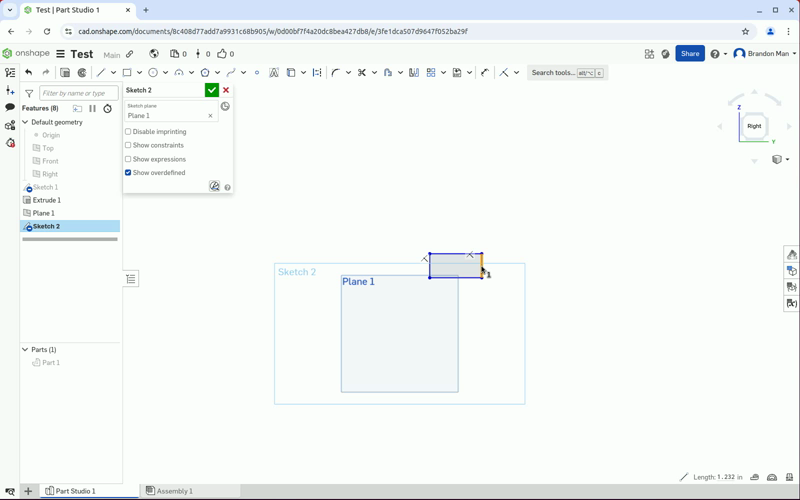
scroll(-6)
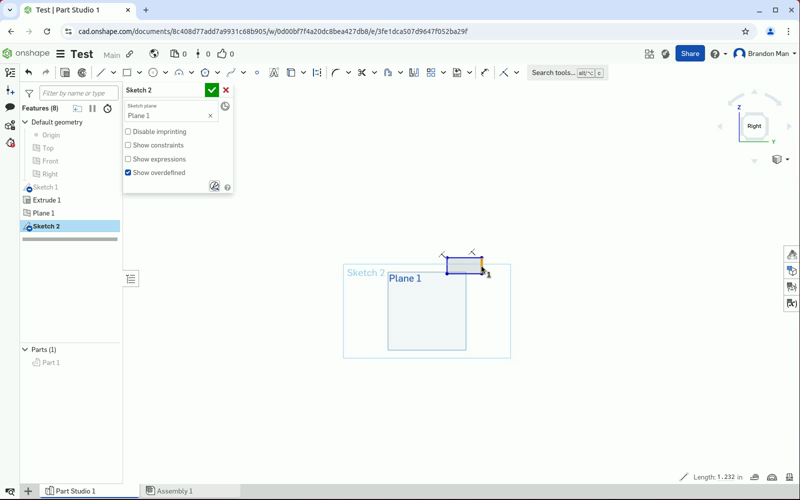
scroll(-6)
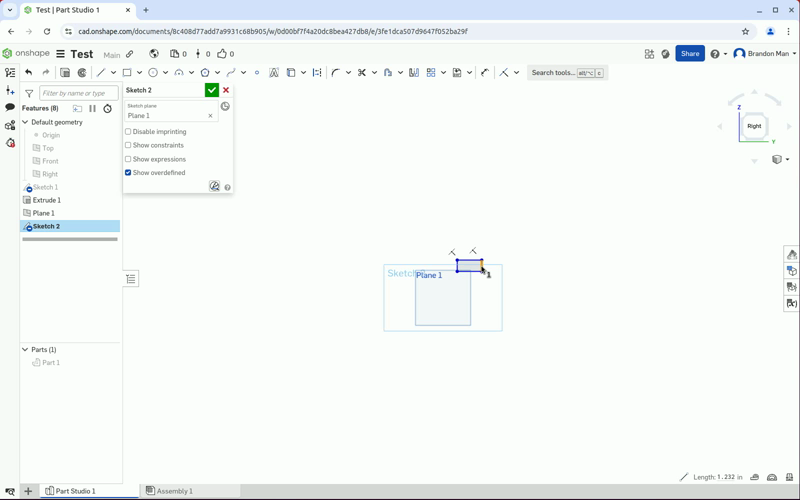
scroll(-6)
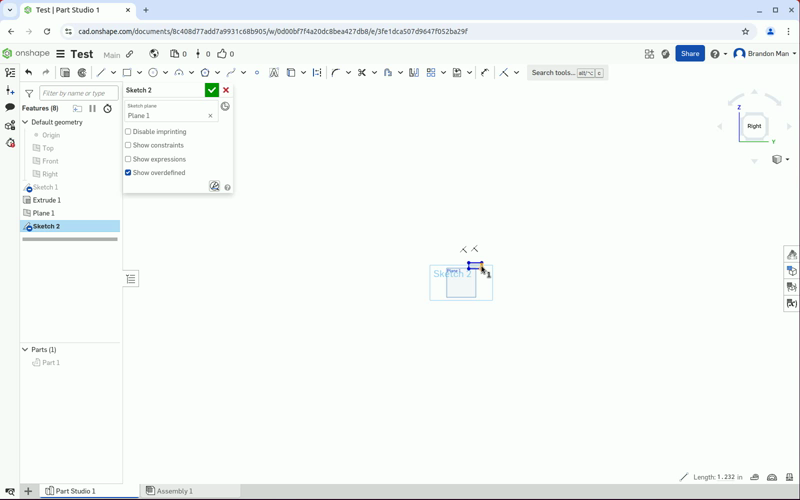
mouse_move(73, 352)
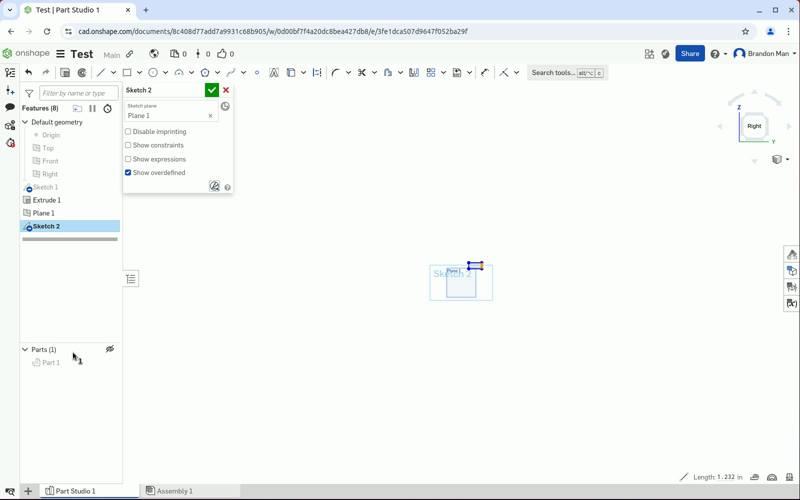
key(shift+y)
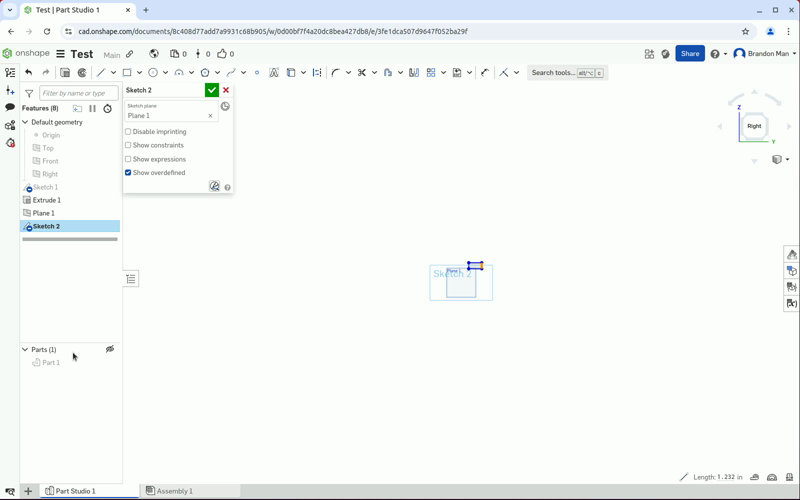
key(shift+e)
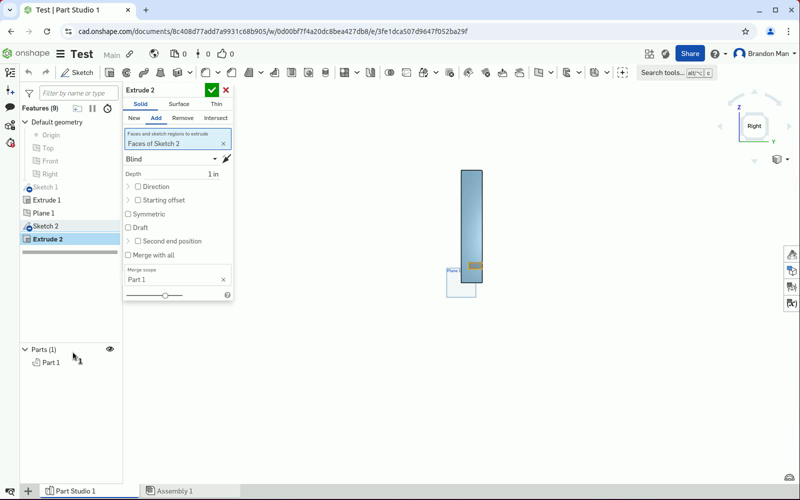
mouse_move(143, 106)
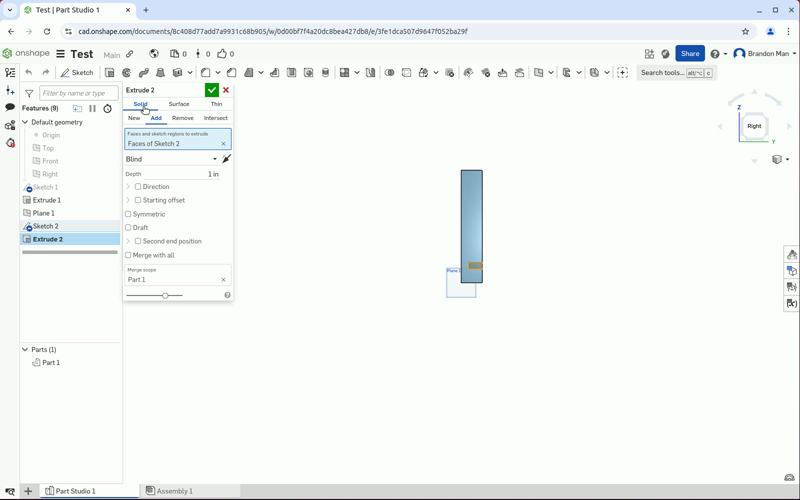
click(143, 106)
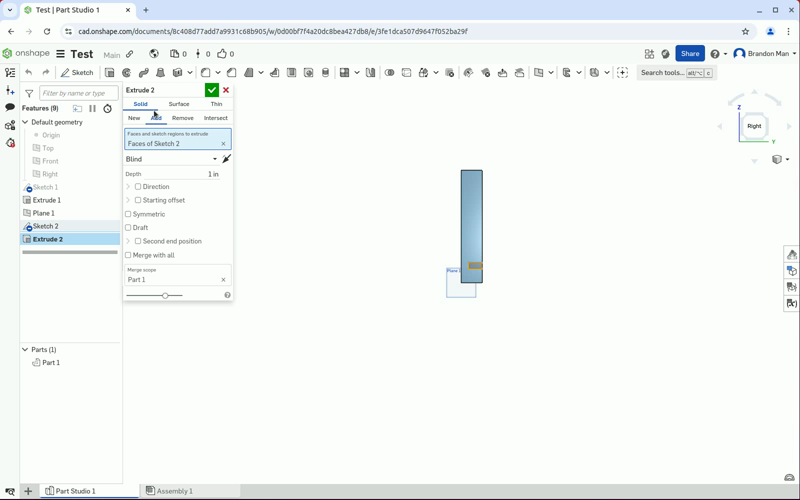
mouse_move(186, 120)
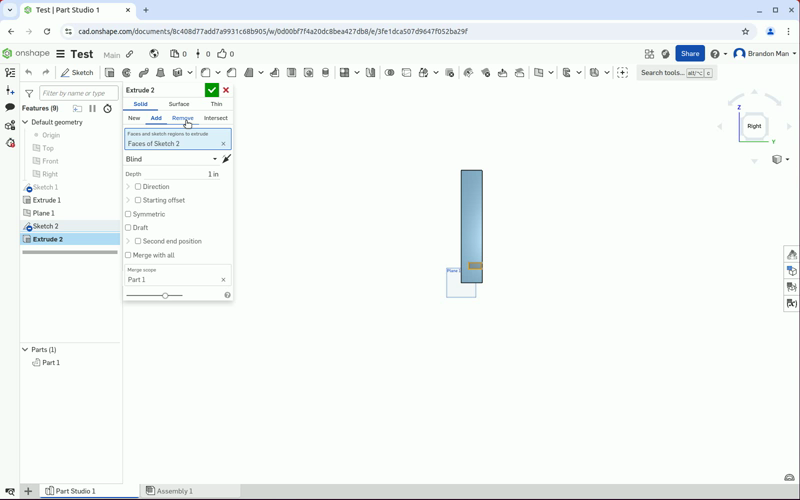
click(186, 120)
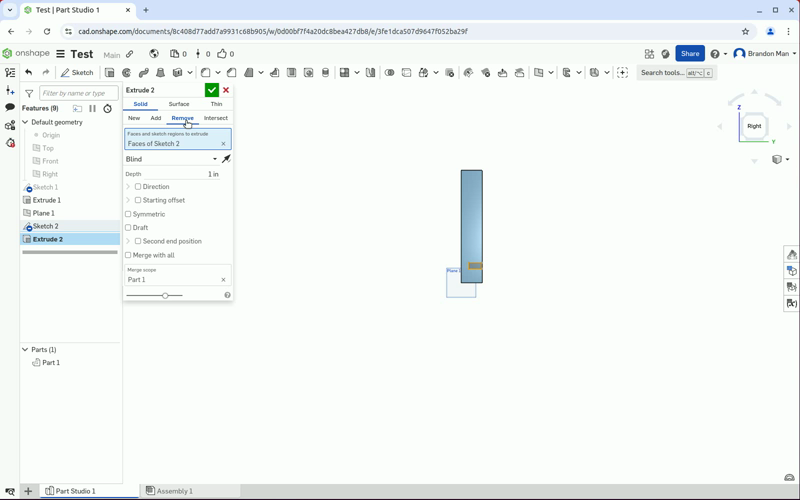
key(tab, 4)
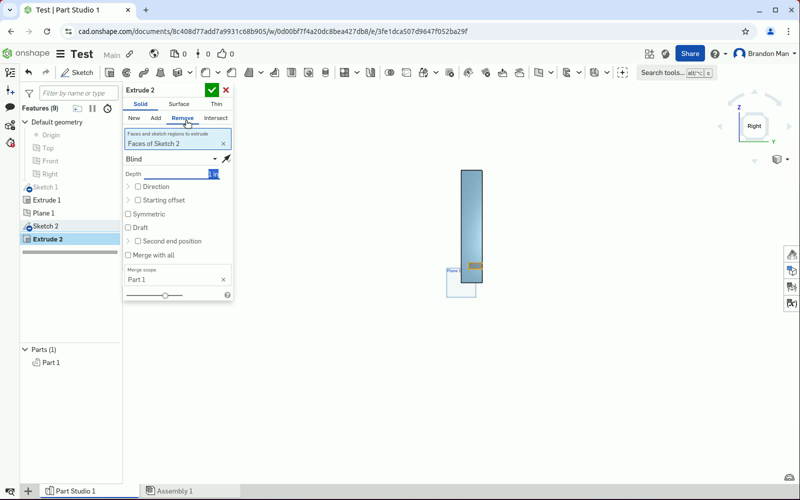
text(0.241)
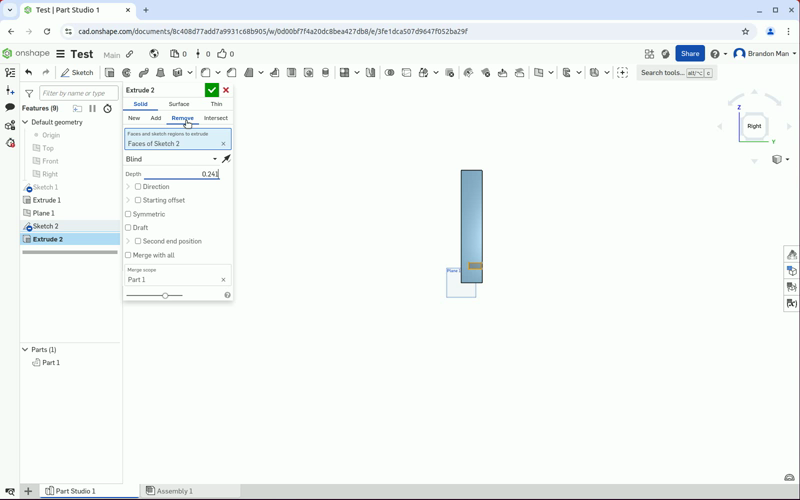
key(tab, 6)
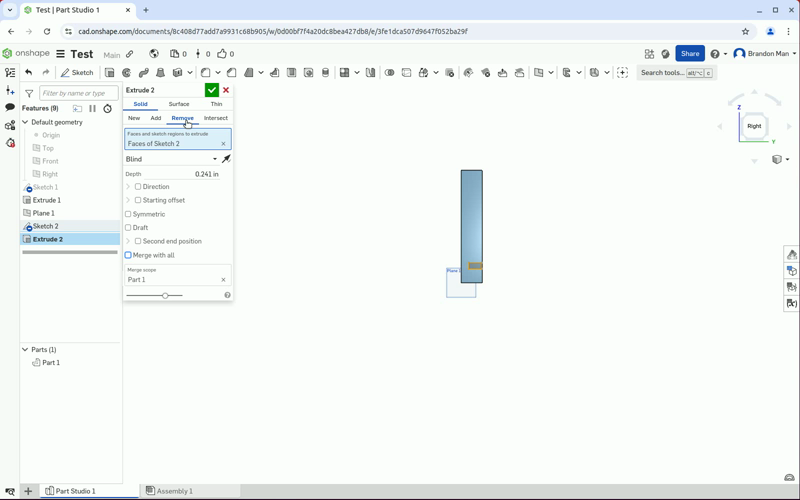
key(space)
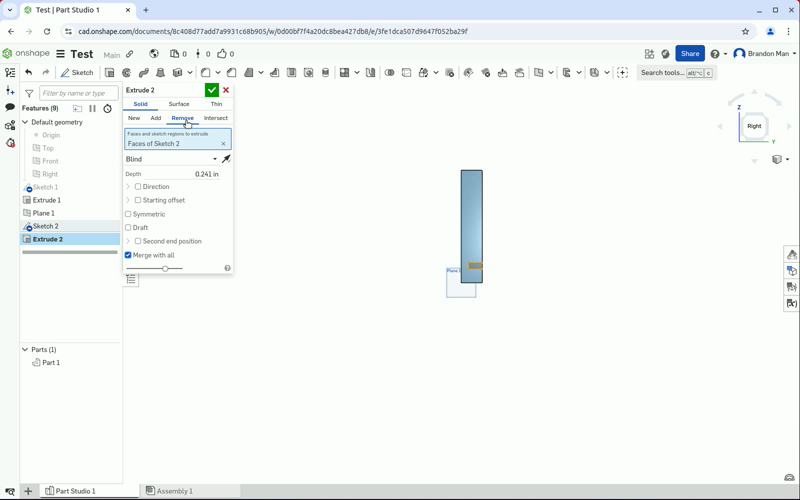
key(enter)
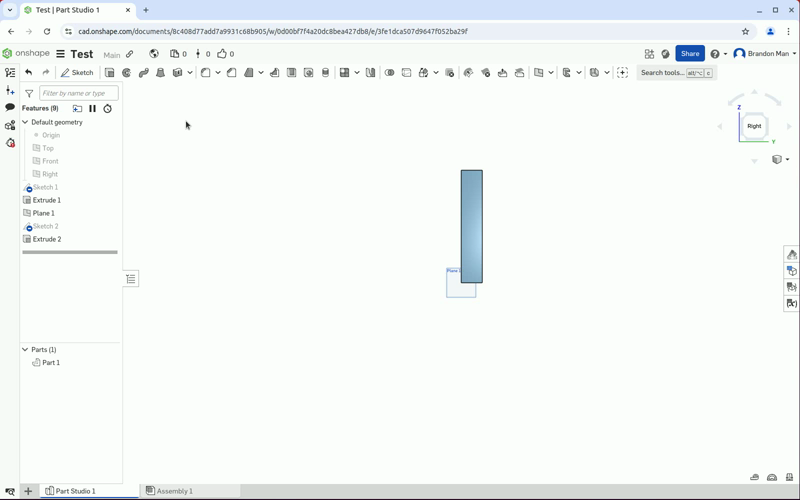
key(shift+h)
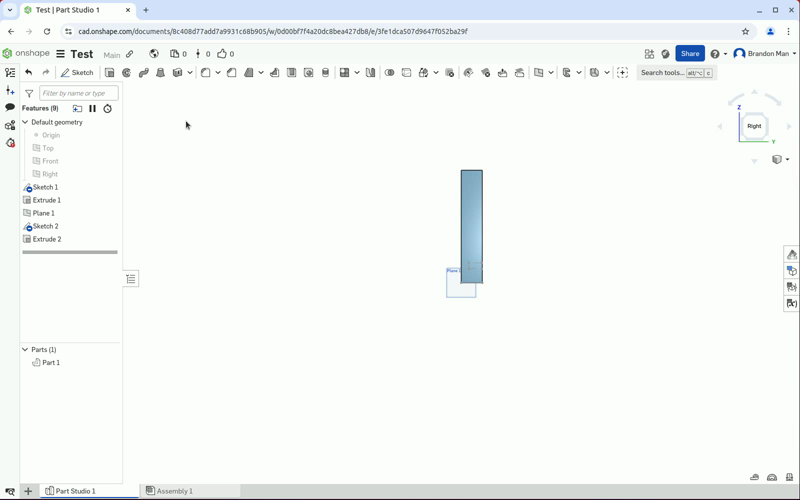
key(shift+h)
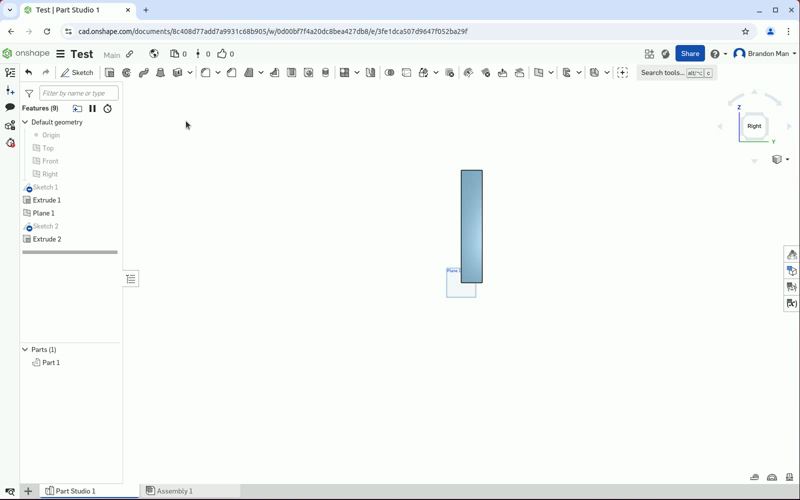
mouse_move(73, 189)
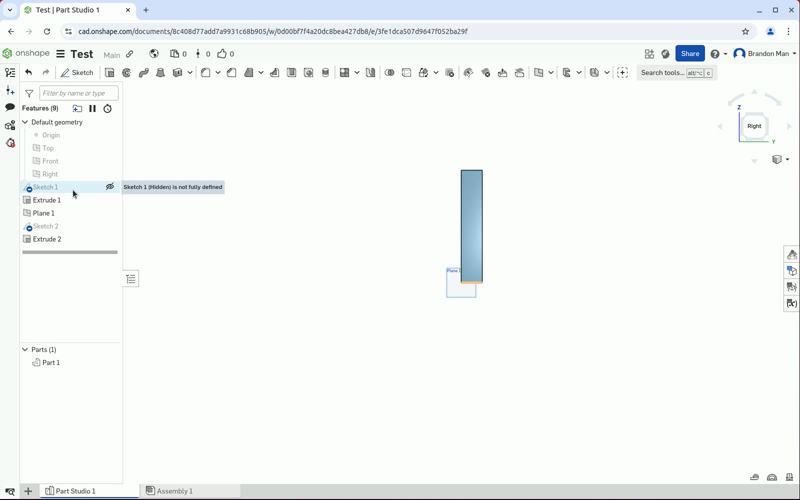
click(73, 189)
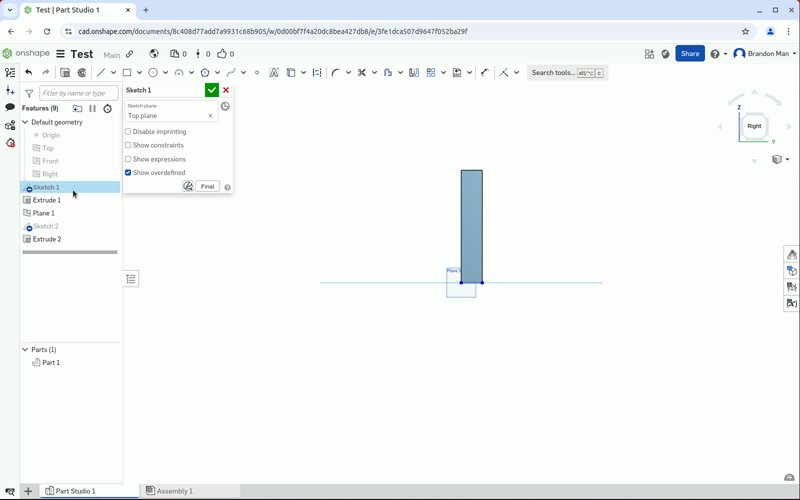
mouse_move(229, 92)
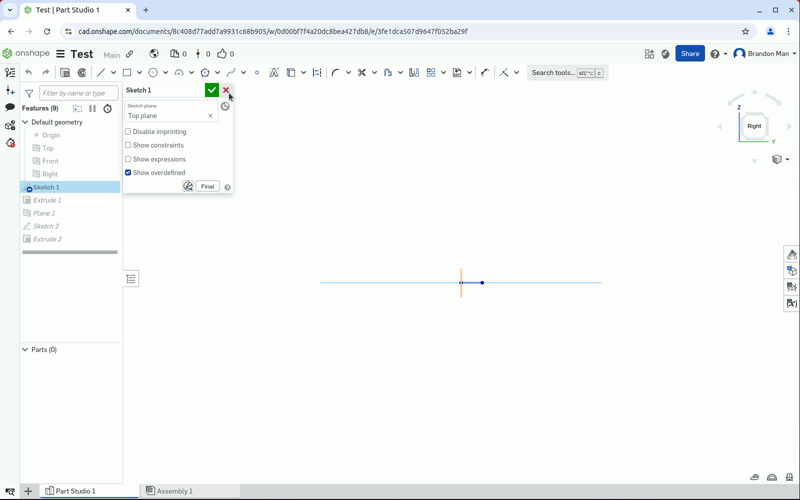
click(229, 92)
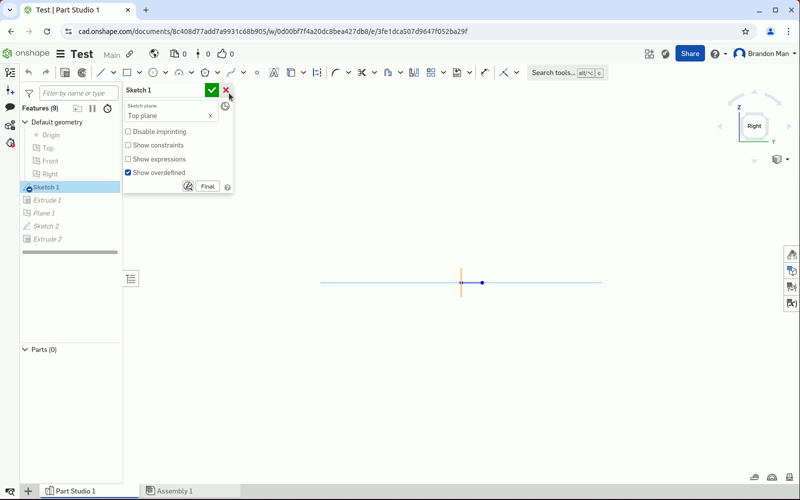
key(shift+s)
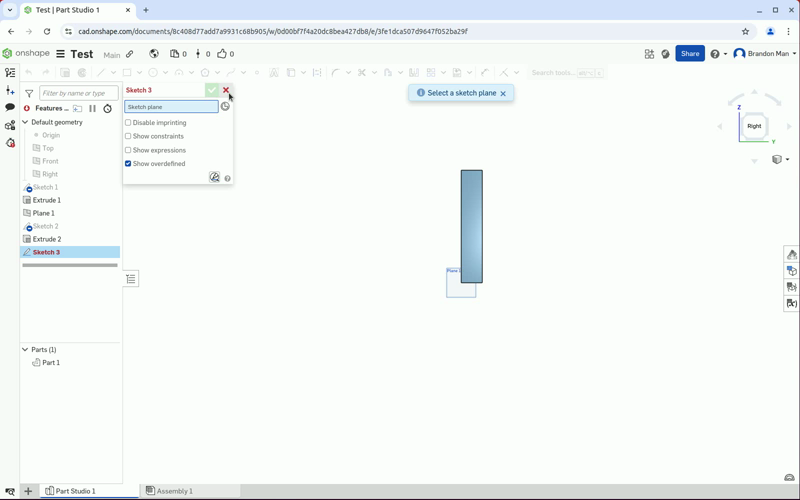
mouse_move(73, 215)
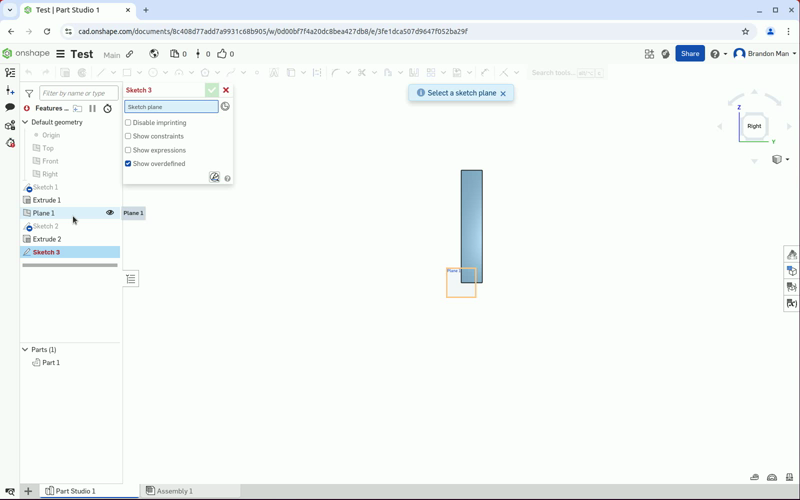
click(73, 215)
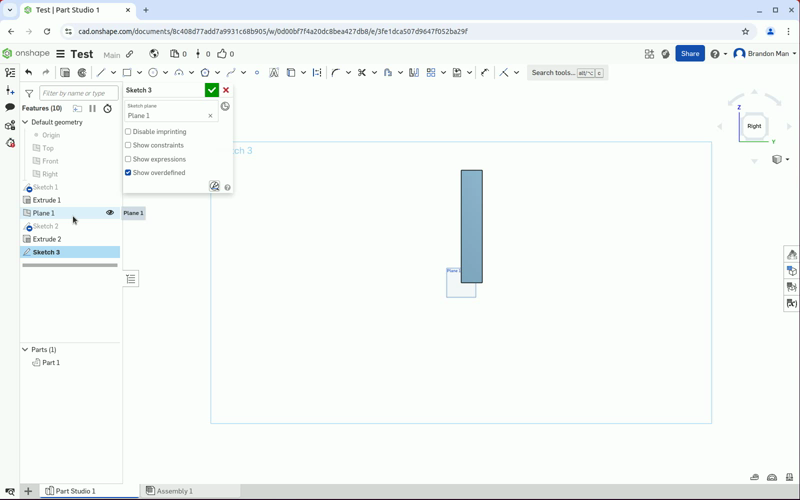
mouse_move(73, 352)
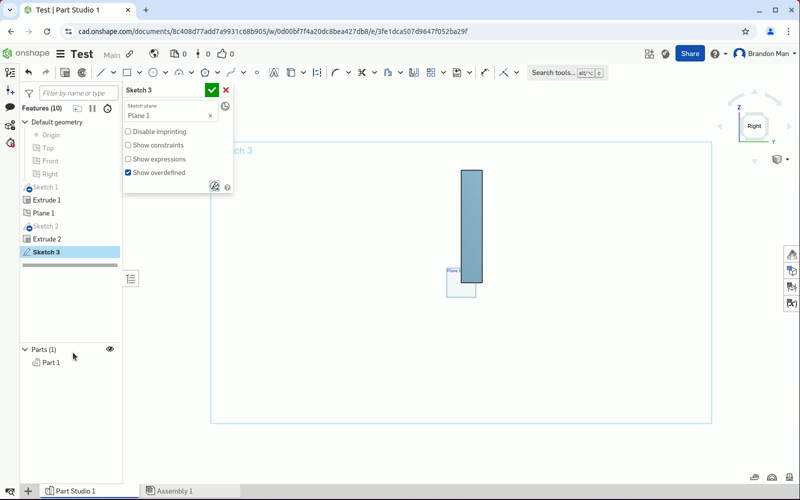
key(y)
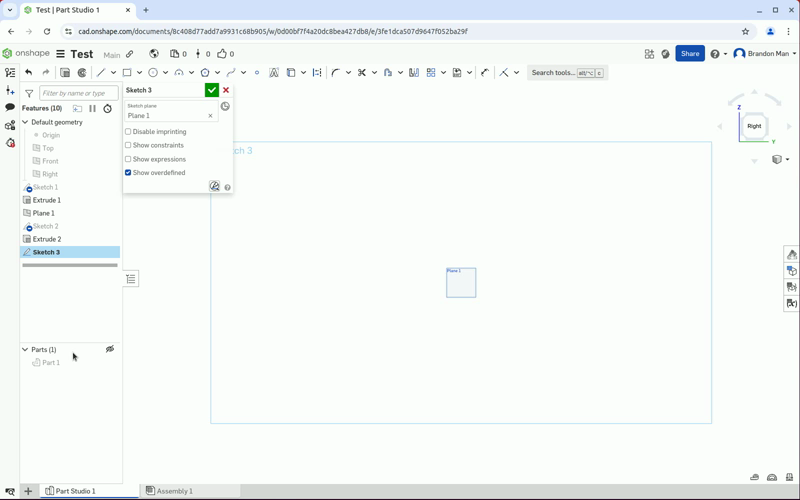
key(l)
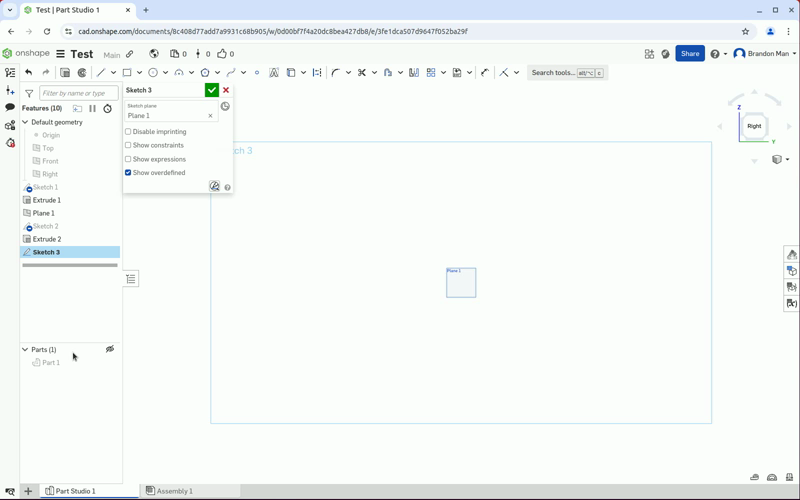
key_down(shift)
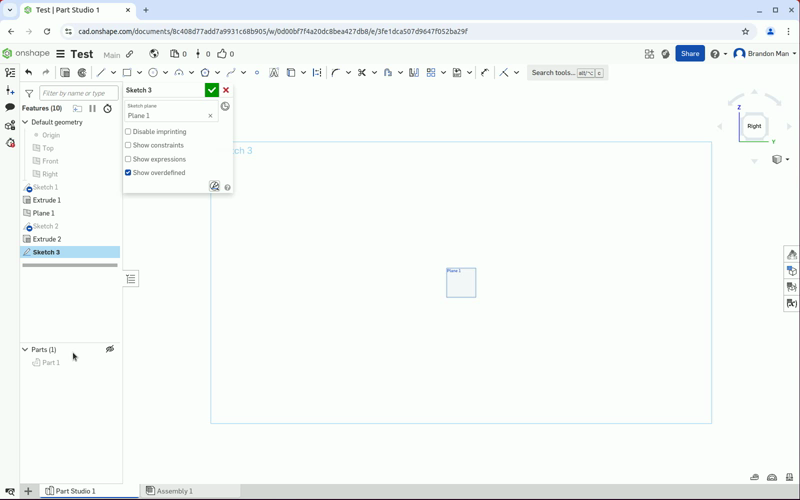
mouse_move(468, 190)
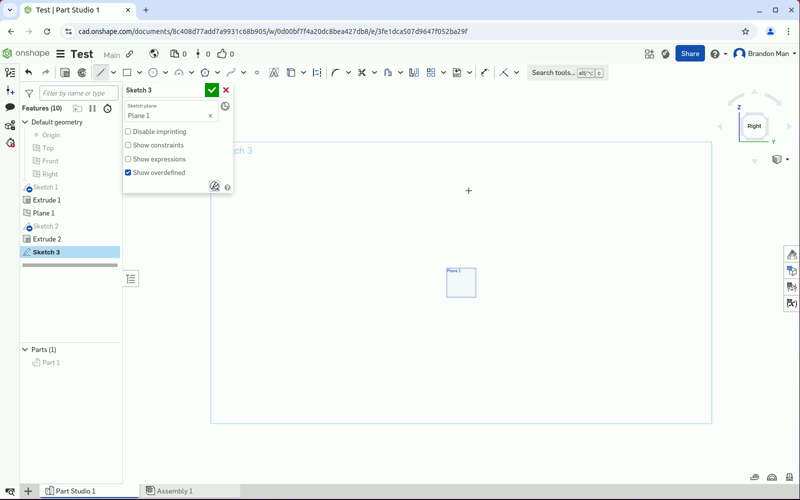
click(468, 190)
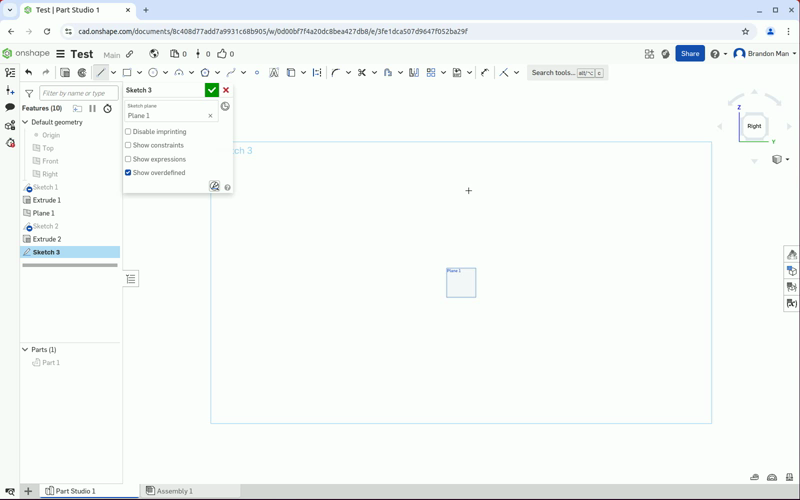
key_up(shift)
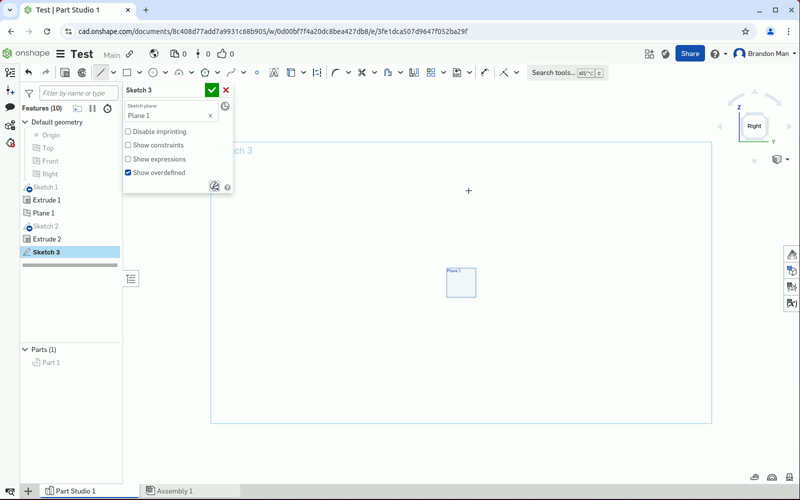
key_down(shift)
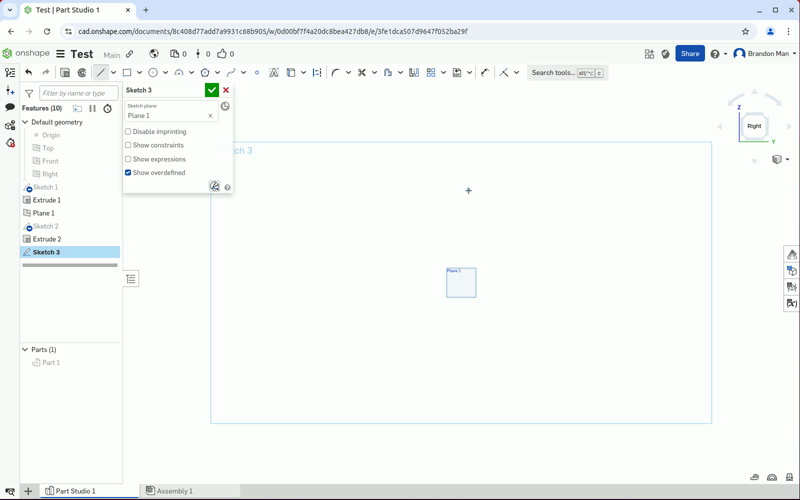
mouse_move(498, 190)
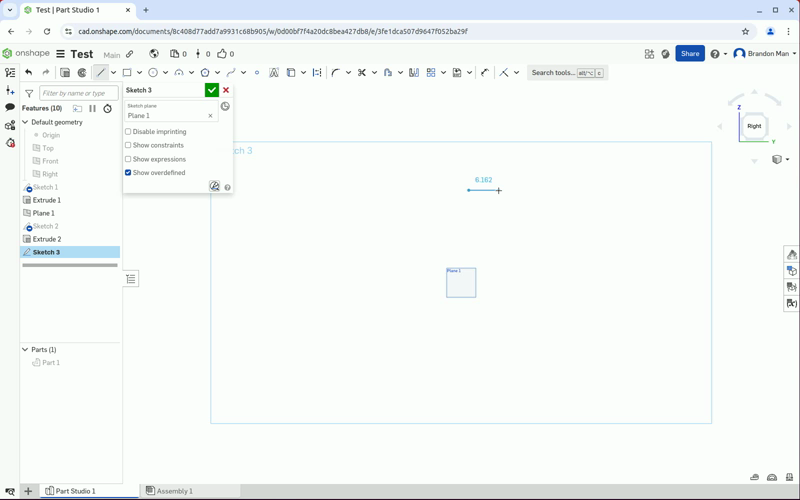
mouse_move(481, 190)
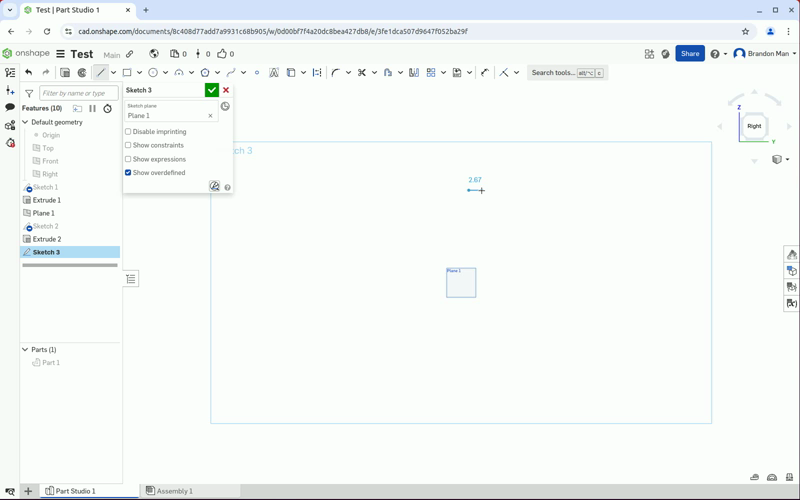
click(481, 190)
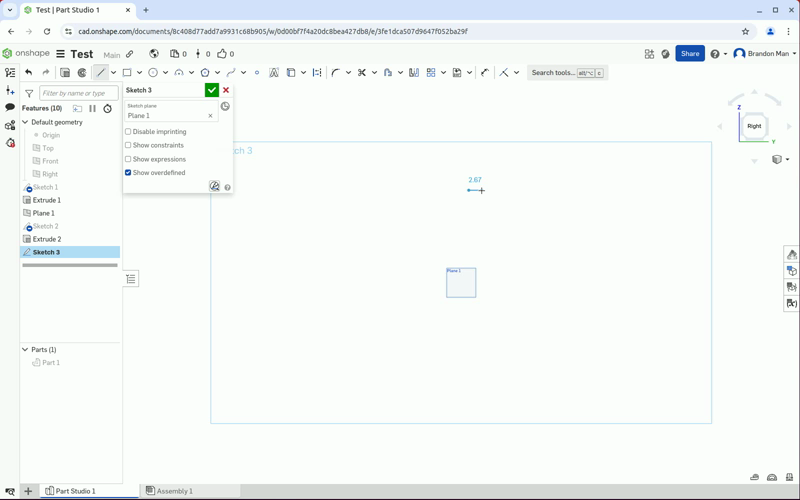
key_up(shift)
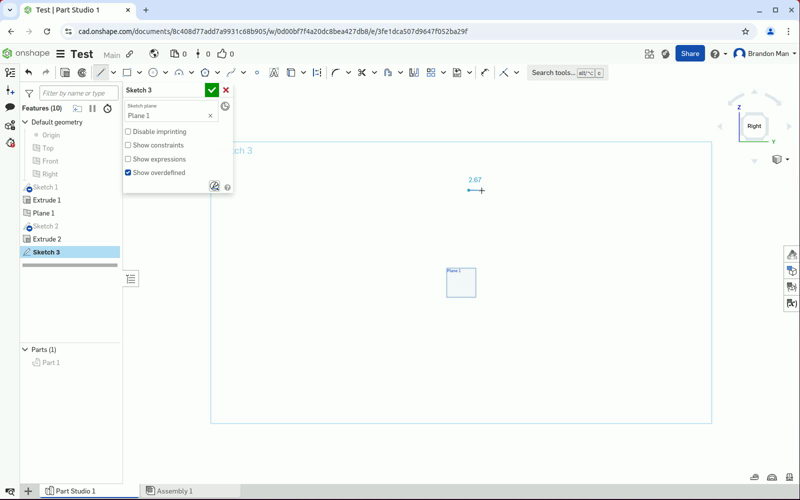
key_down(shift)
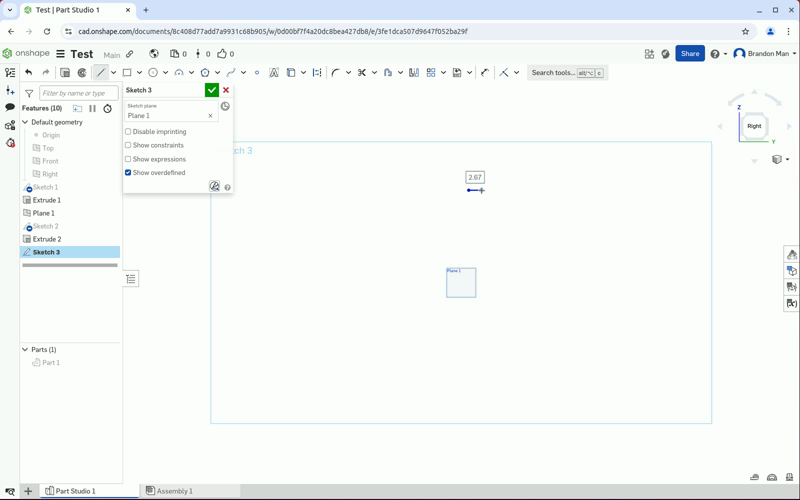
mouse_move(511, 190)
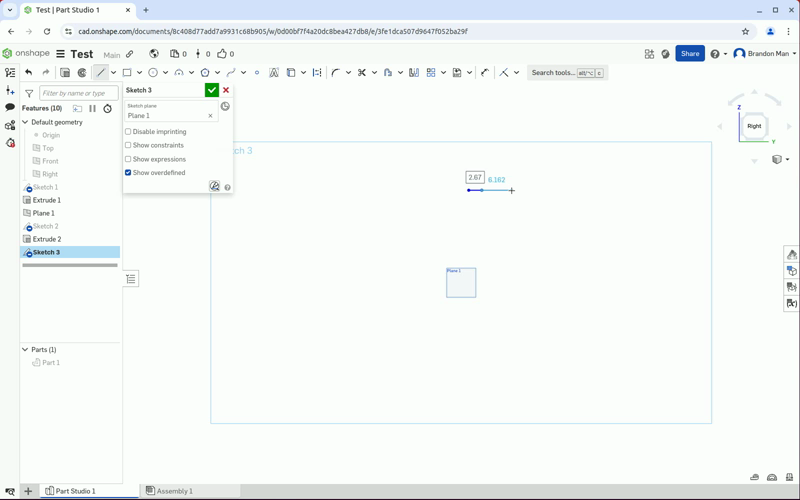
mouse_move(481, 184)
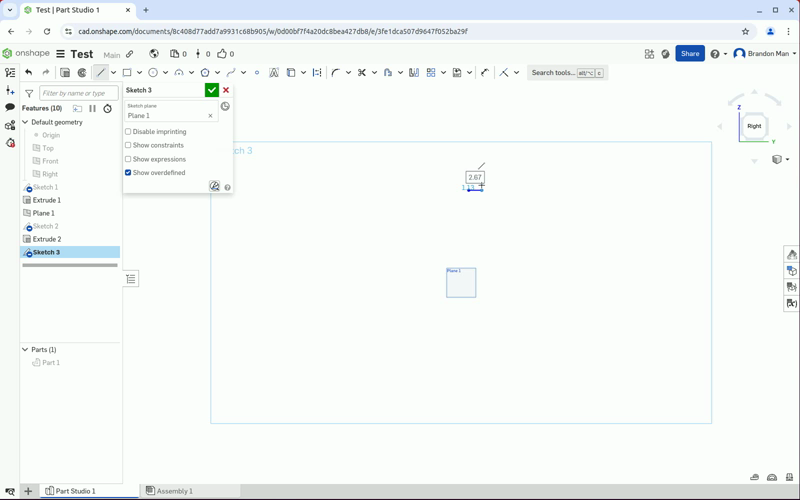
scroll(6)
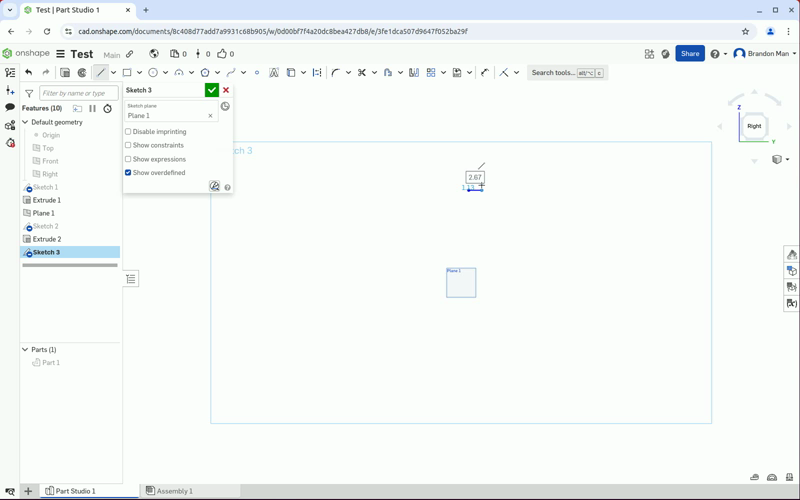
scroll(6)
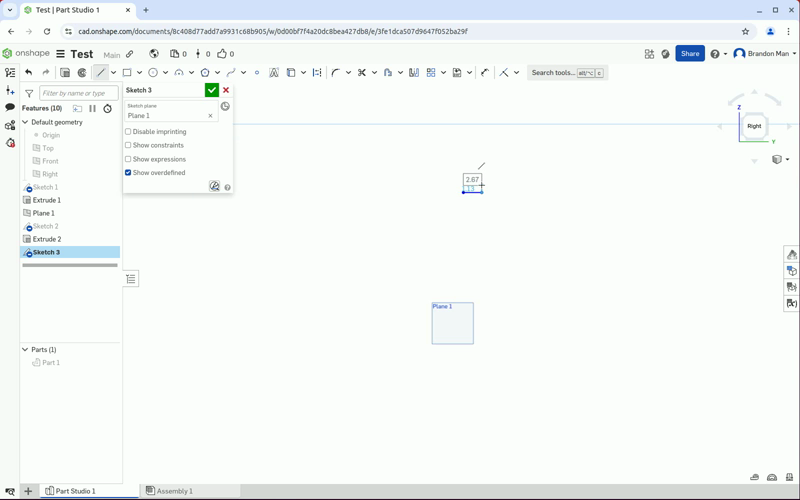
scroll(6)
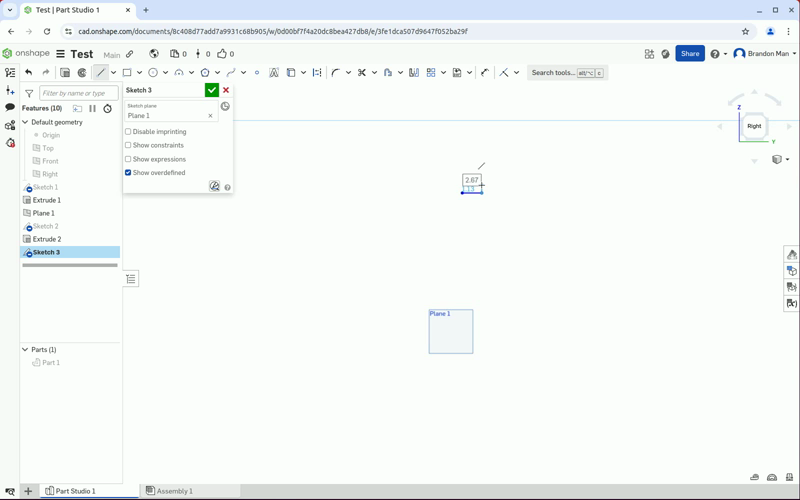
scroll(6)
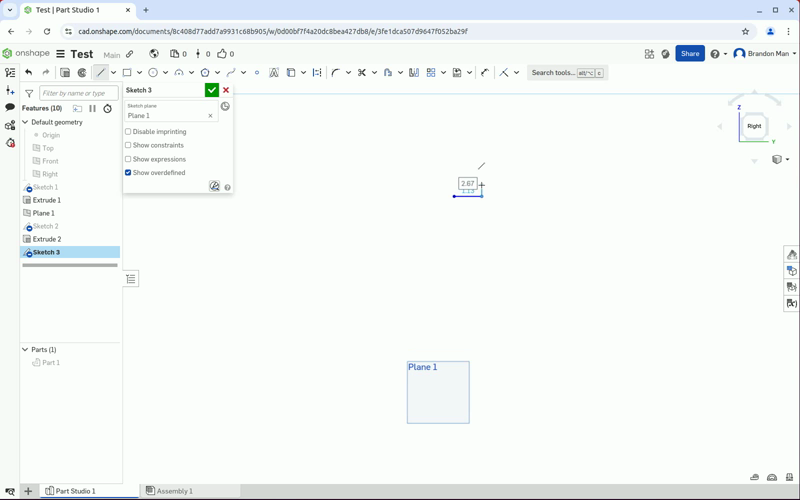
scroll(6)
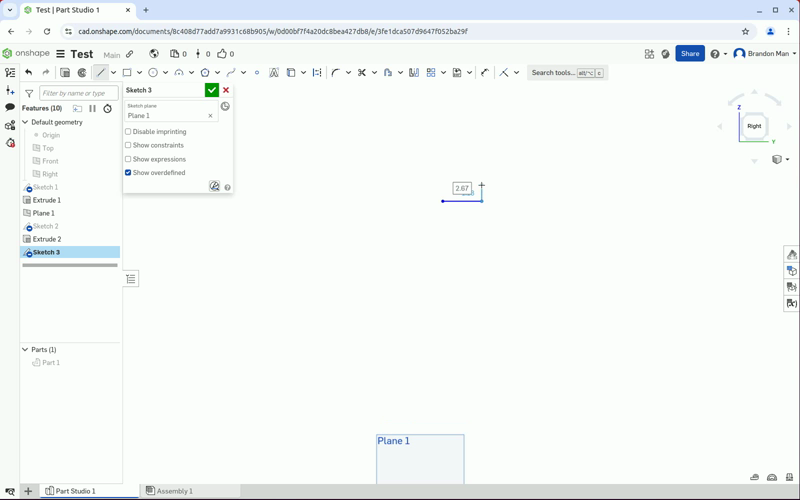
scroll(6)
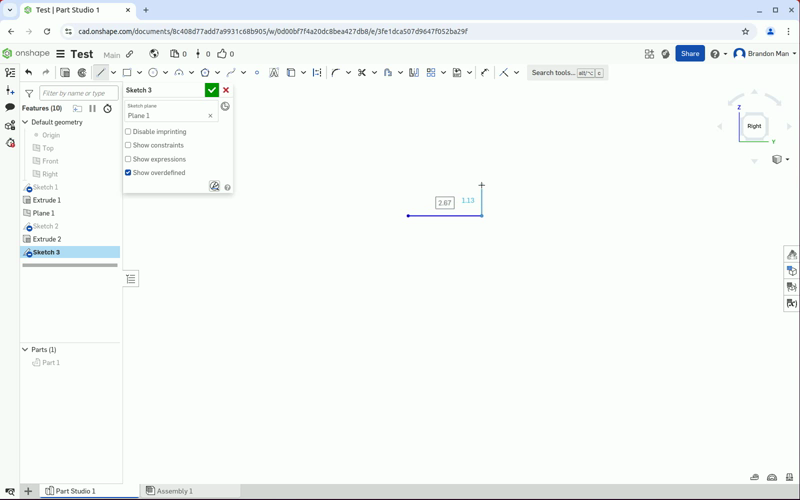
scroll(6)
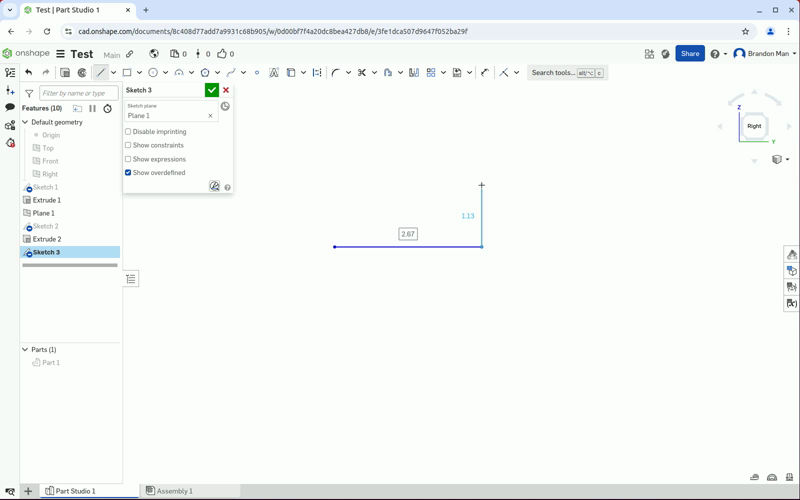
click(481, 184)
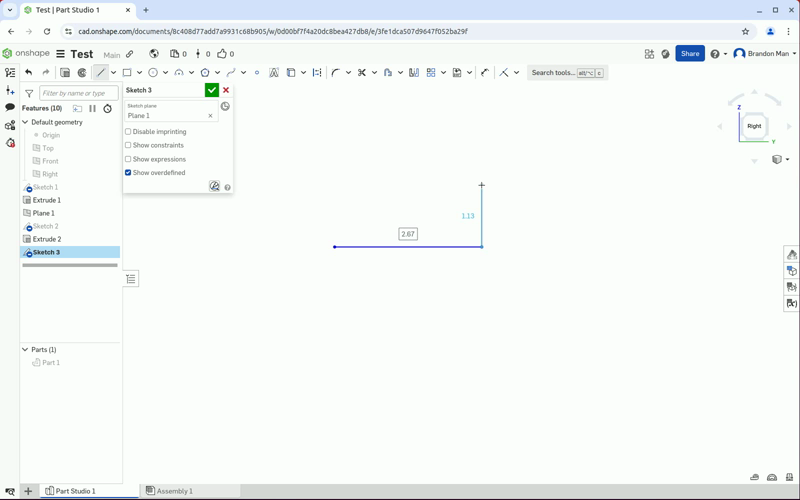
scroll(-6)
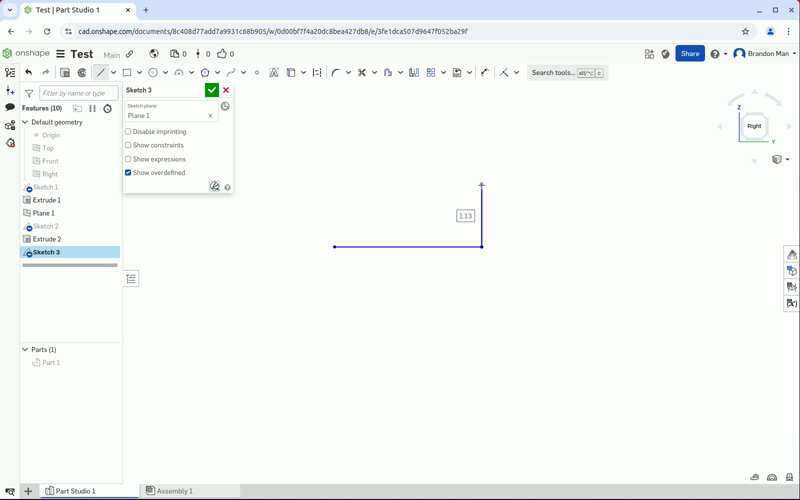
scroll(-6)
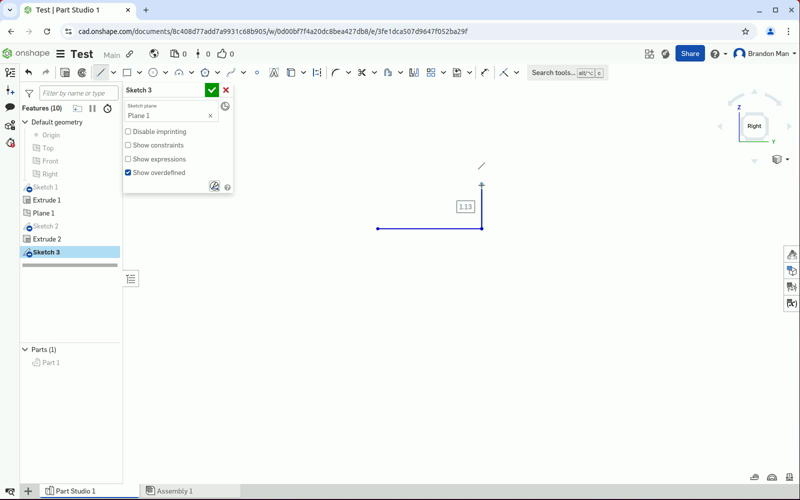
scroll(-6)
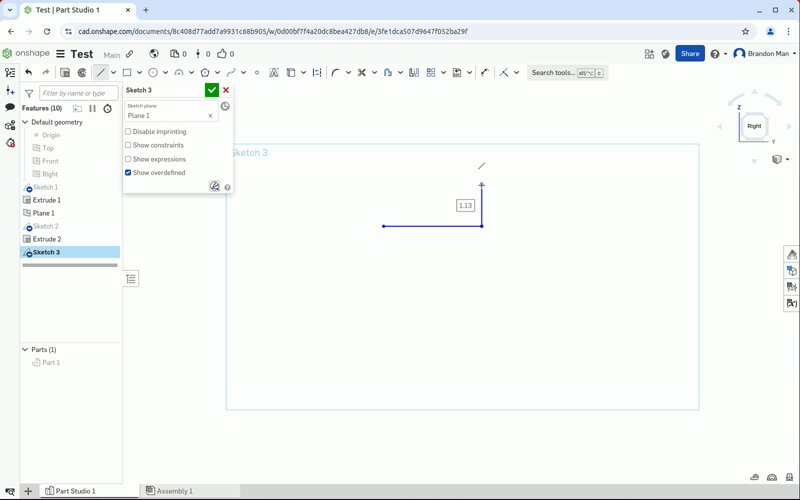
scroll(-6)
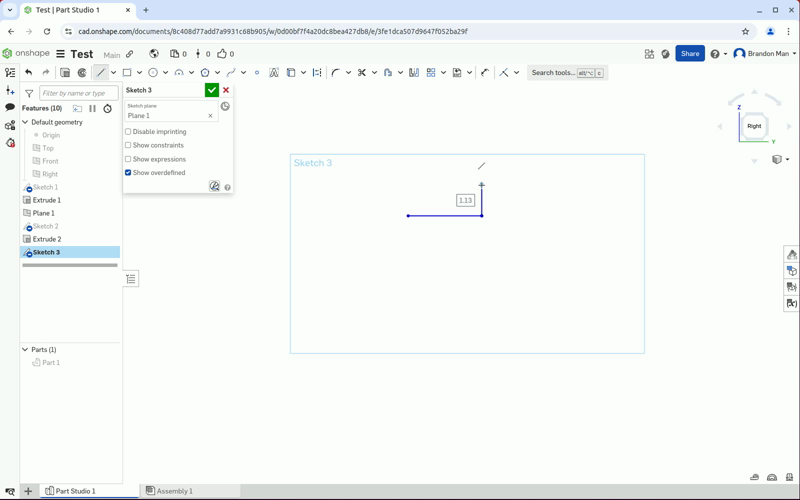
scroll(-6)
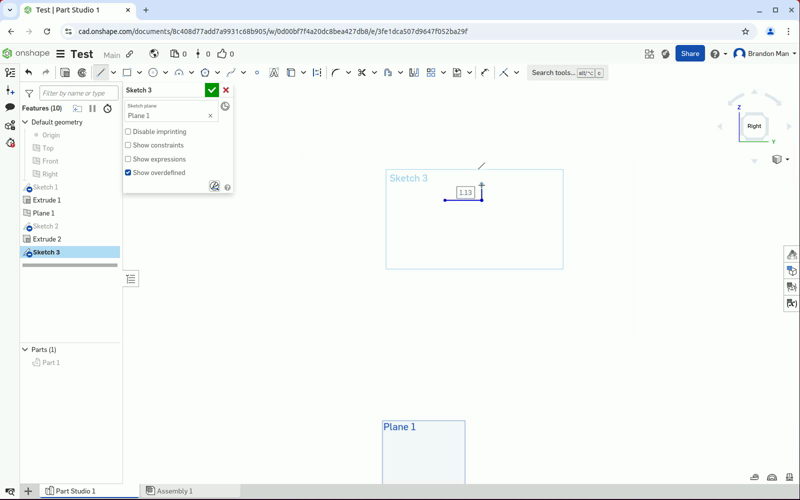
scroll(-6)
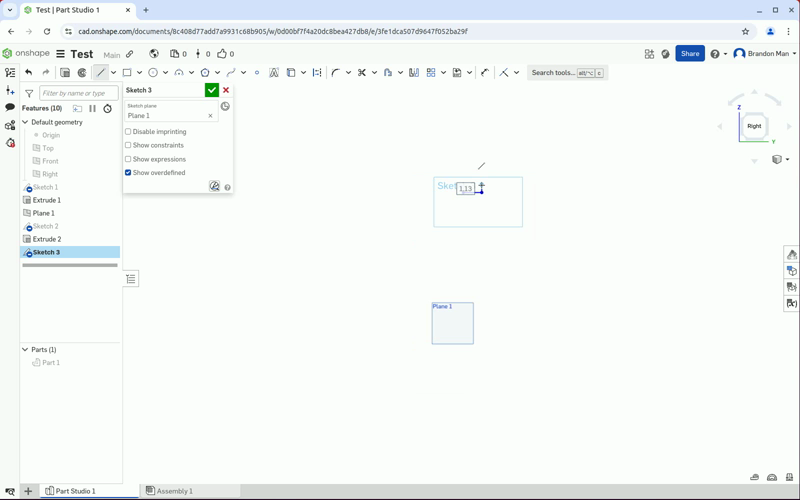
scroll(-6)
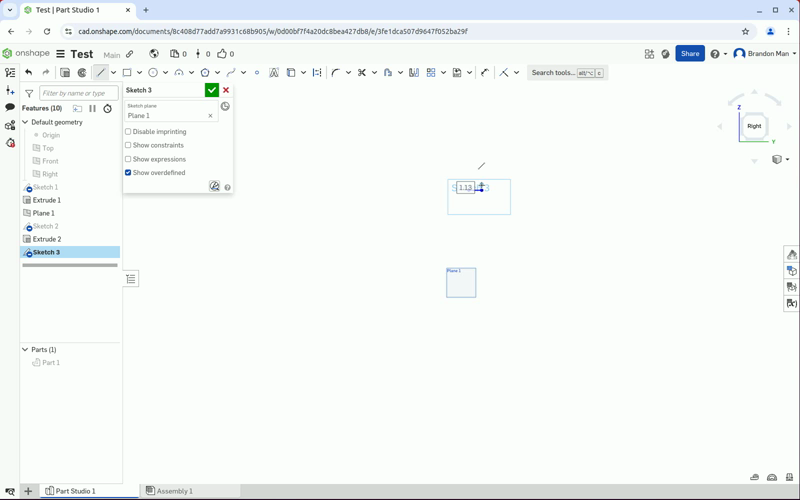
key_up(shift)
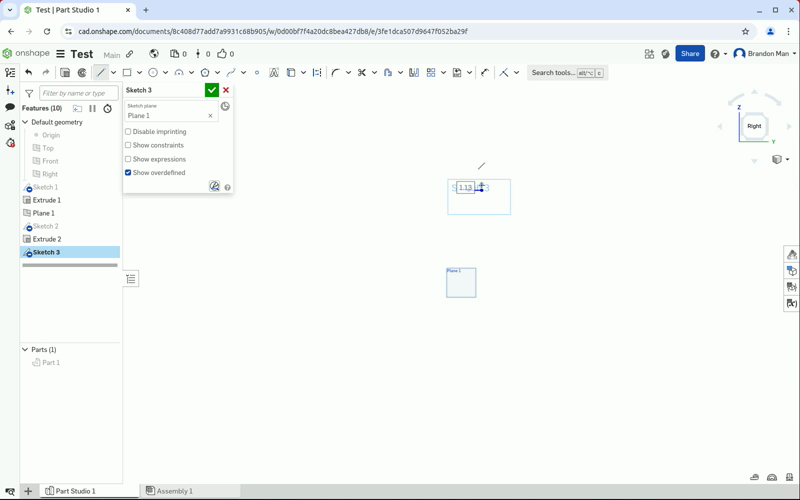
key_down(shift)
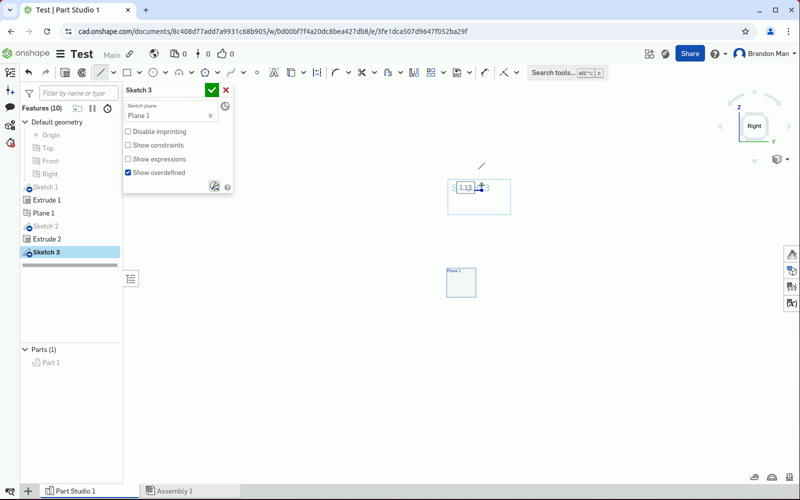
mouse_move(511, 184)
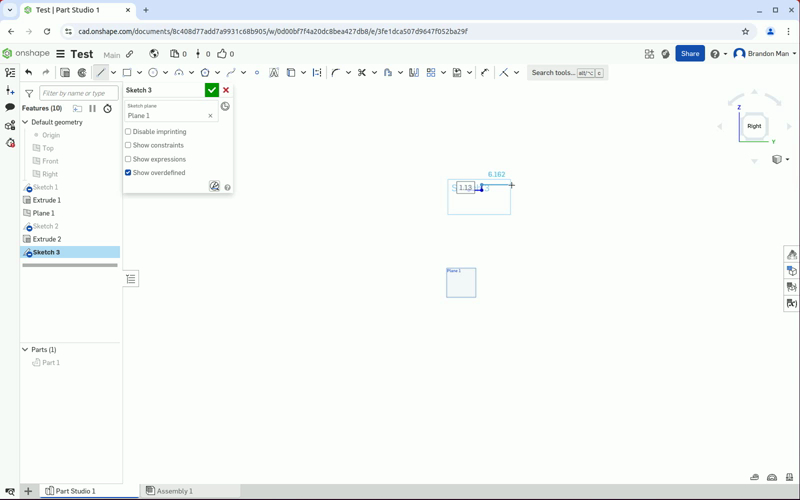
mouse_move(468, 184)
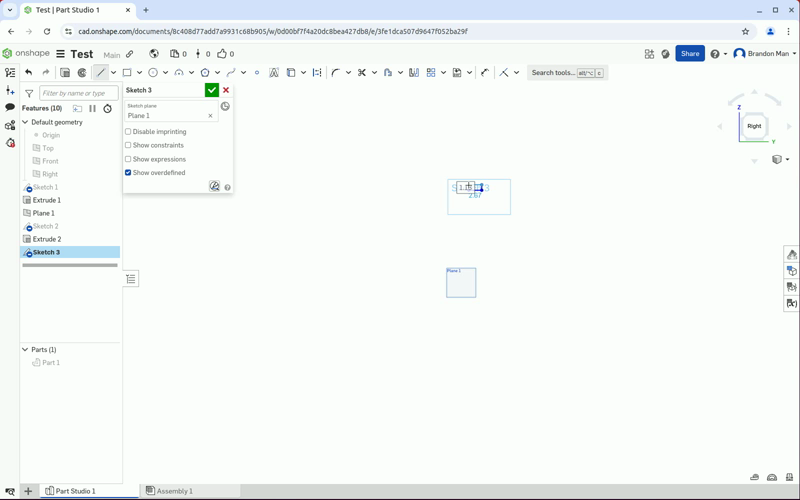
click(468, 184)
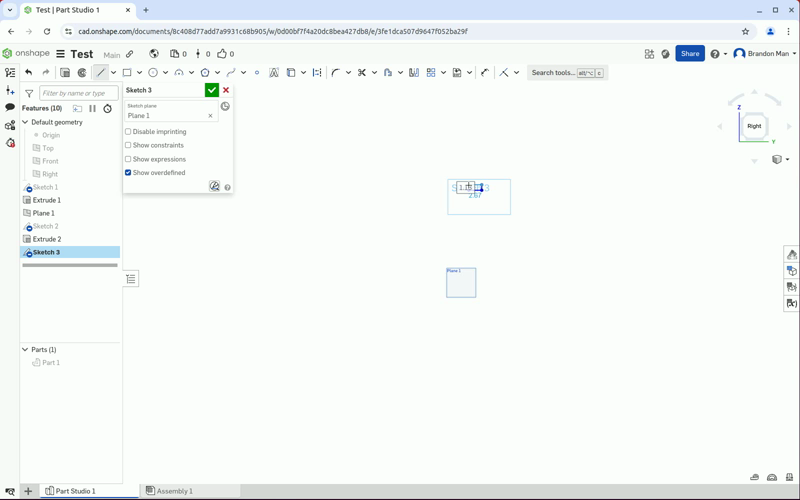
key_up(shift)
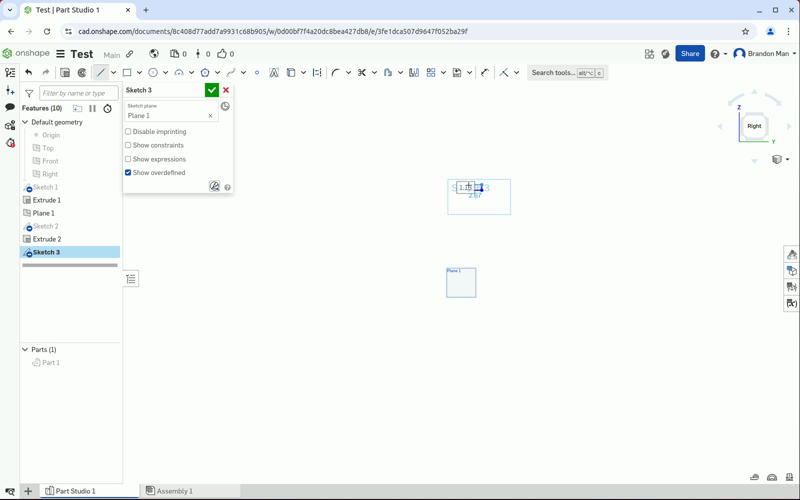
mouse_move(498, 184)
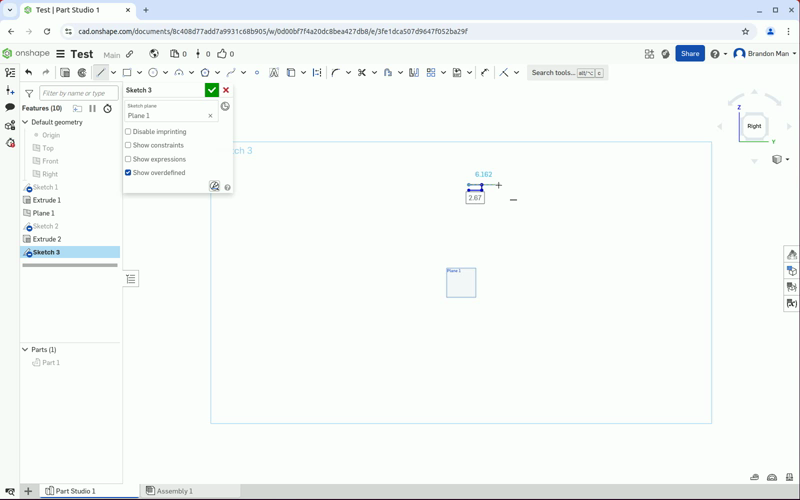
key_down(shift)
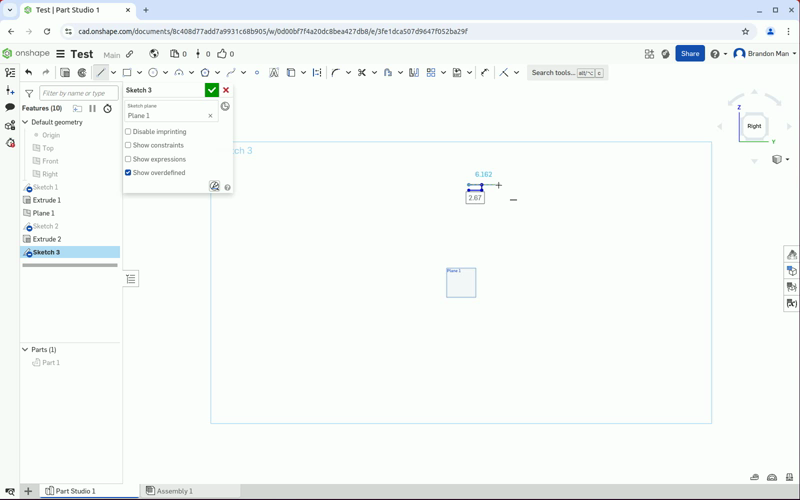
mouse_move(468, 190)
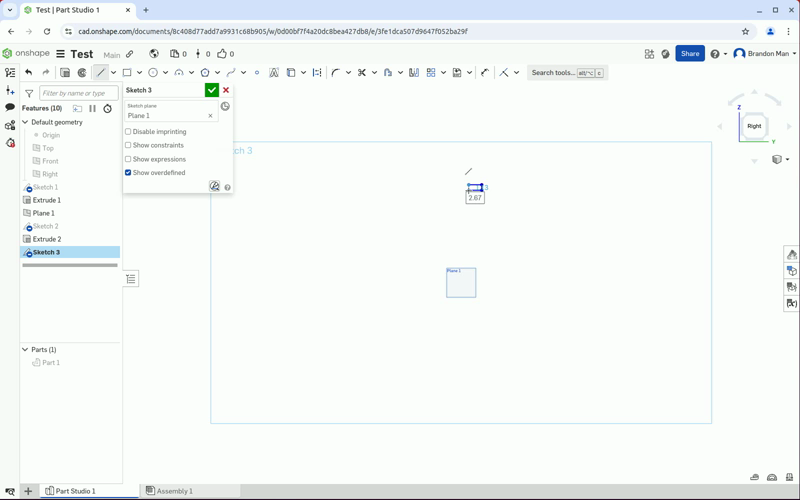
scroll(6)
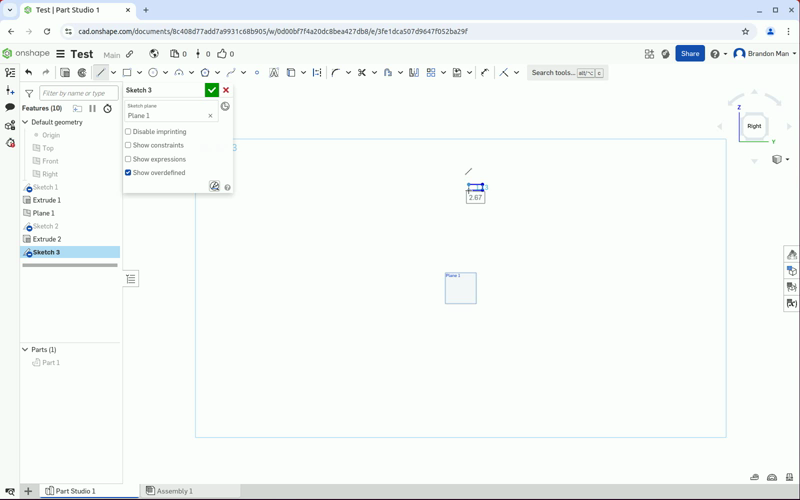
scroll(6)
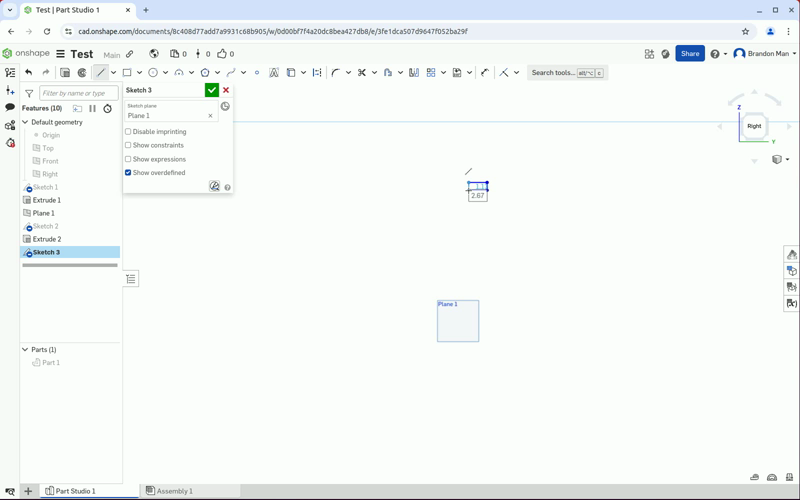
scroll(6)
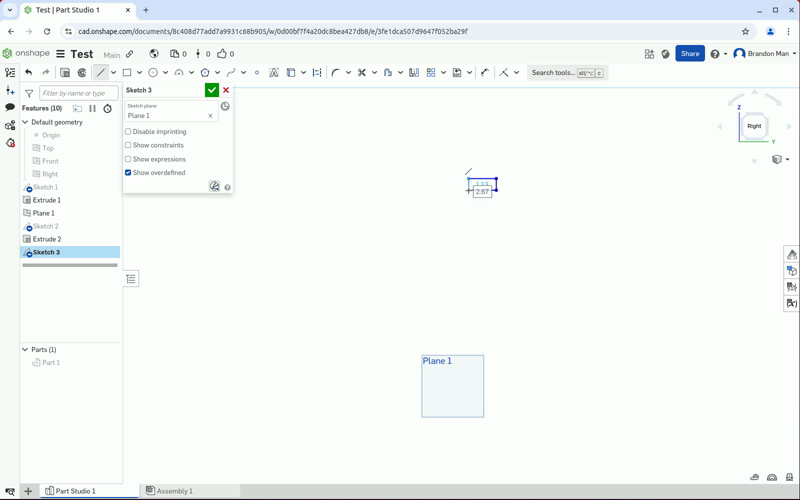
scroll(6)
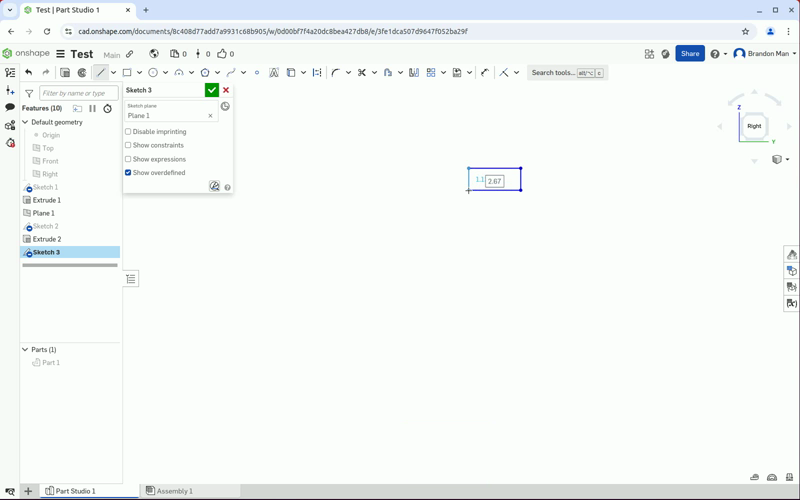
scroll(6)
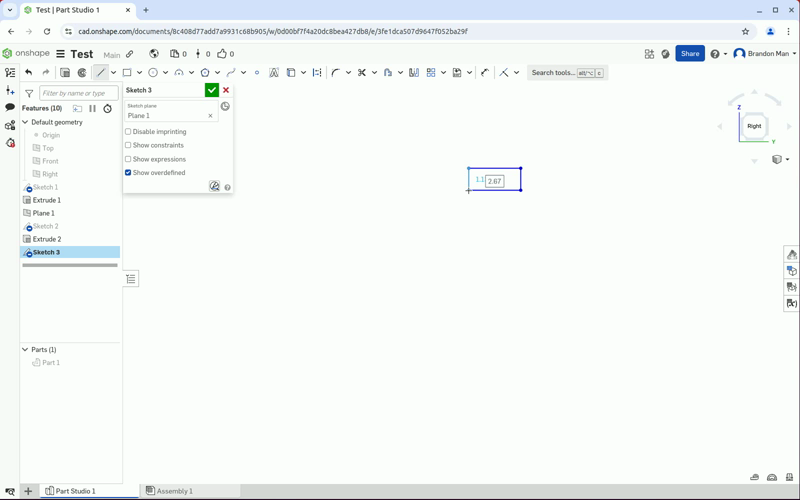
scroll(6)
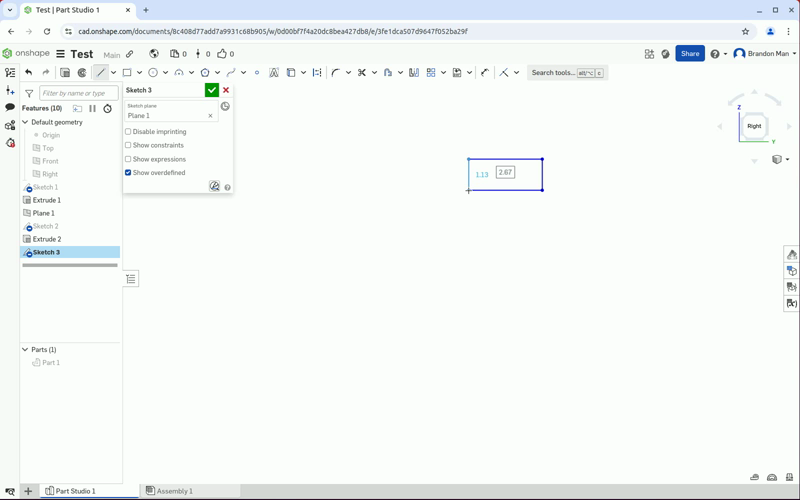
scroll(6)
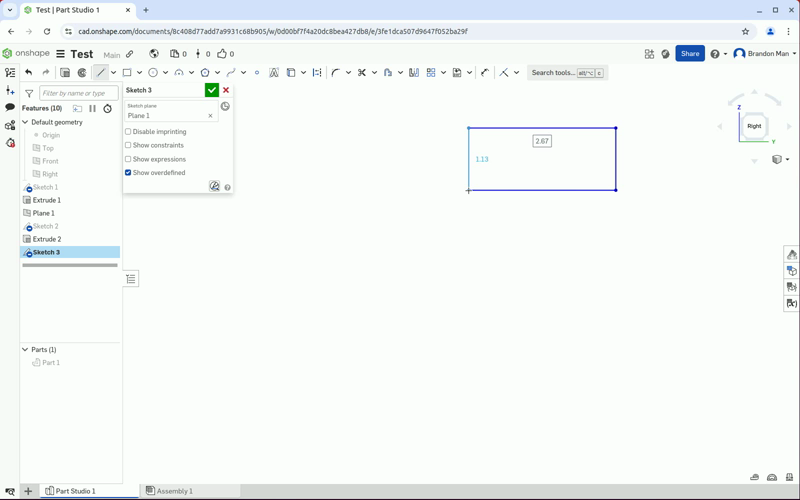
key_up(shift)
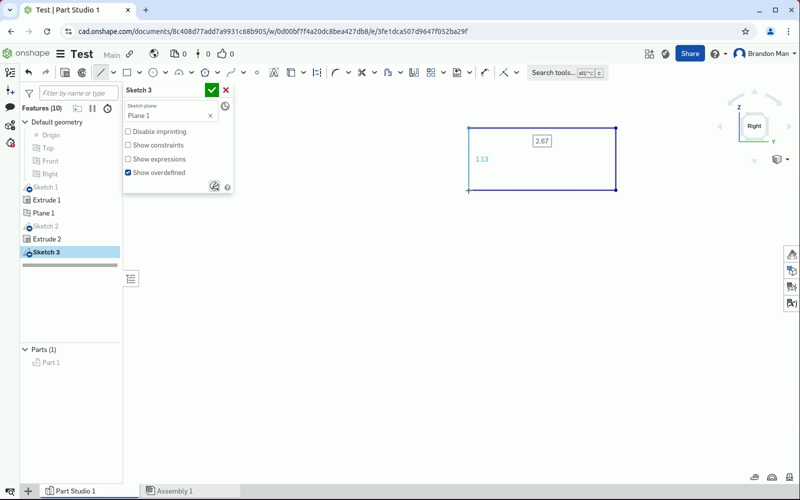
click(468, 190)
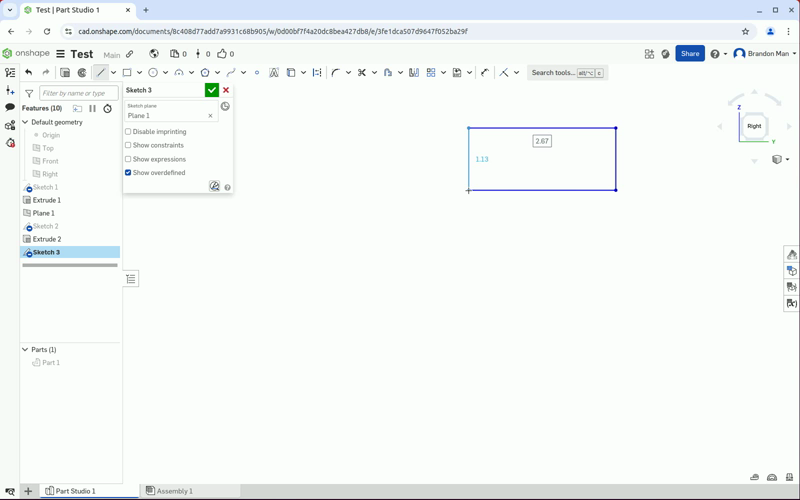
scroll(-6)
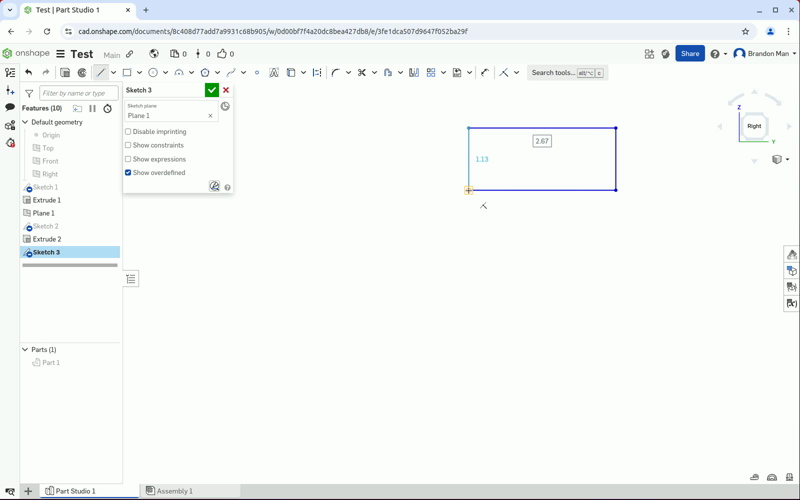
scroll(-6)
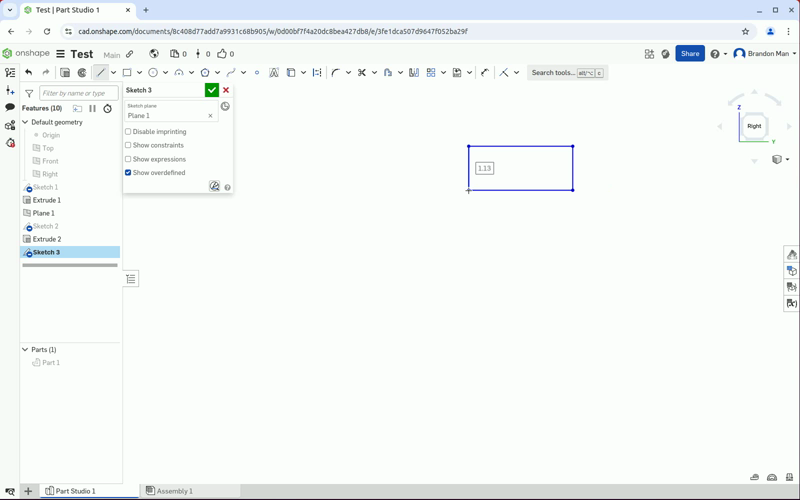
scroll(-6)
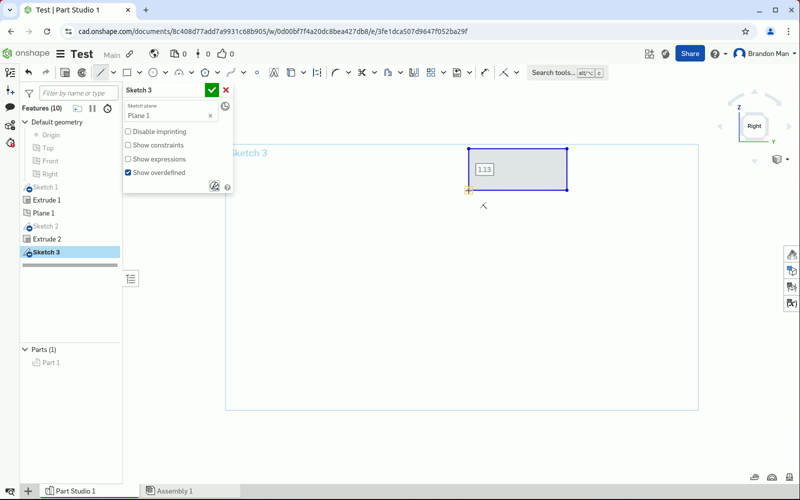
scroll(-6)
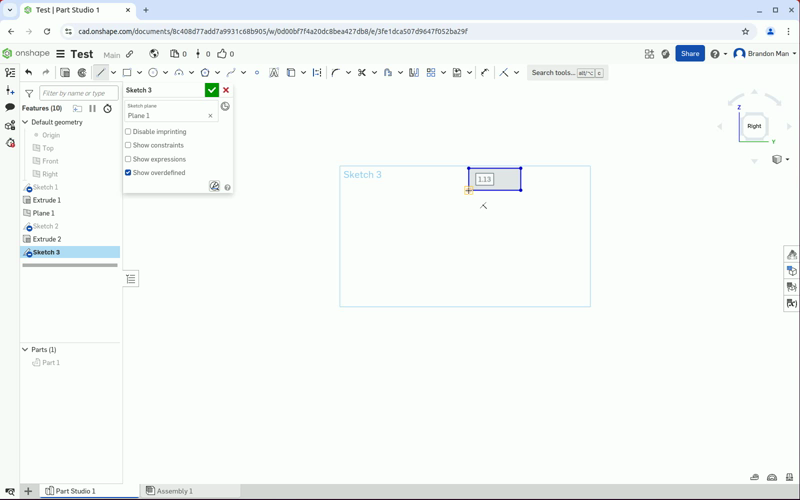
scroll(-6)
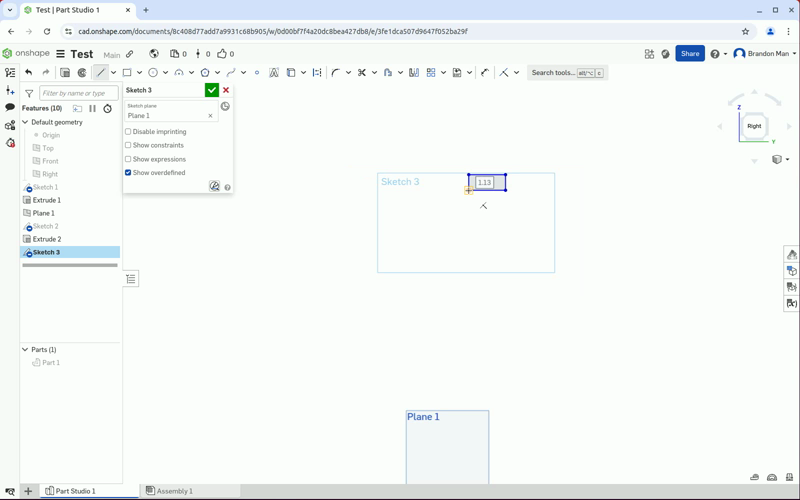
scroll(-6)
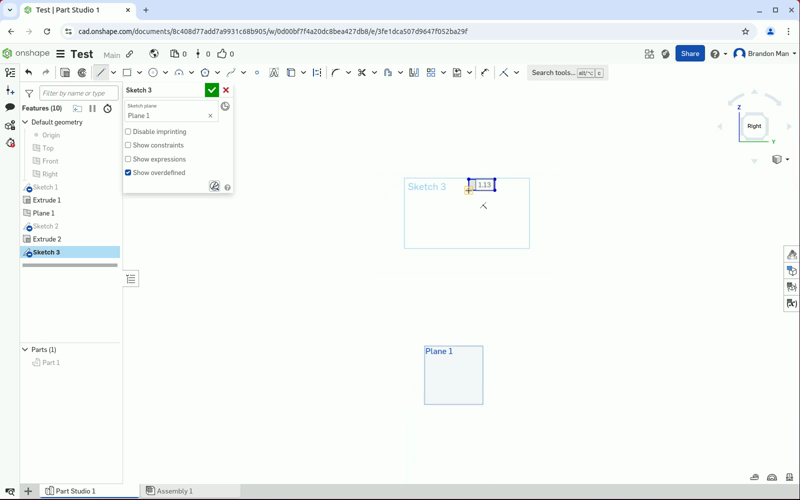
scroll(-6)
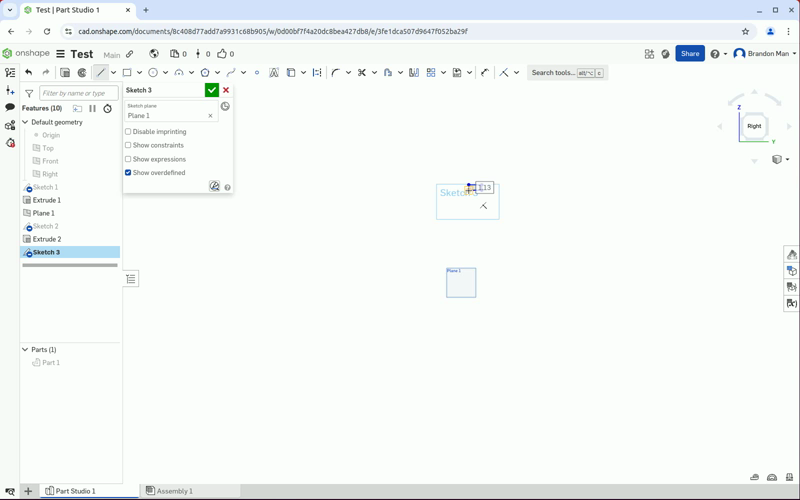
key(esc)
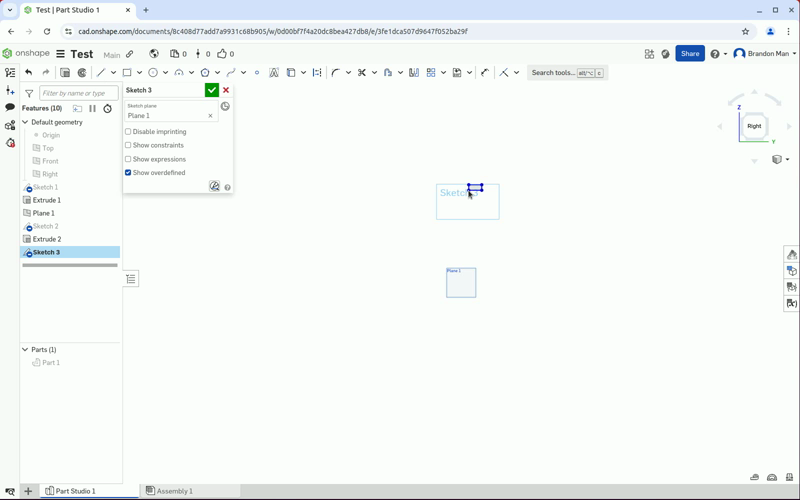
mouse_move(479, 189)
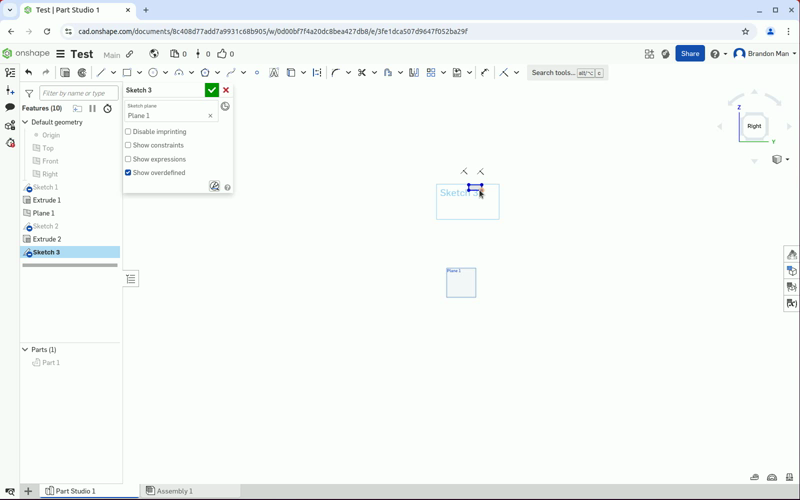
scroll(6)
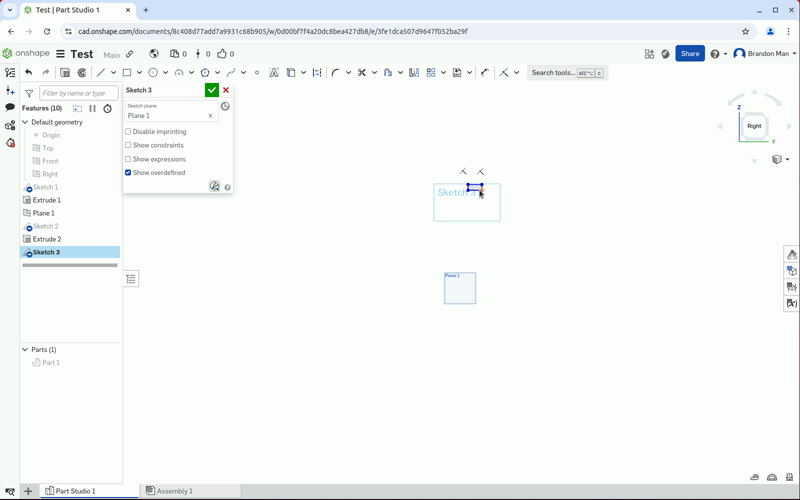
scroll(6)
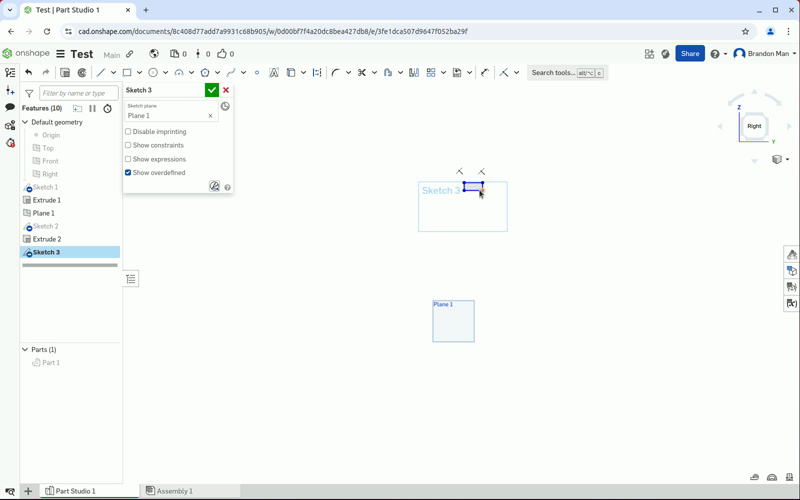
scroll(6)
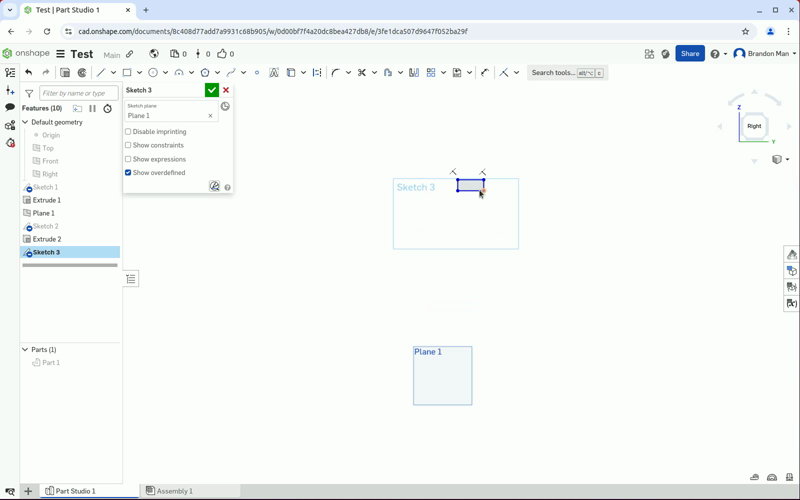
scroll(6)
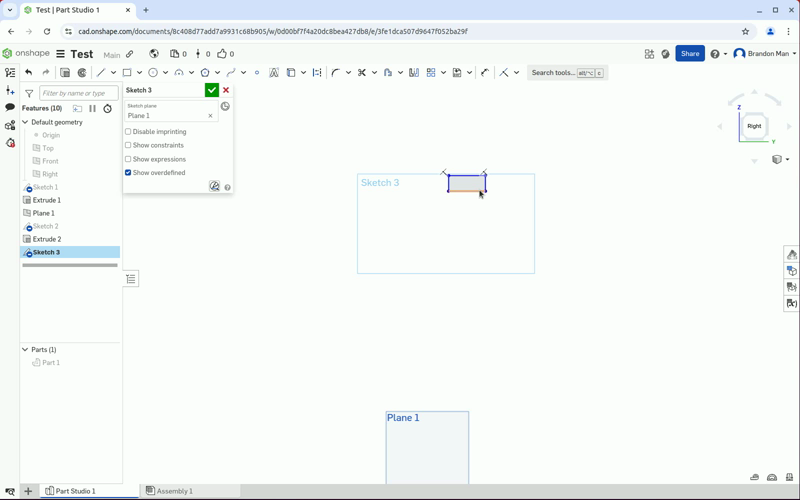
scroll(6)
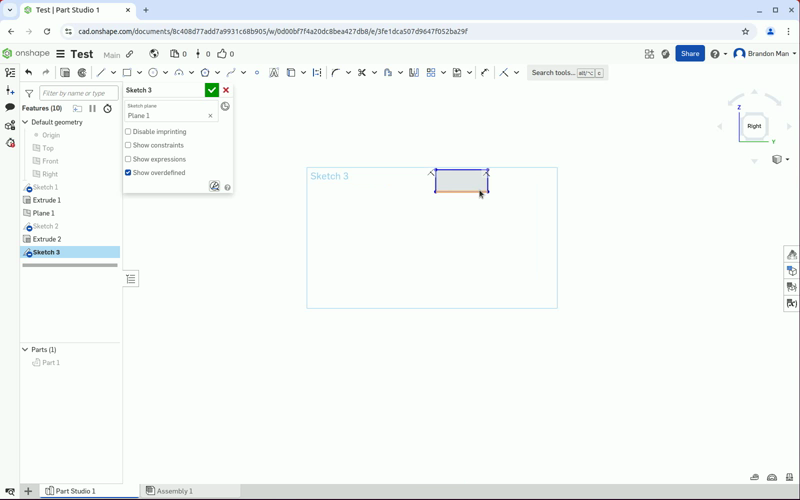
scroll(6)
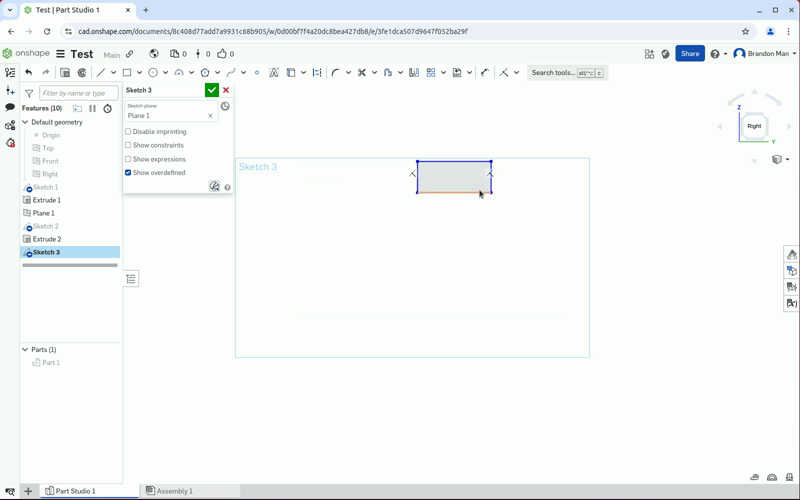
scroll(6)
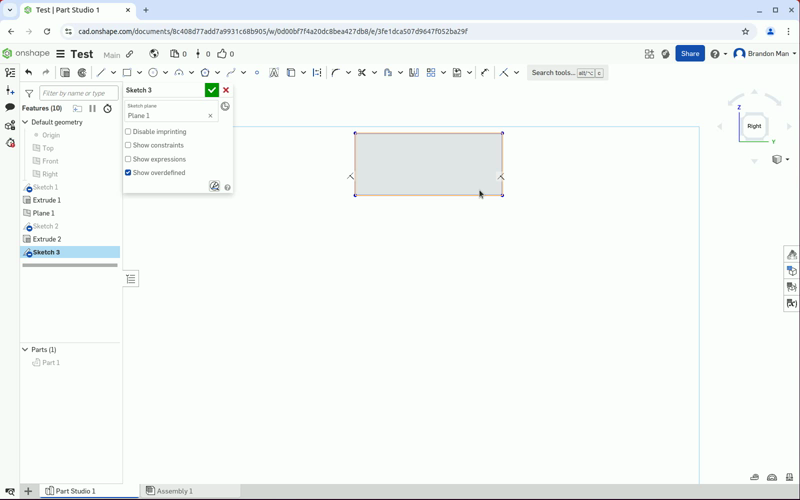
click(479, 189)
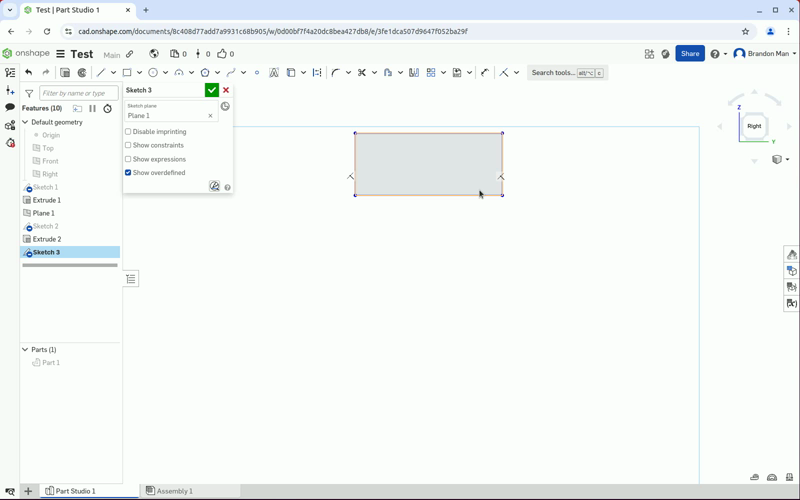
scroll(-6)
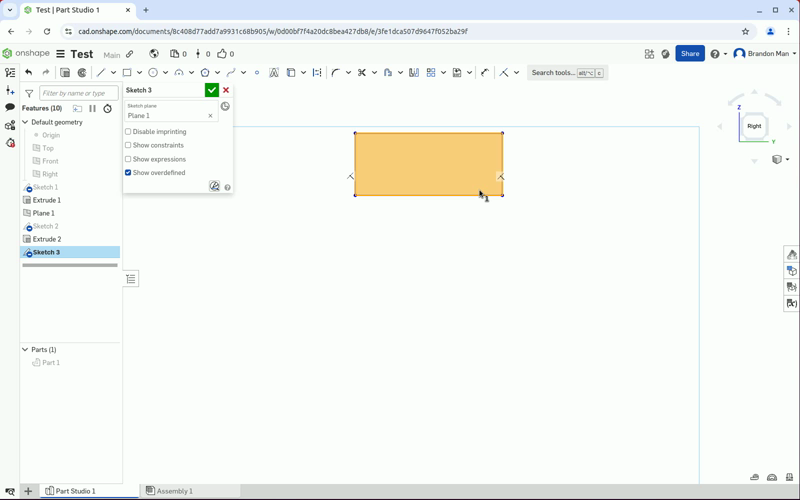
scroll(-6)
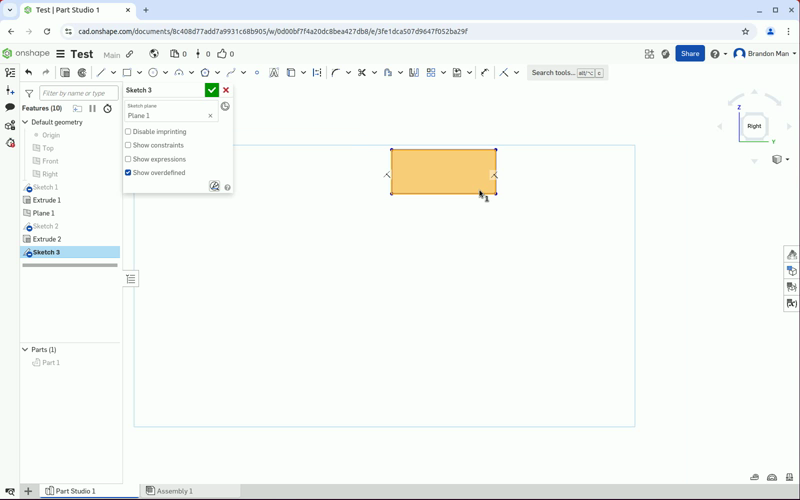
scroll(-6)
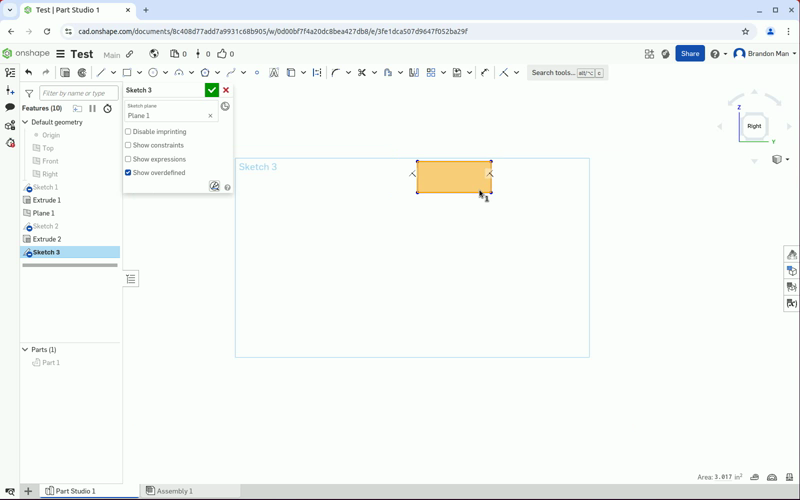
scroll(-6)
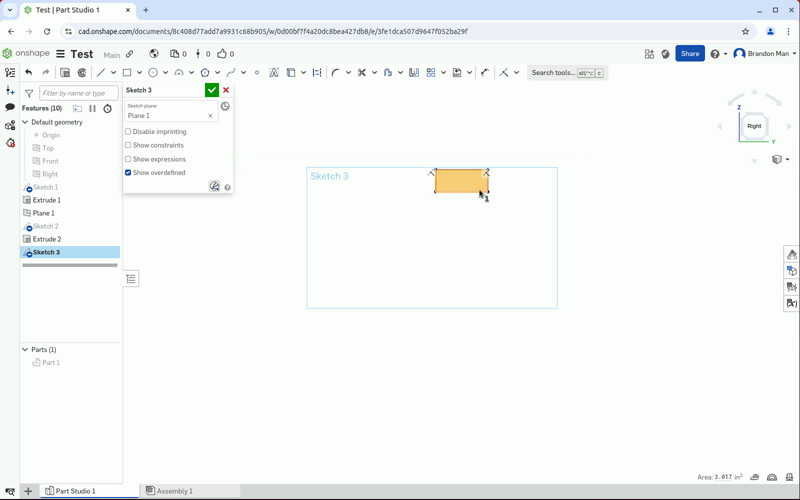
scroll(-6)
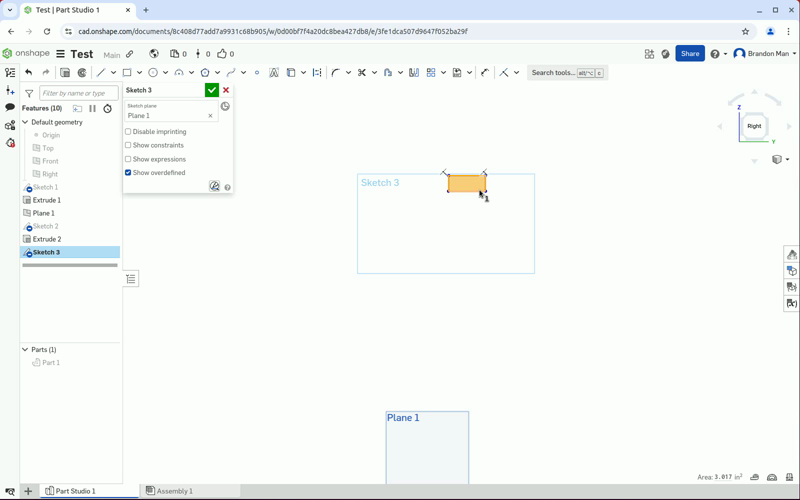
scroll(-6)
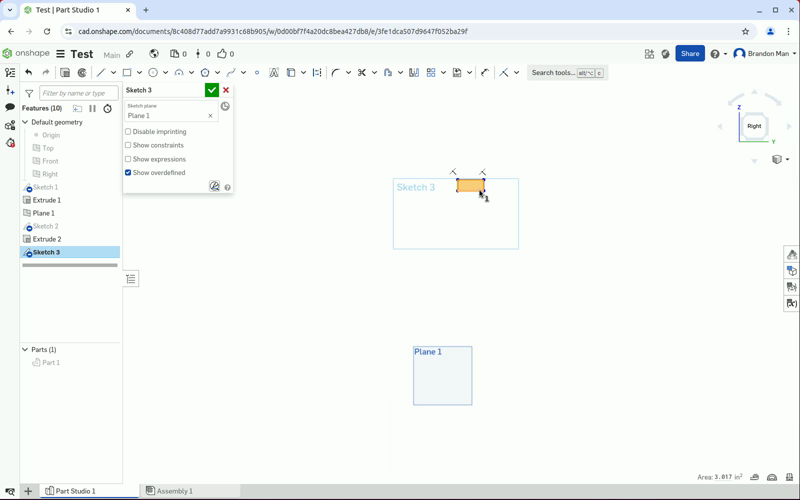
scroll(-6)
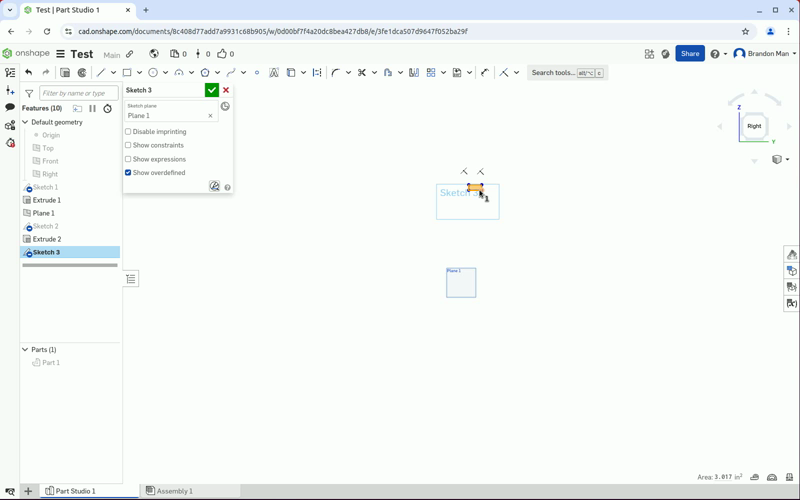
mouse_move(73, 352)
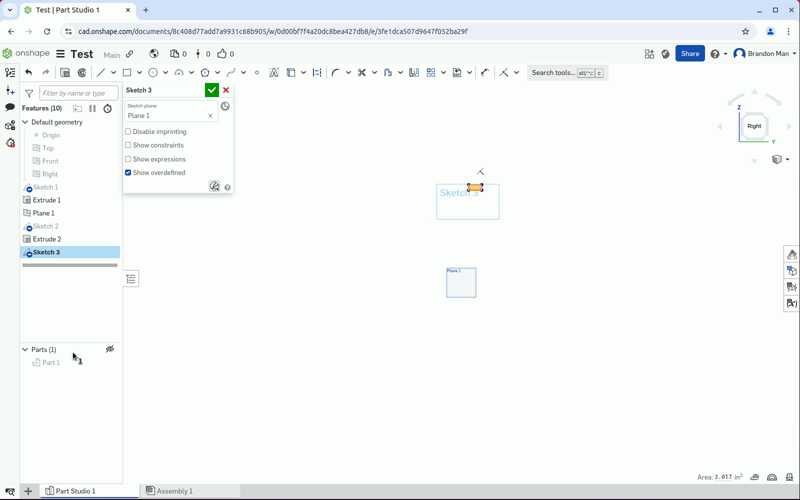
key(shift+y)
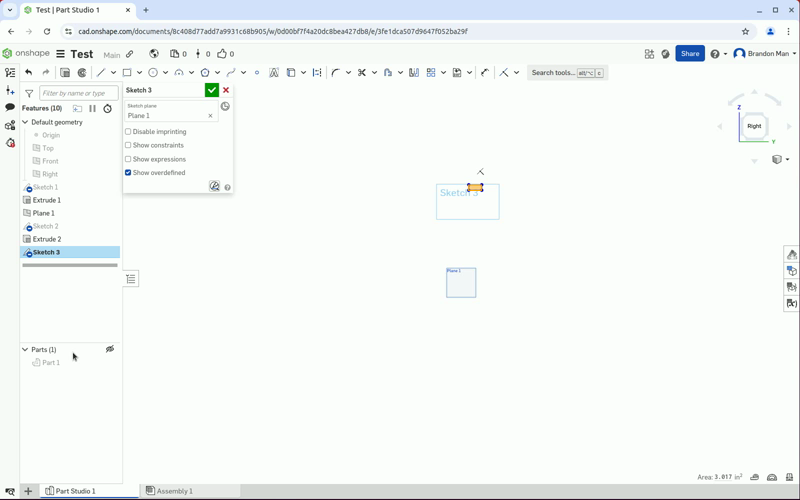
key(shift+e)
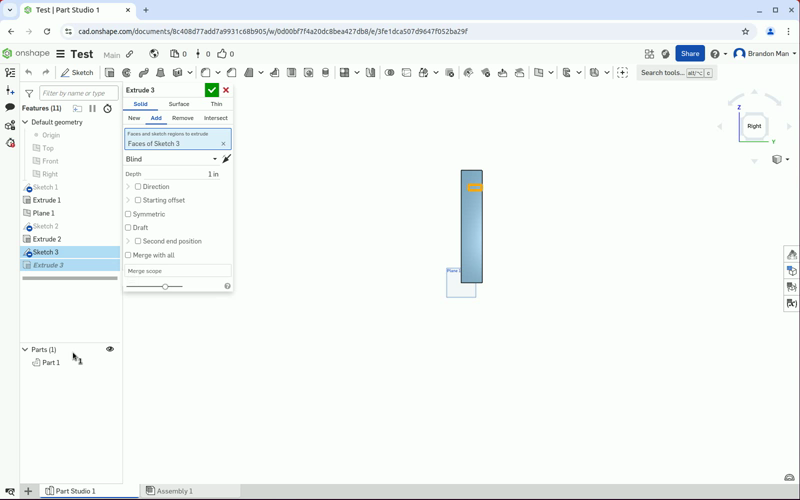
mouse_move(143, 106)
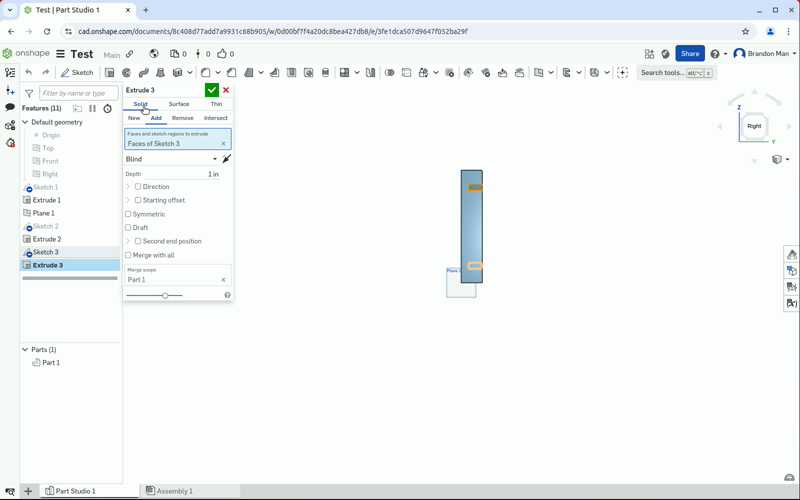
click(143, 106)
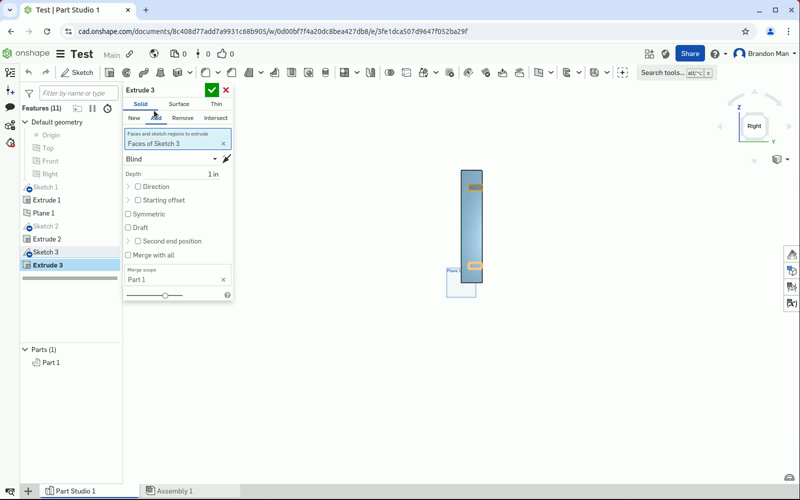
mouse_move(186, 120)
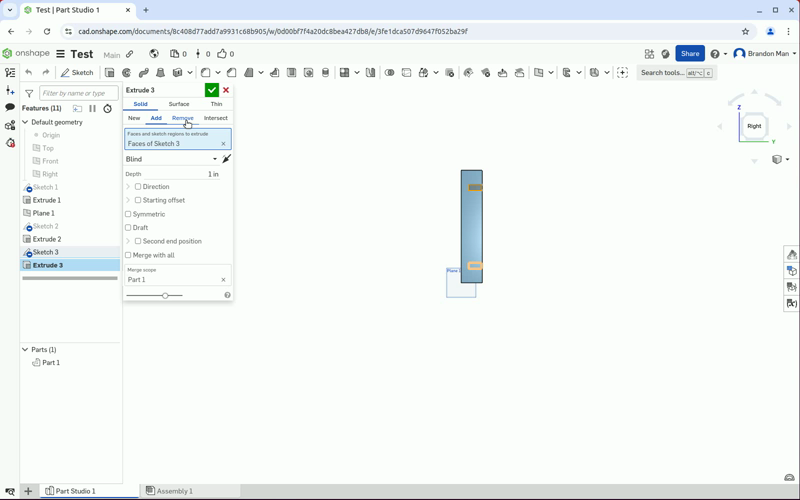
click(186, 120)
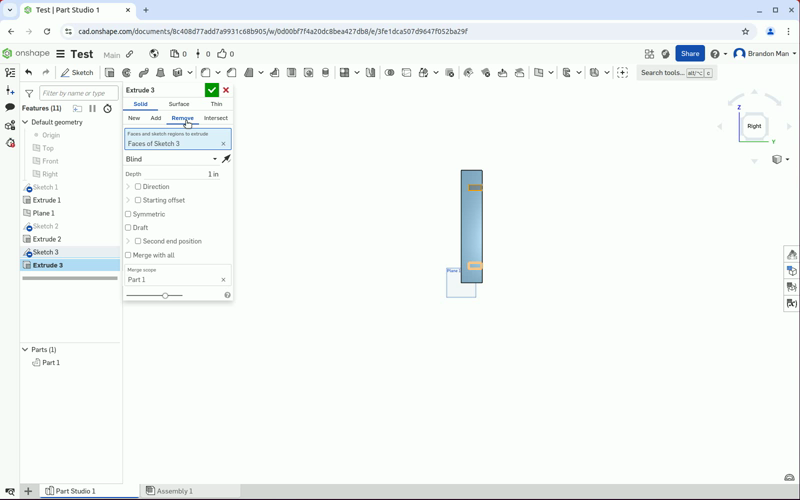
key(tab, 4)
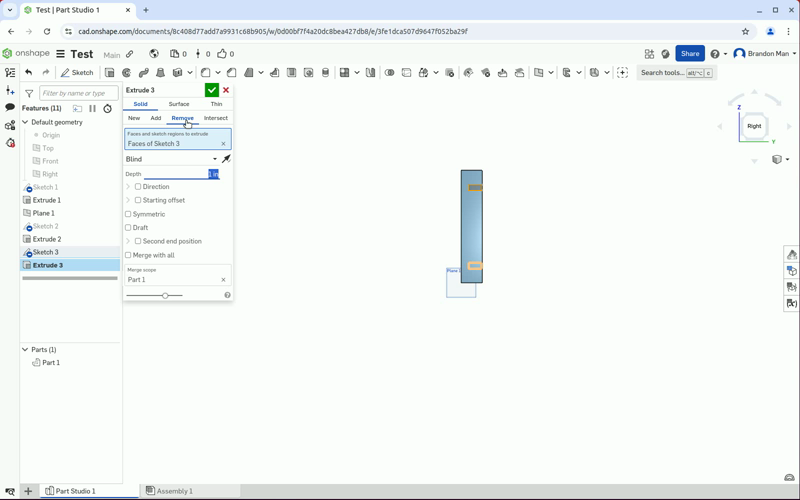
text(0.241)
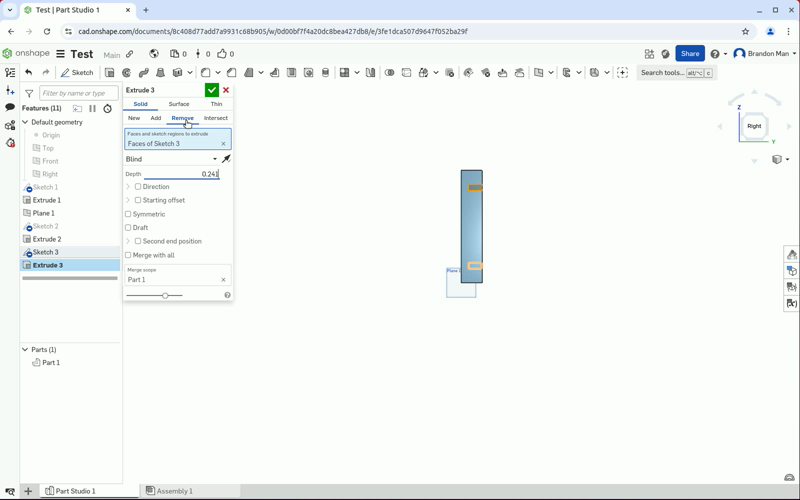
key(tab, 6)
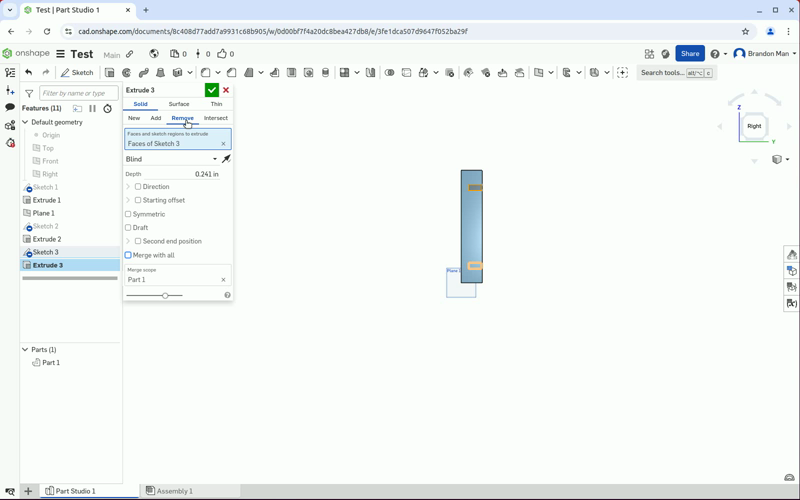
key(space)
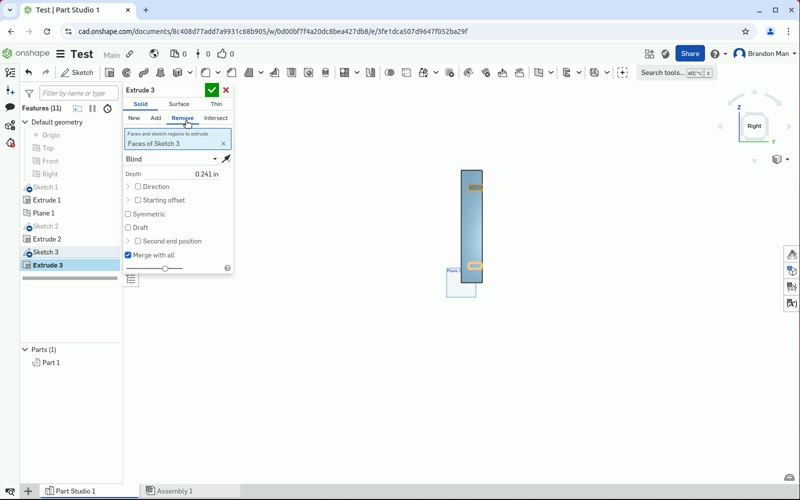
key(enter)
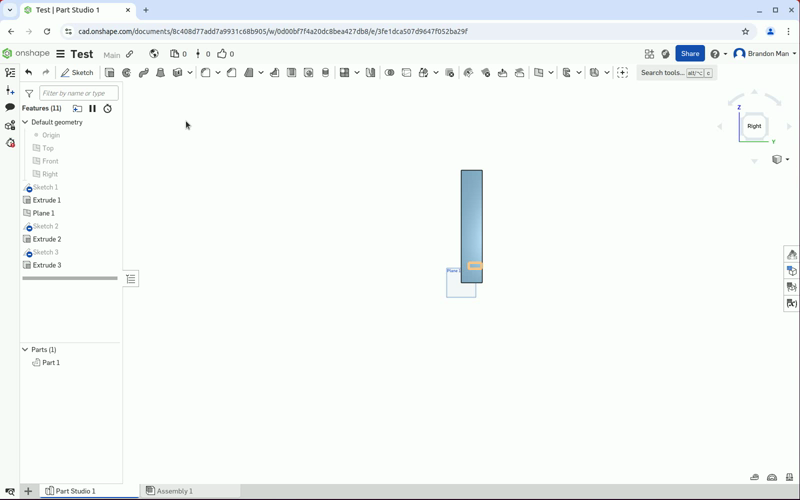
key(shift+h)
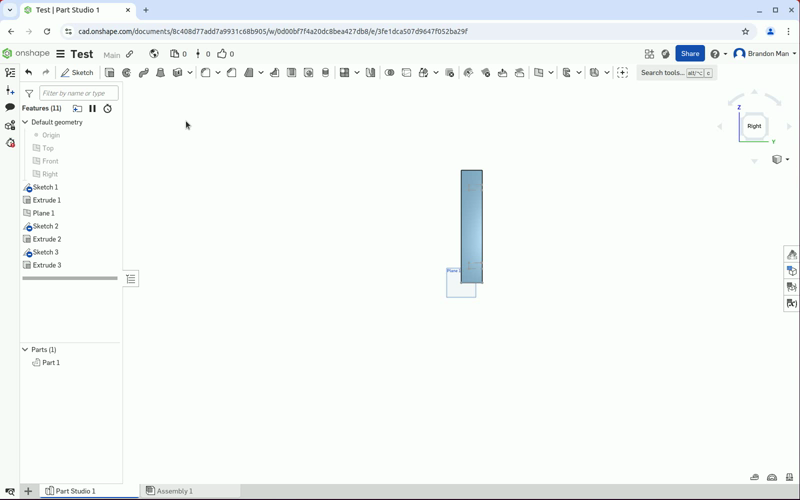
key(shift+h)
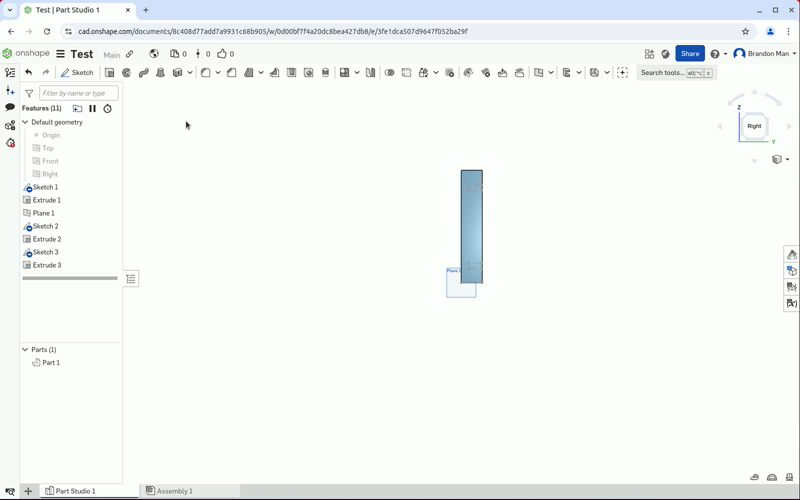
key(shift+7)
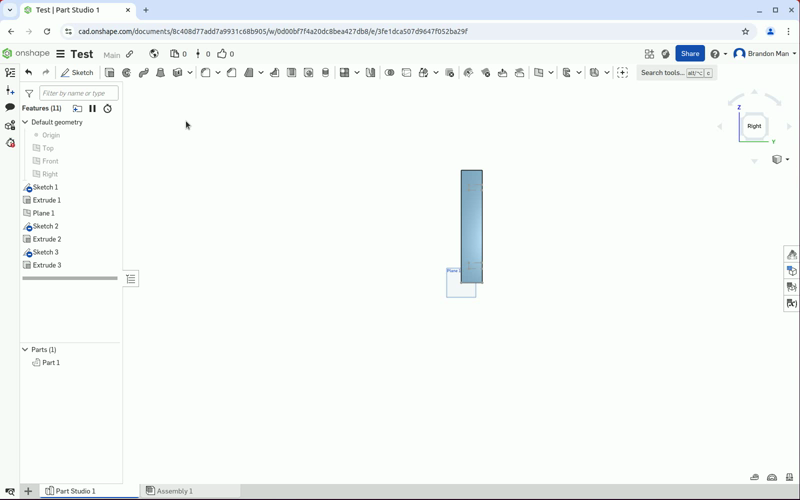
key(right, 2)
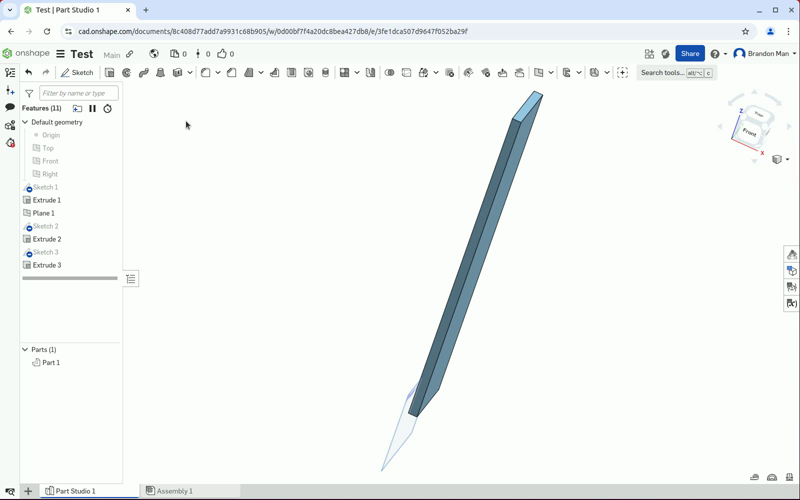
key(down, 2)
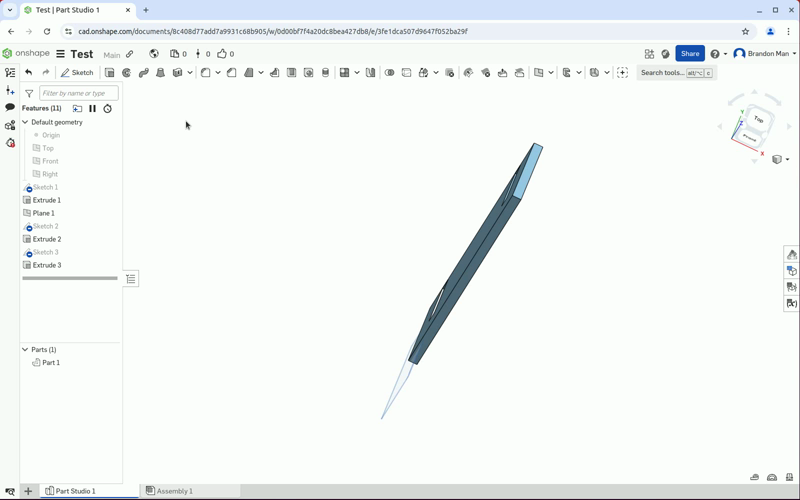
key(up, 2)
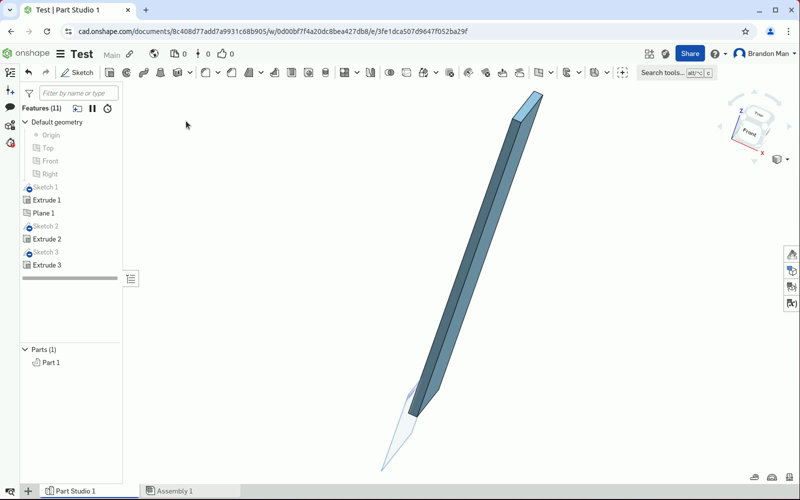
key(left, 2)
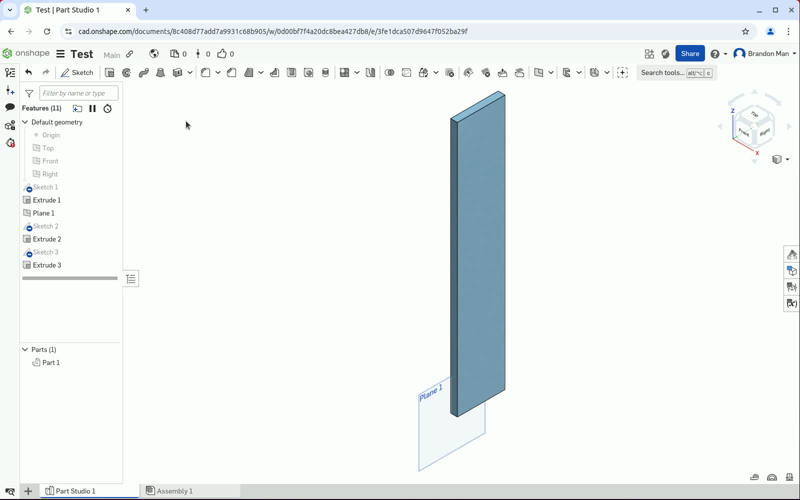
mouse_move(73, 189)
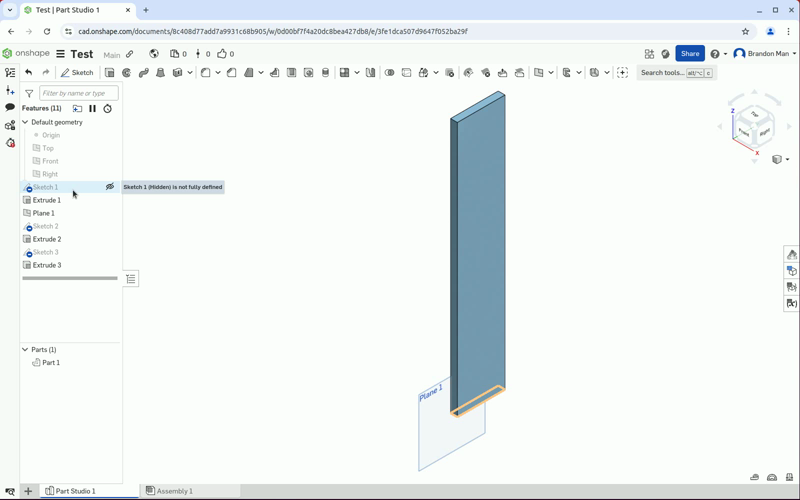
click(73, 189)